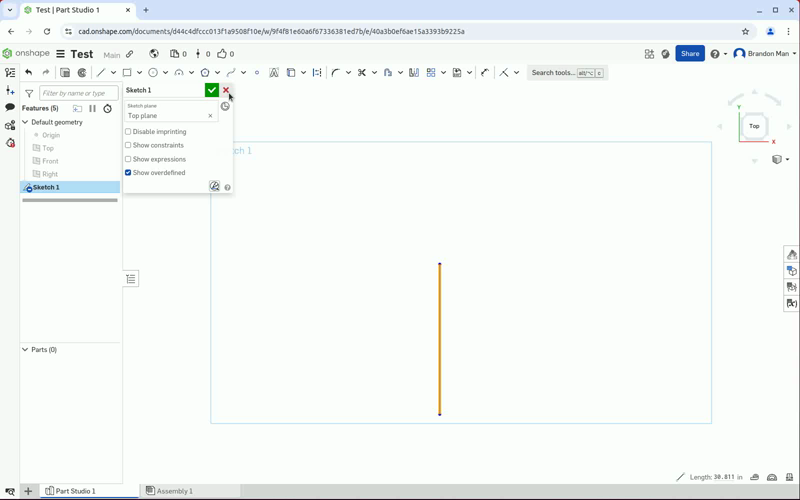
key(shift+h)
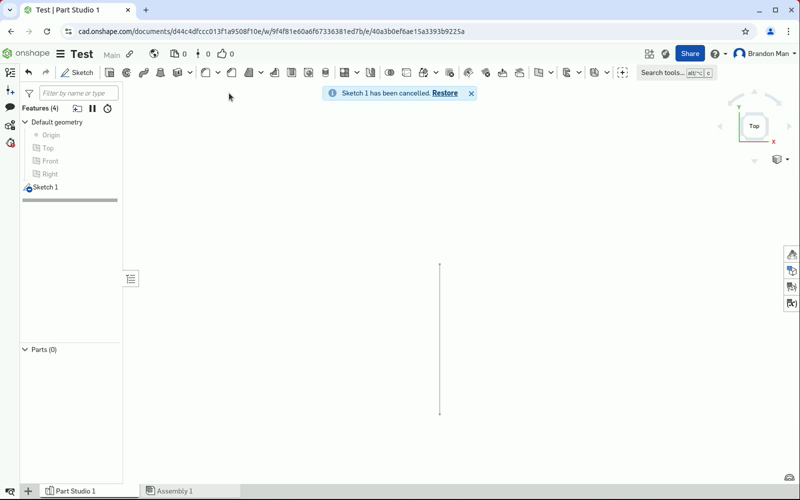
mouse_move(73, 352)
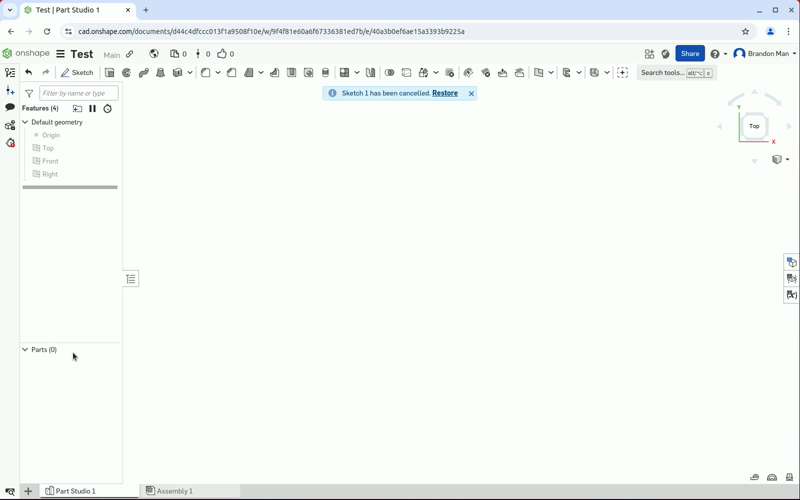
key(y)
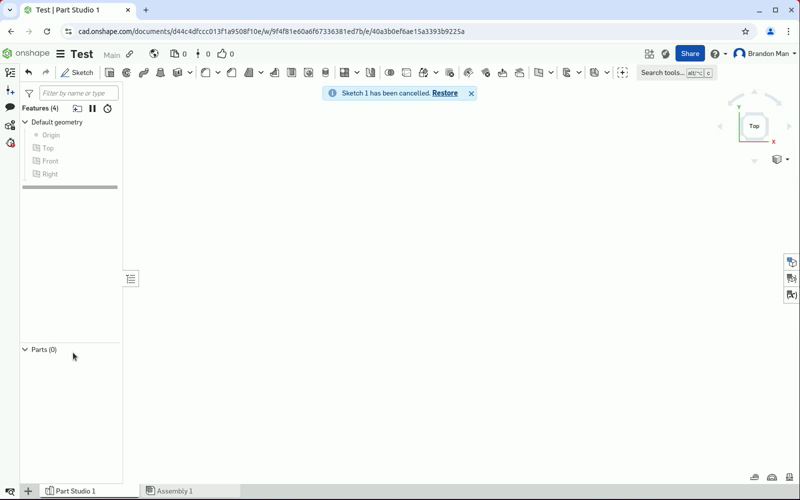
key(shift+p)
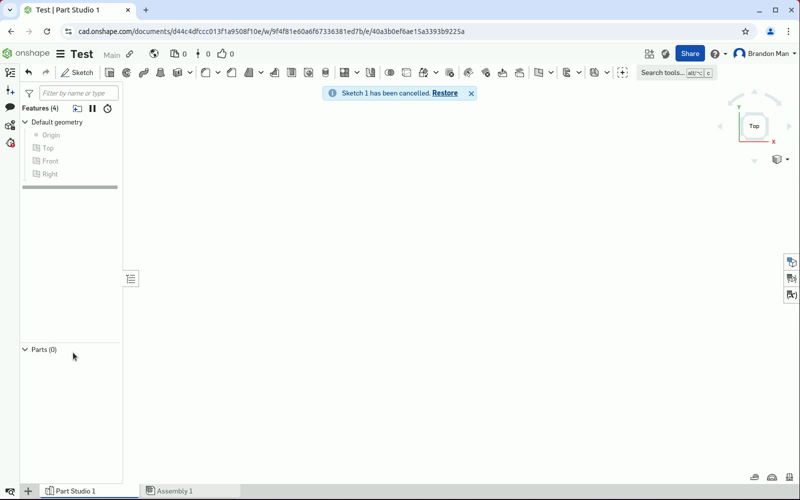
key(space)
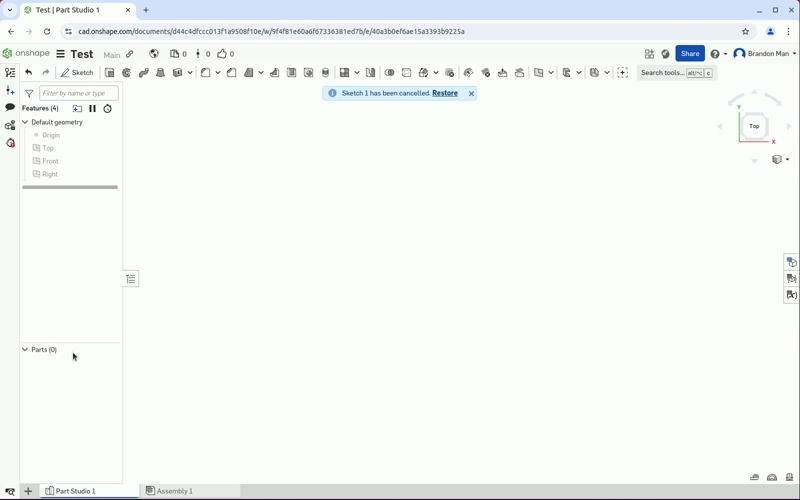
key_down(shift)
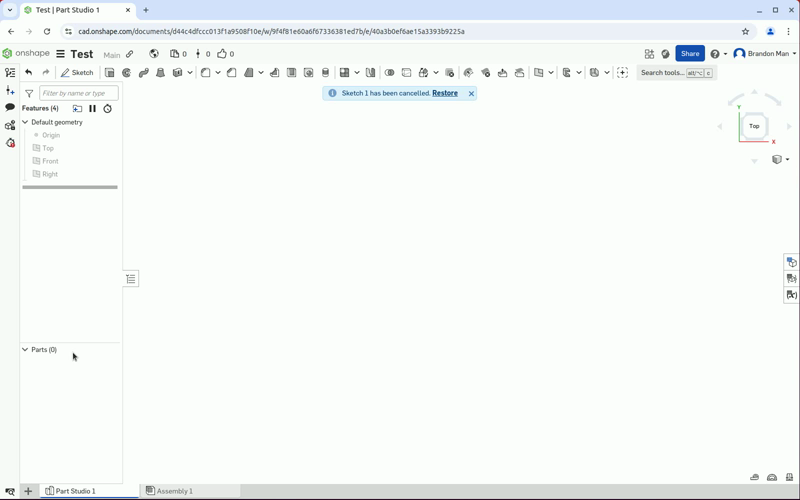
key(up)
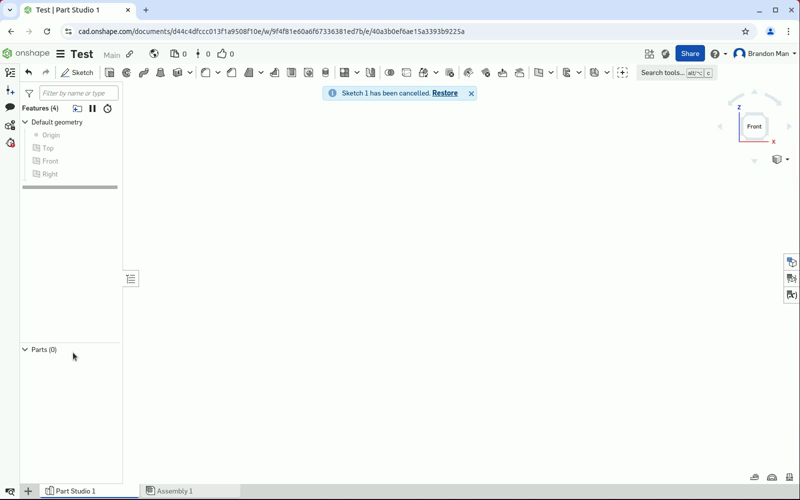
key_up(shift)
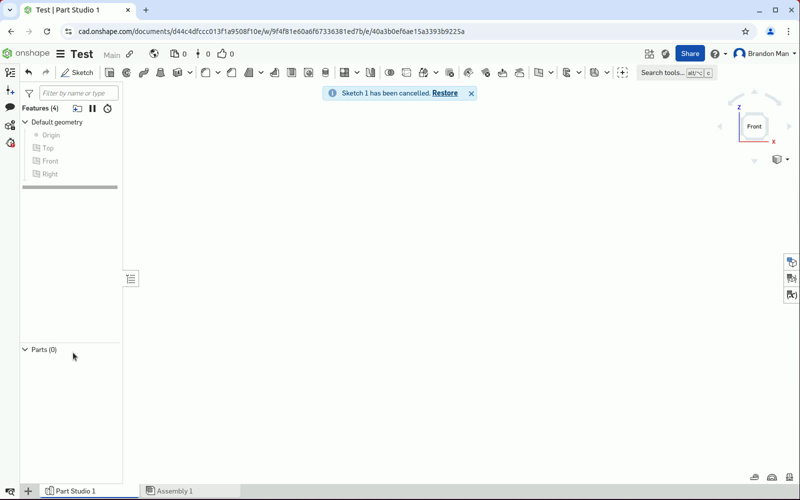
mouse_move(73, 352)
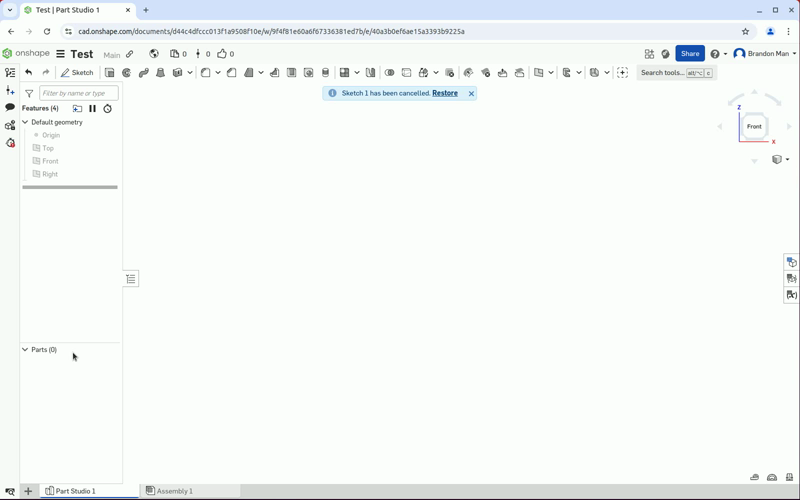
key(shift+y)
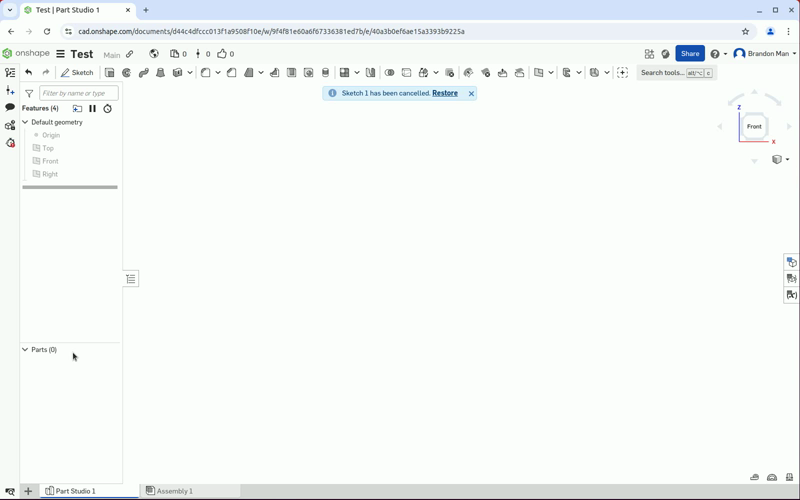
key(shift+s)
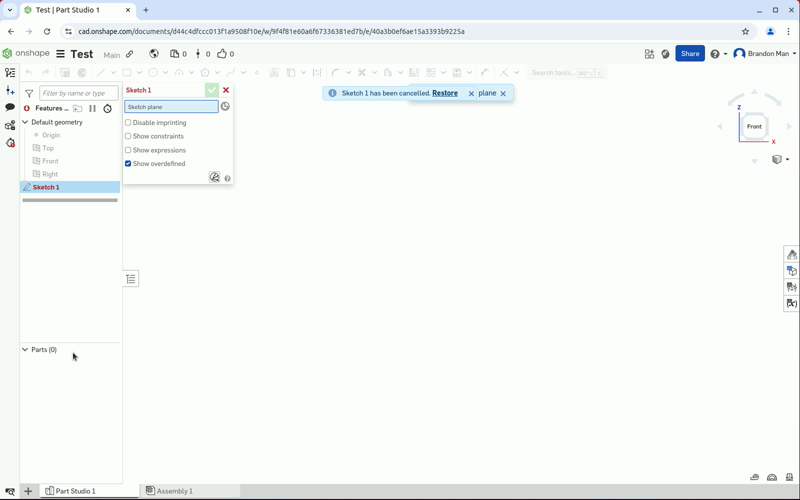
mouse_move(73, 163)
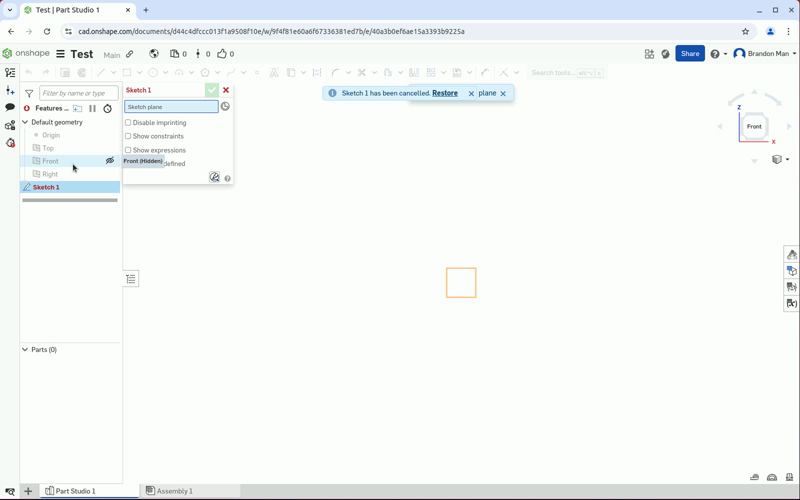
click(73, 163)
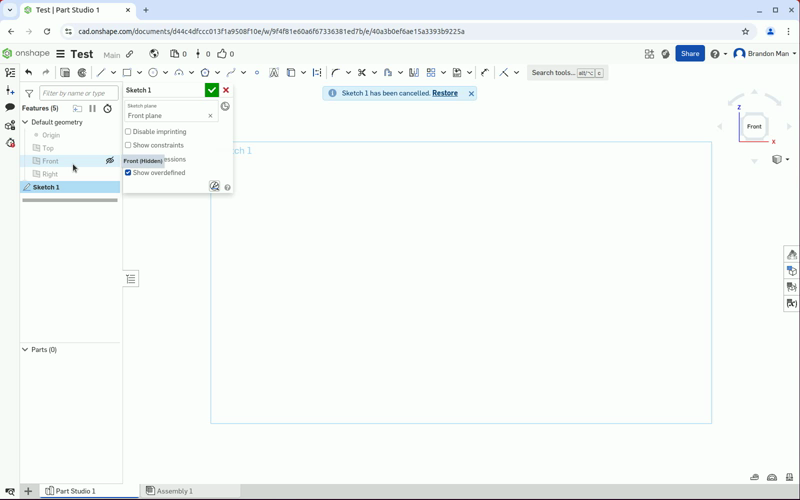
mouse_move(73, 352)
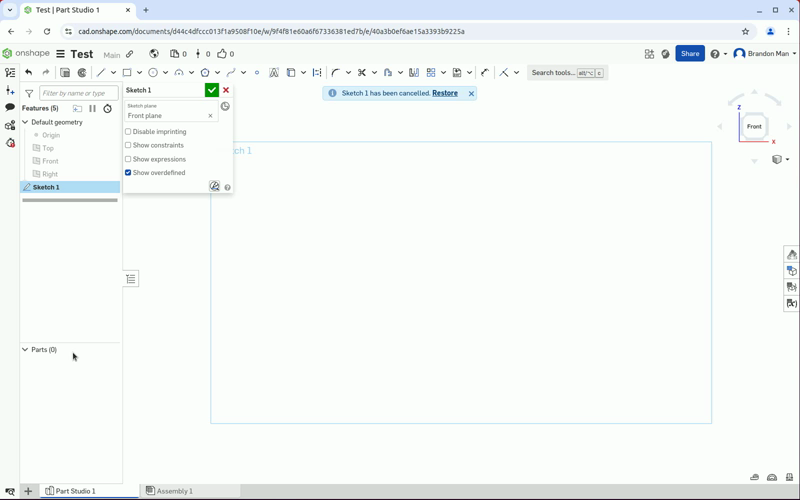
key(y)
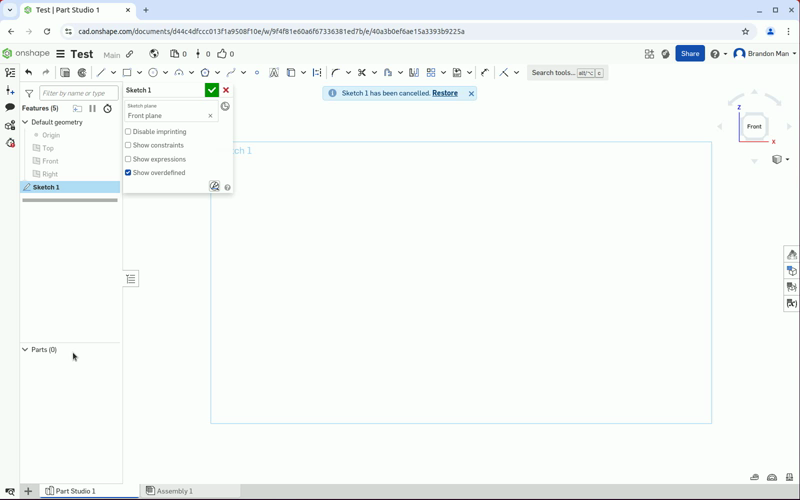
key(l)
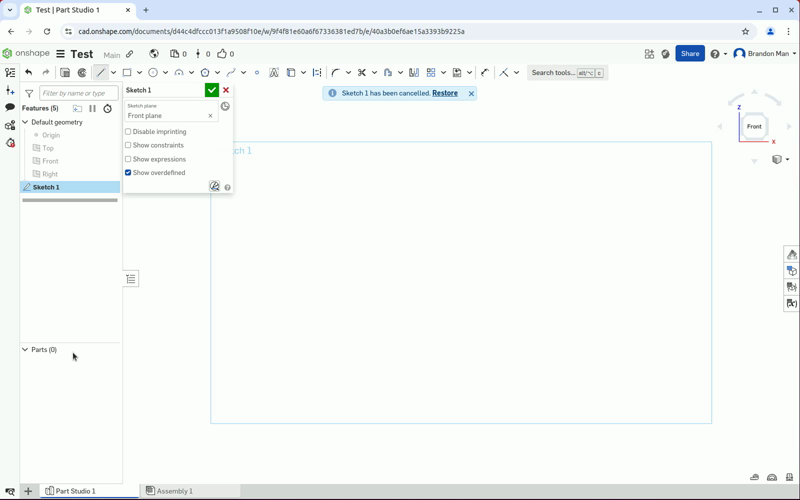
key_down(shift)
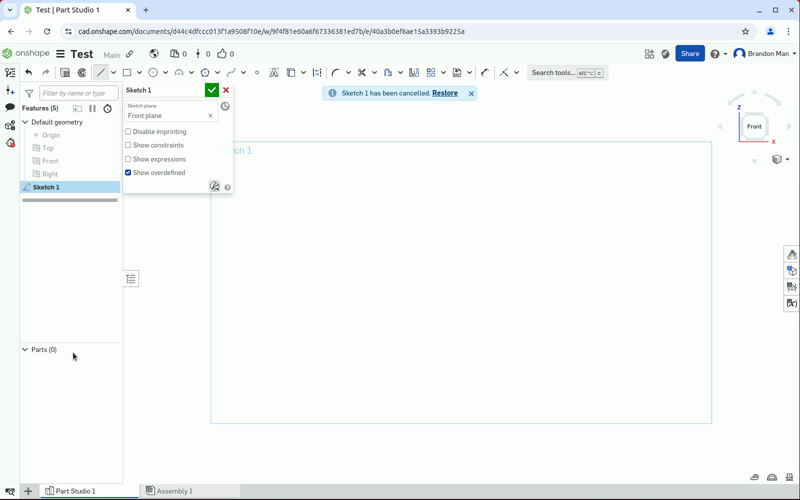
mouse_move(348, 231)
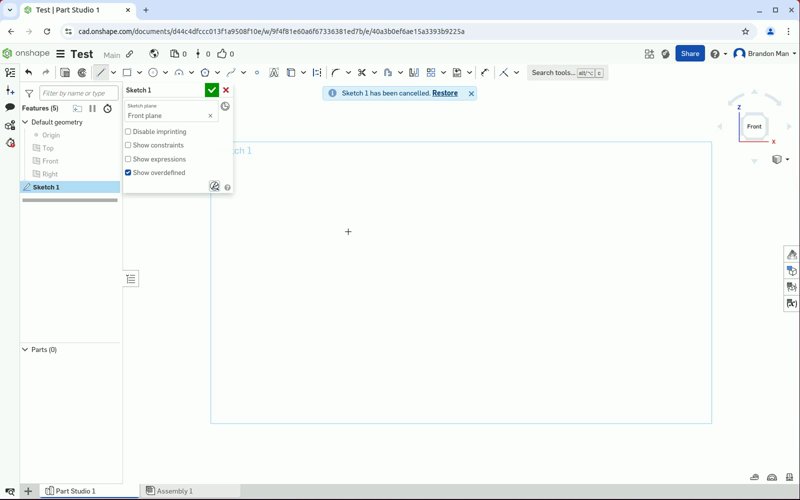
click(348, 231)
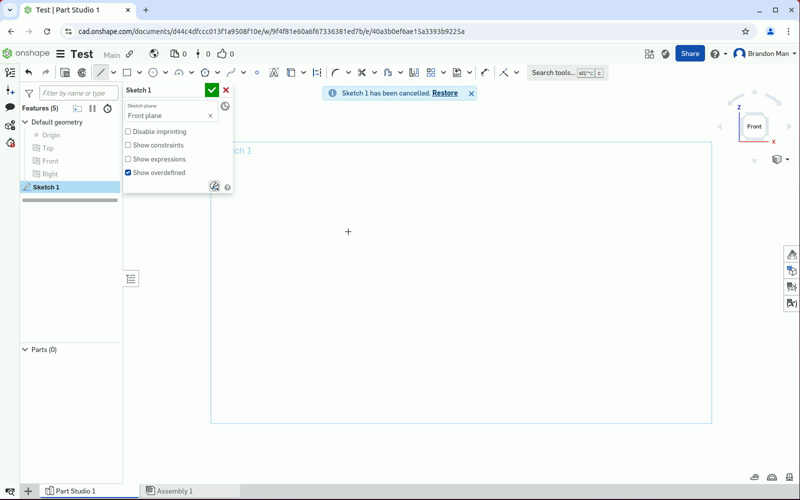
key_up(shift)
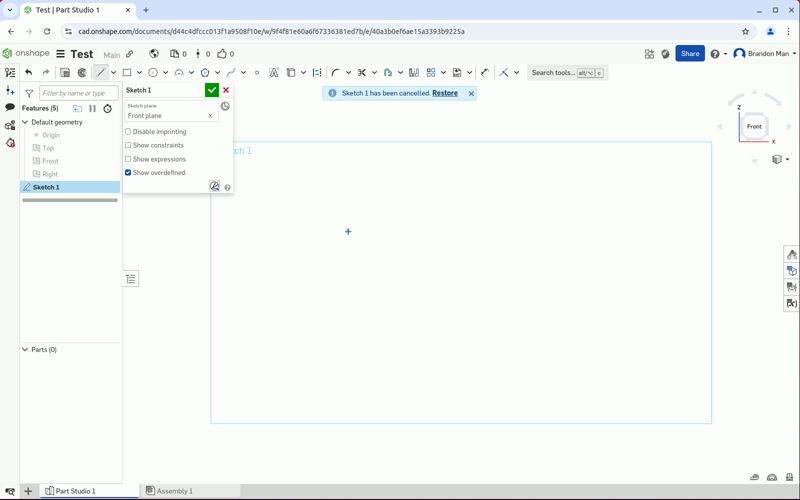
key_down(shift)
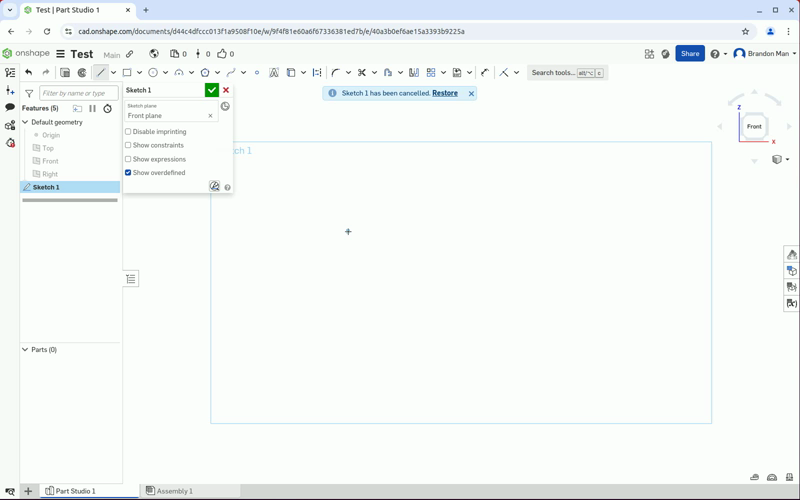
mouse_move(572, 231)
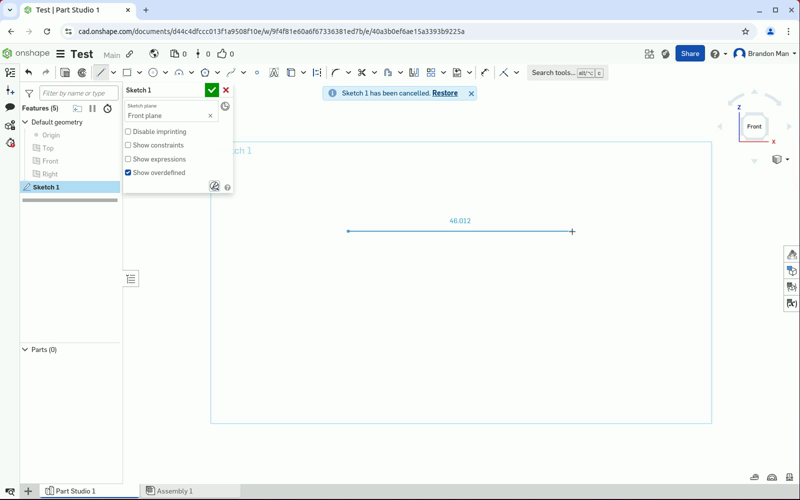
click(572, 231)
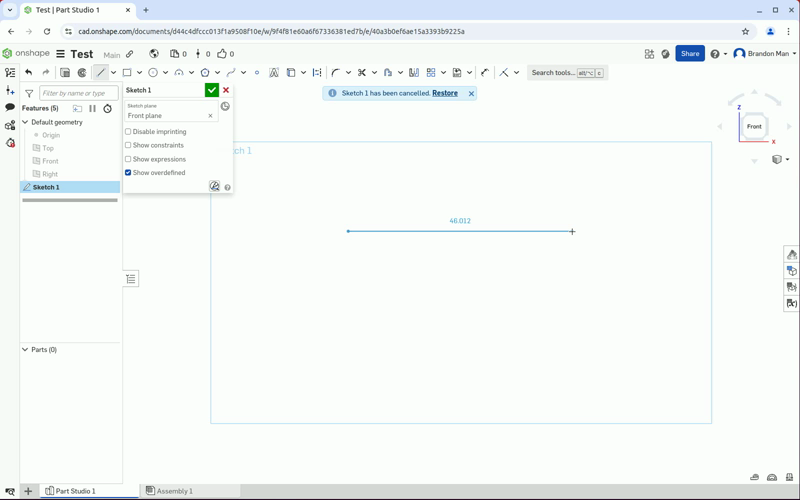
key_up(shift)
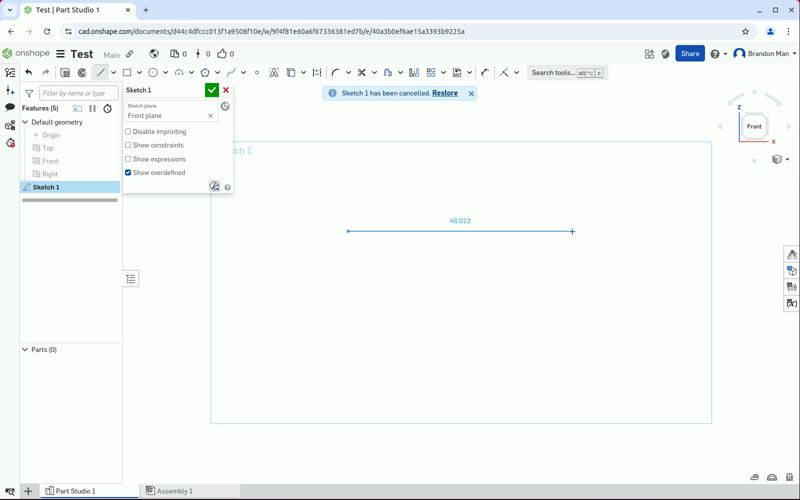
key_down(shift)
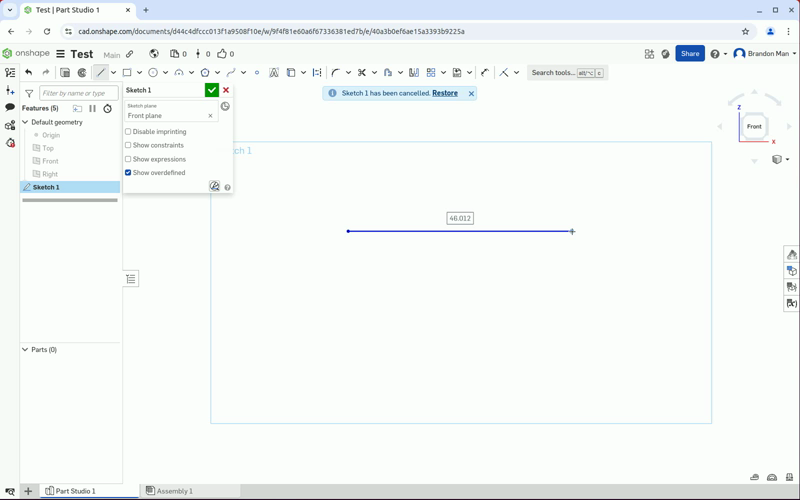
mouse_move(589, 231)
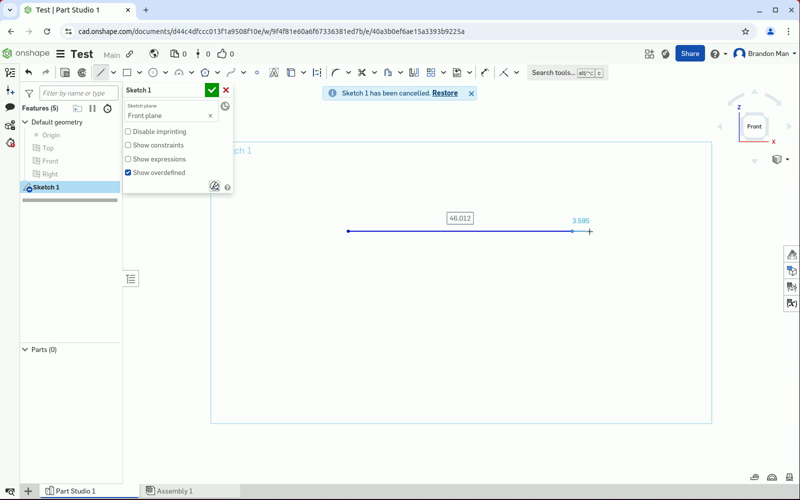
mouse_move(572, 212)
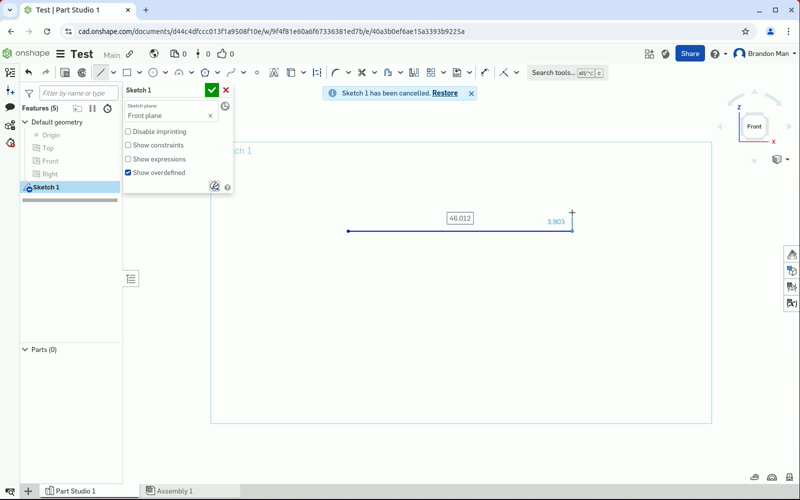
click(572, 212)
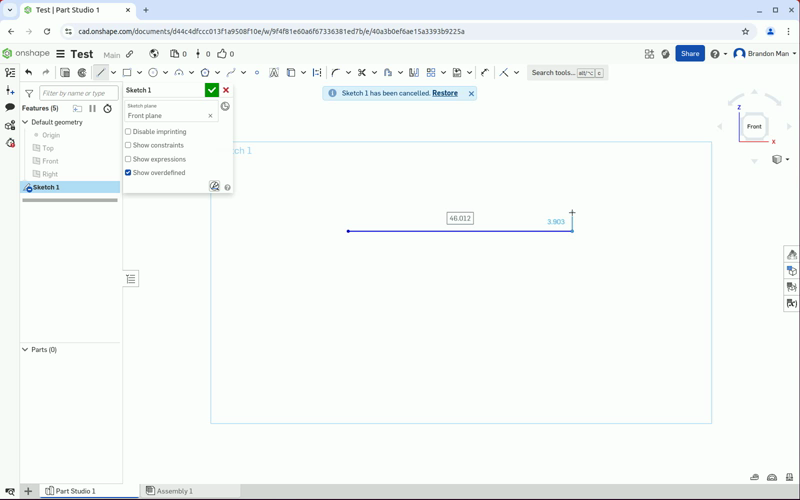
key_up(shift)
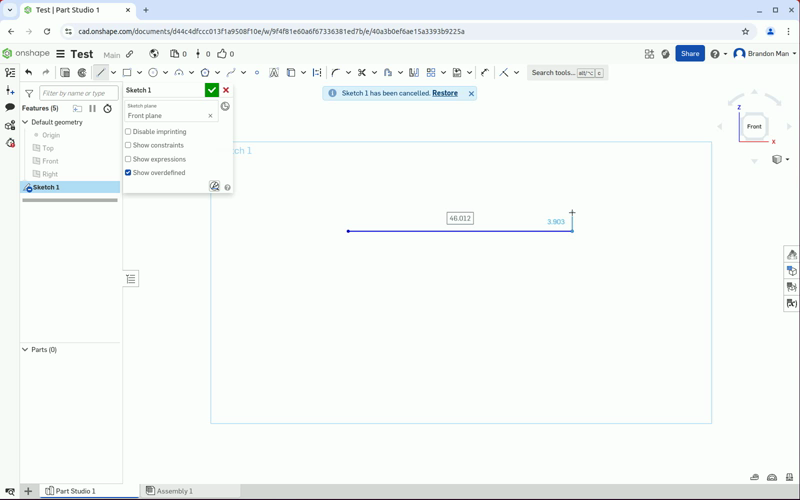
key_down(shift)
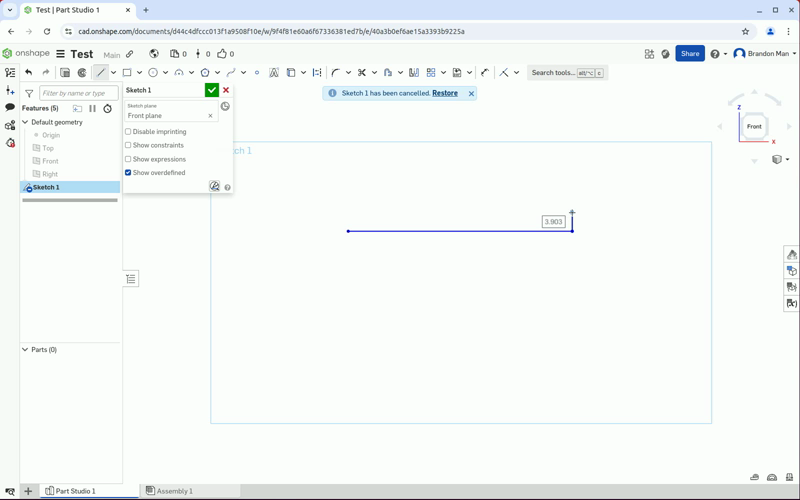
mouse_move(348, 212)
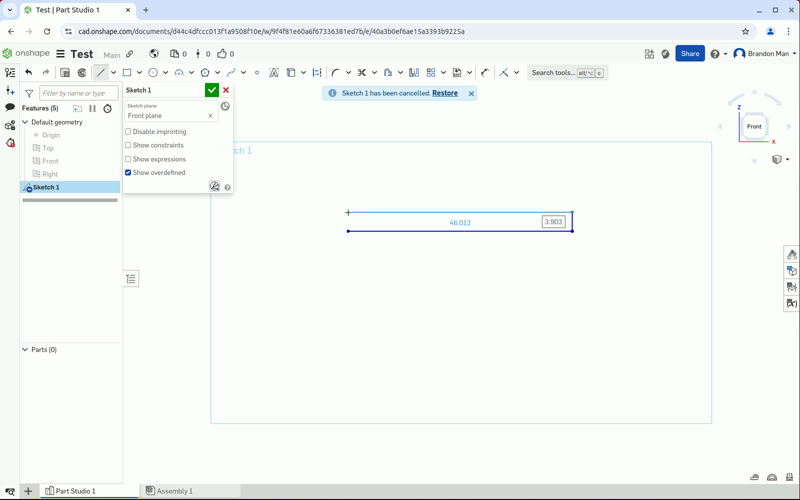
click(348, 212)
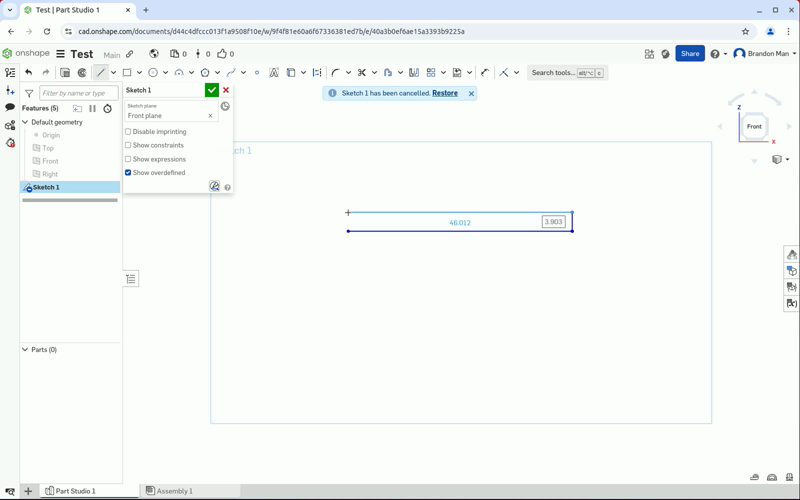
key_up(shift)
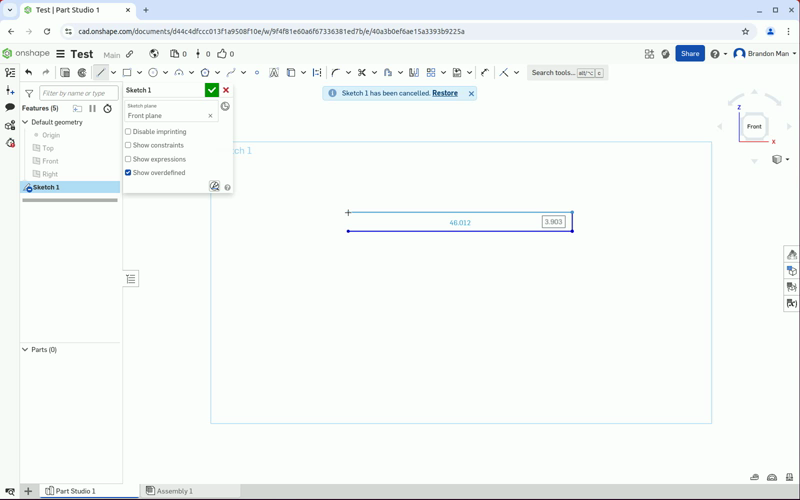
mouse_move(378, 212)
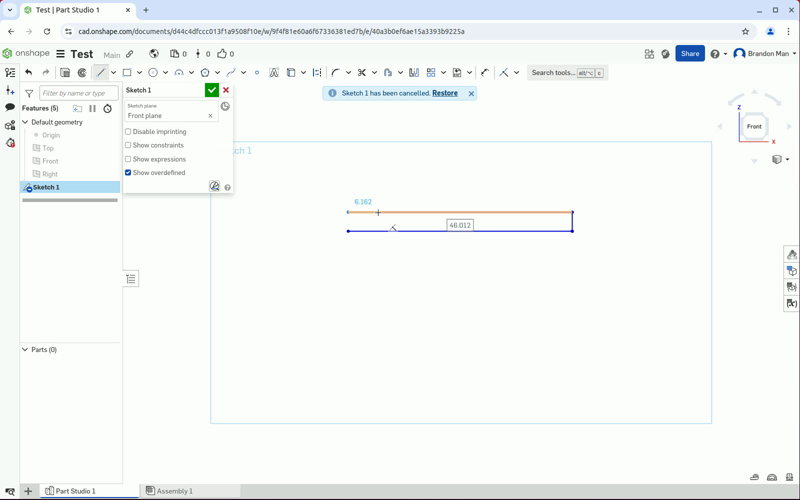
key_down(shift)
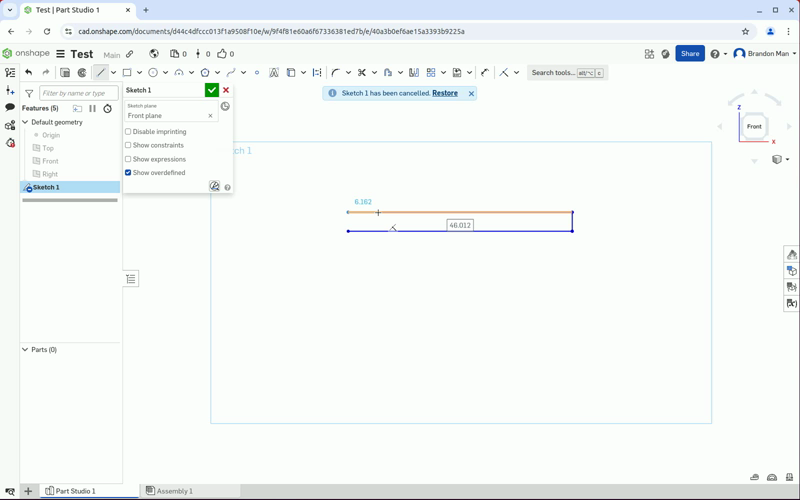
mouse_move(348, 231)
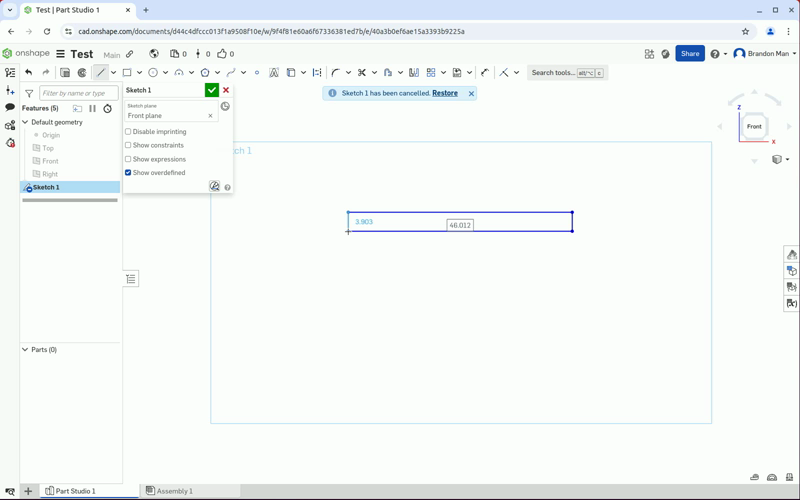
key_up(shift)
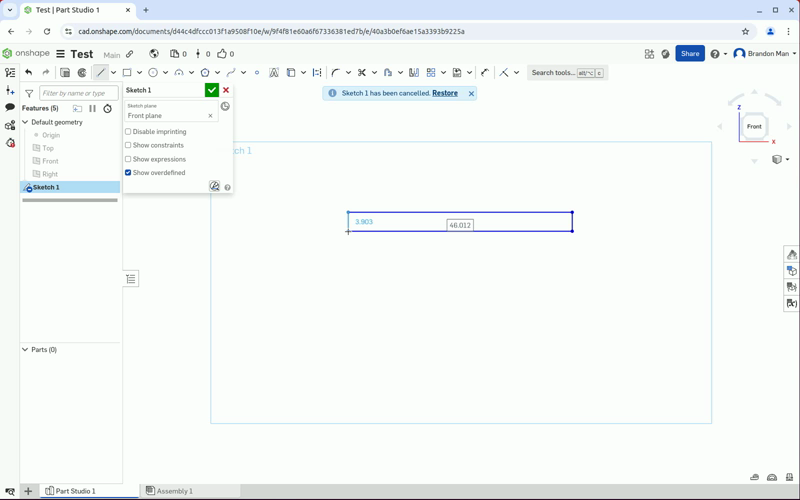
click(348, 231)
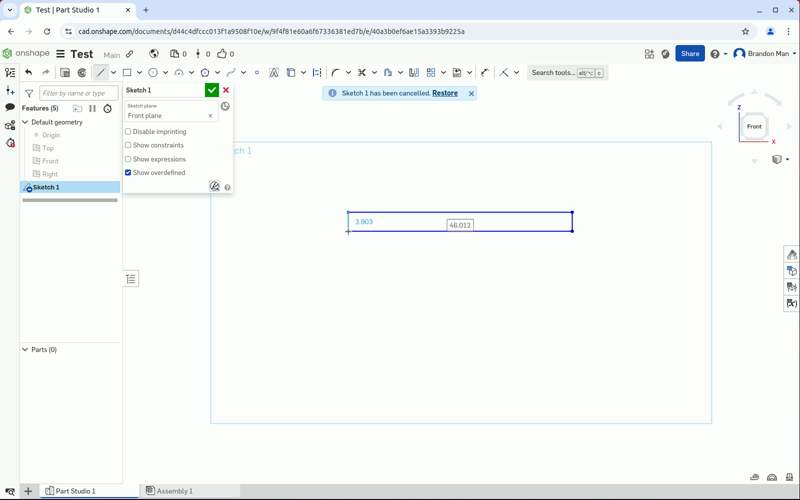
key(esc)
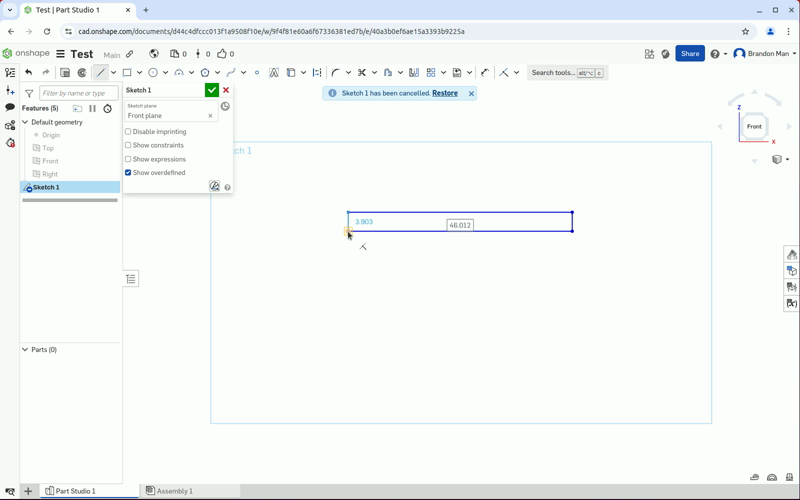
mouse_move(557, 224)
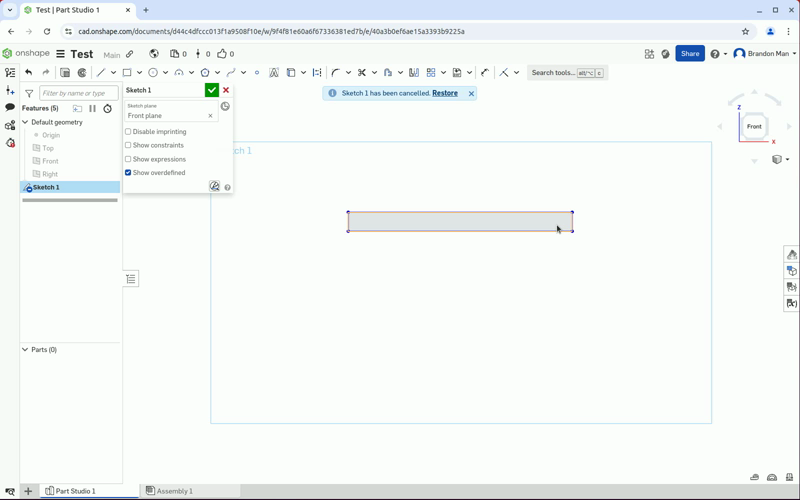
click(557, 224)
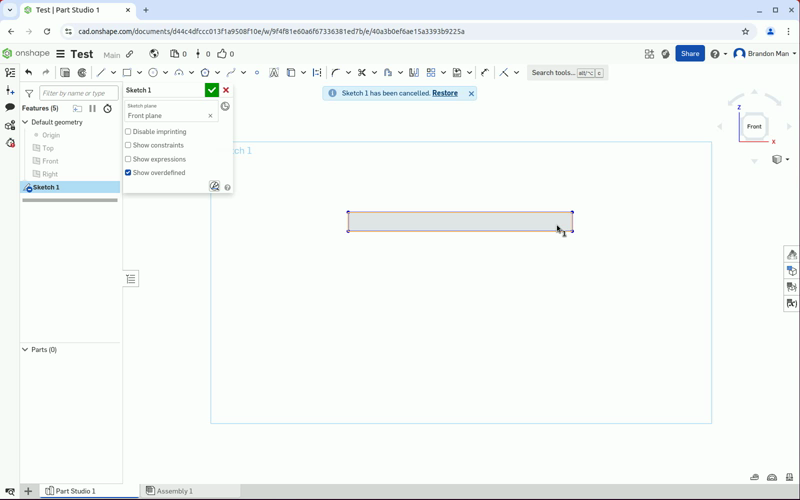
mouse_move(73, 352)
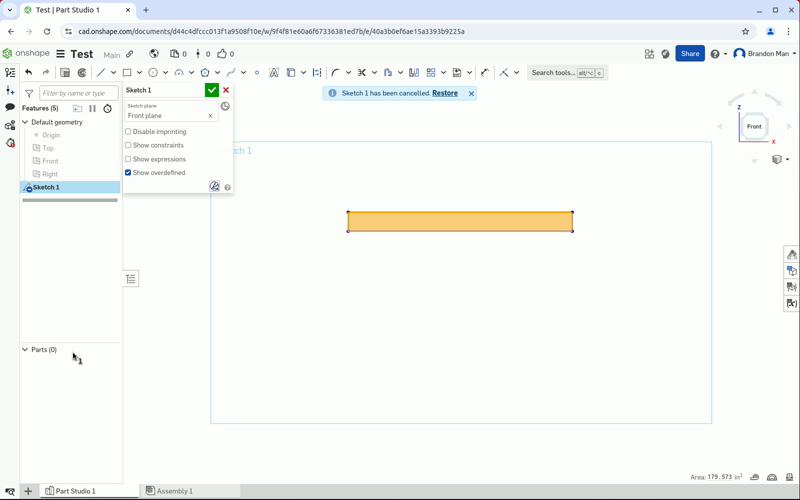
key(shift+y)
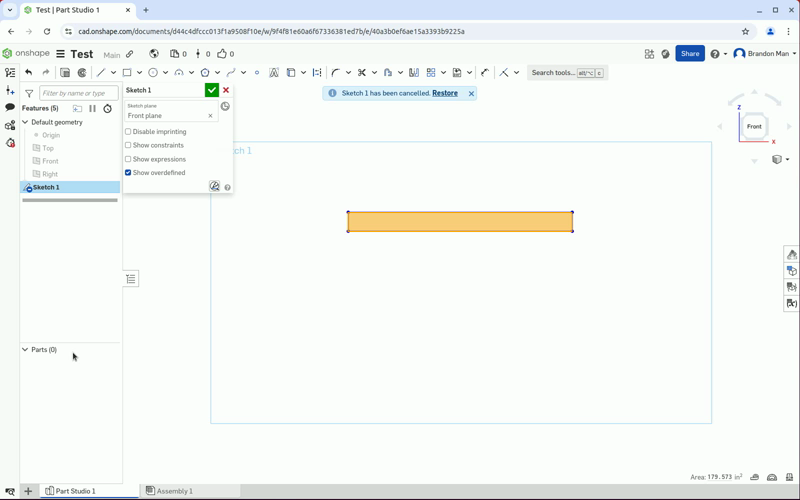
key(shift+e)
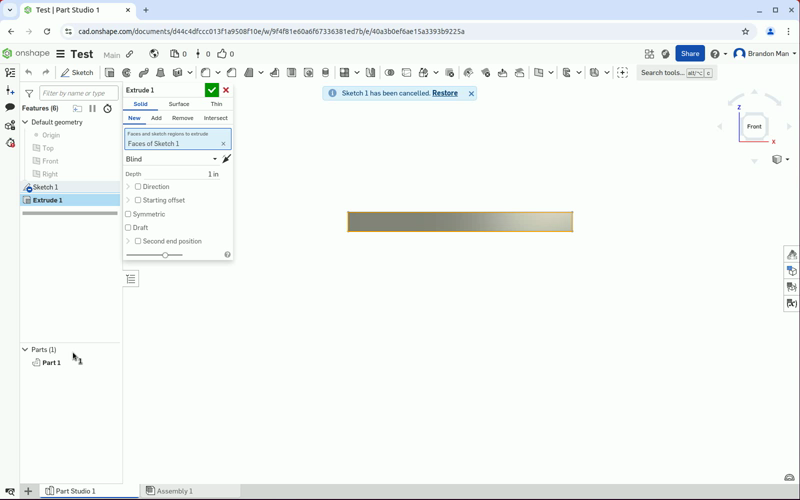
mouse_move(143, 106)
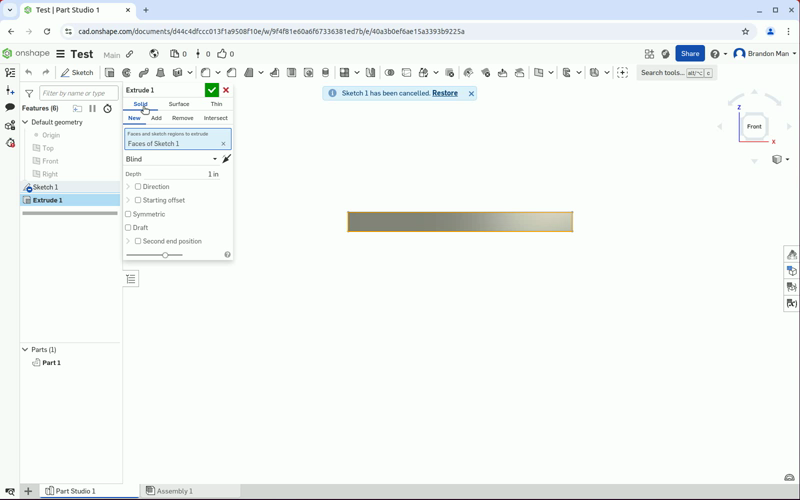
click(143, 106)
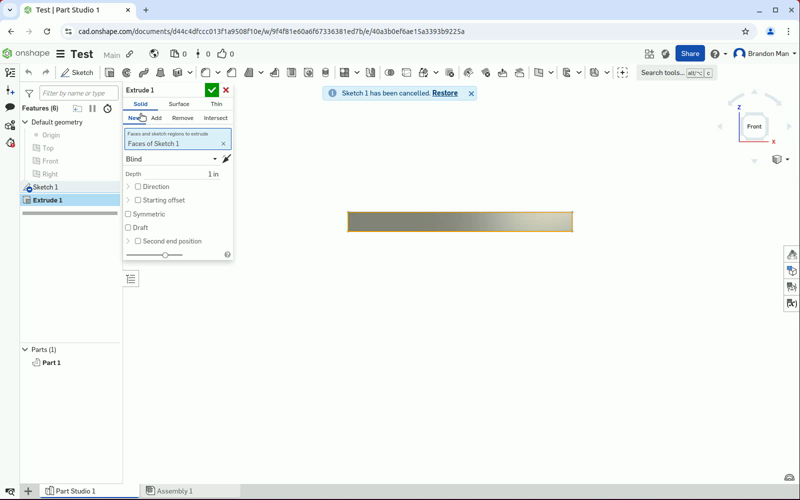
mouse_move(137, 120)
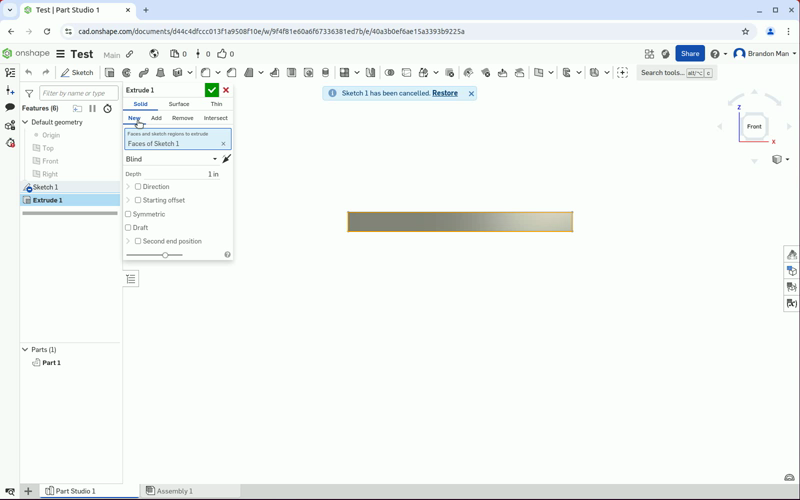
click(137, 120)
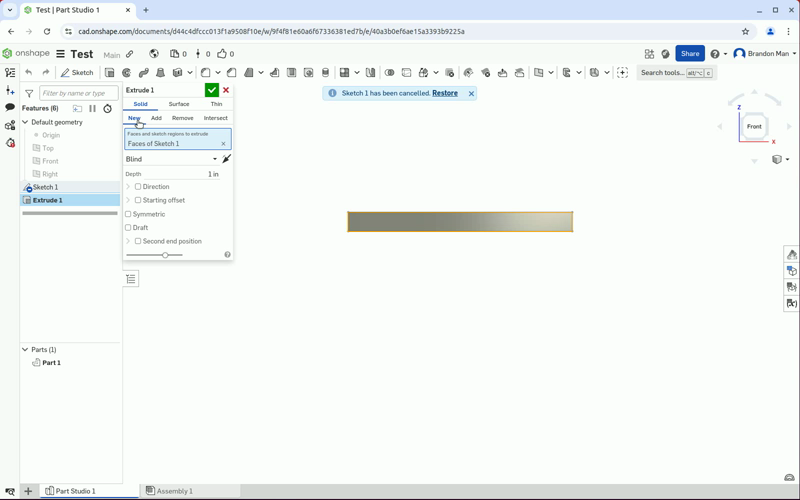
key(tab, 4)
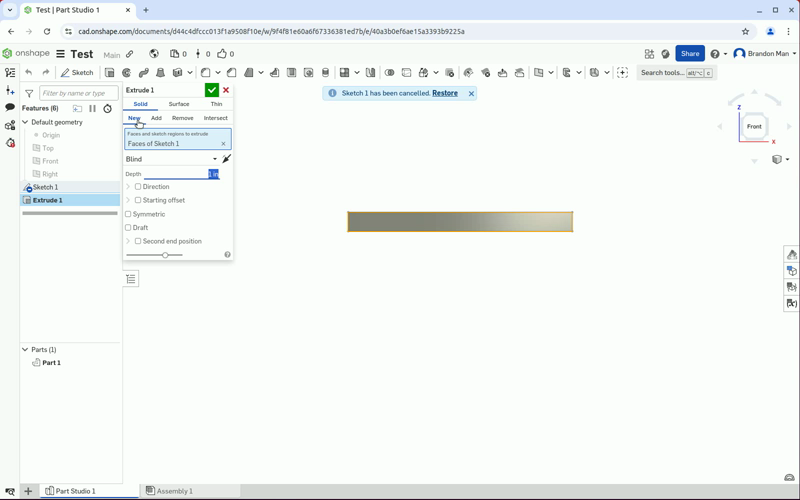
text(-4.333)
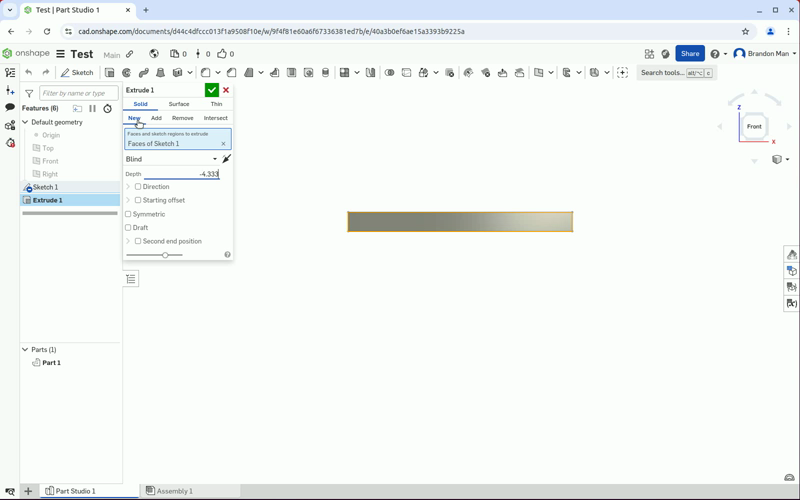
key(enter)
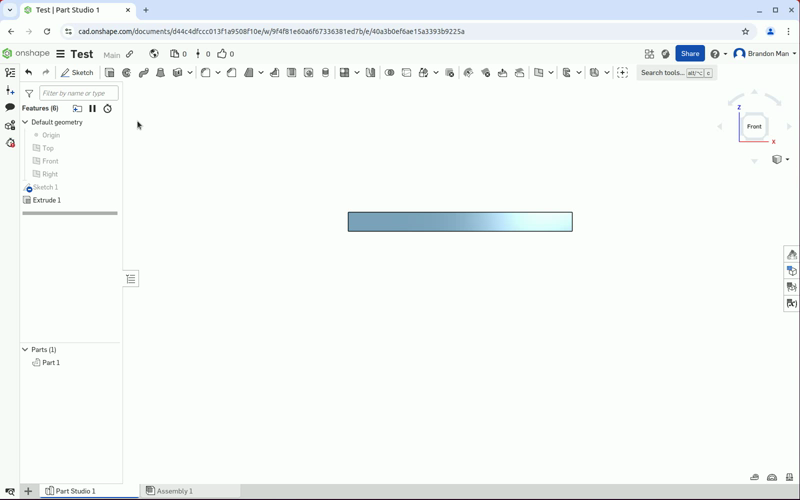
key(shift+h)
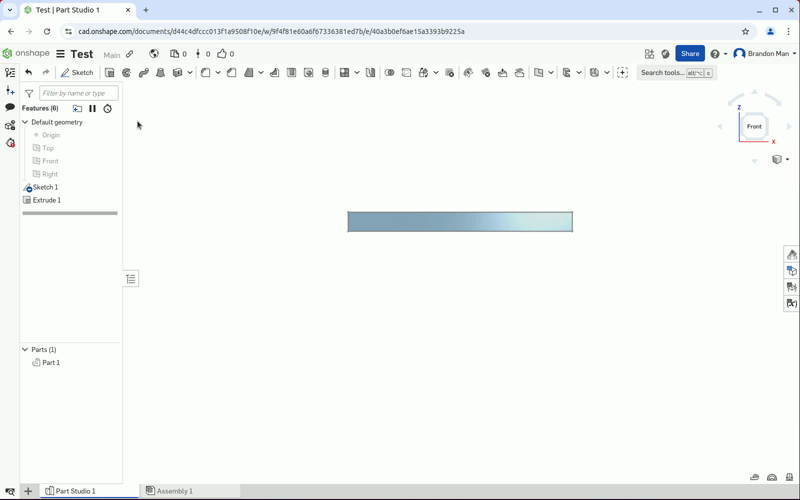
key(shift+h)
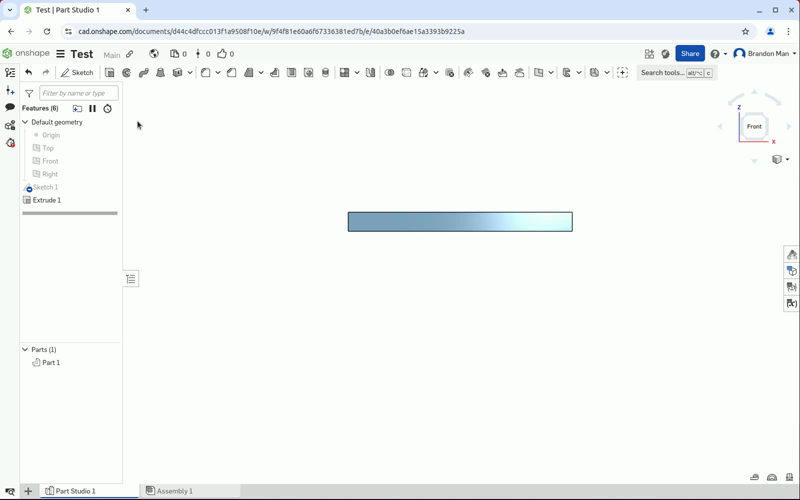
mouse_move(73, 189)
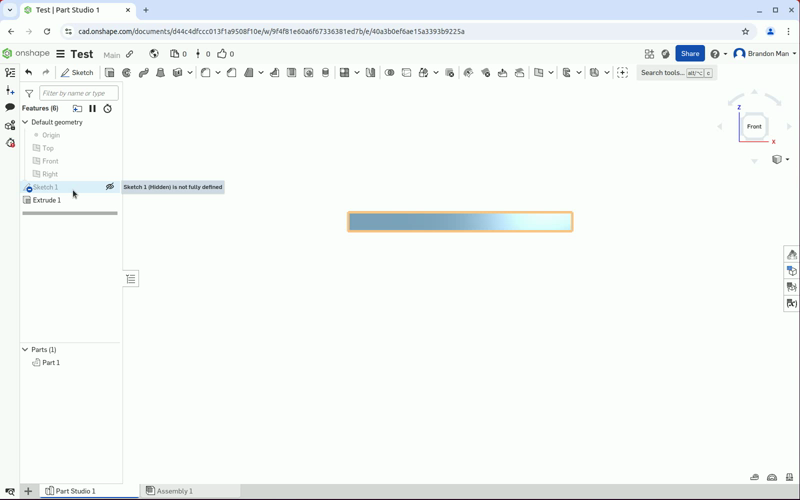
click(73, 189)
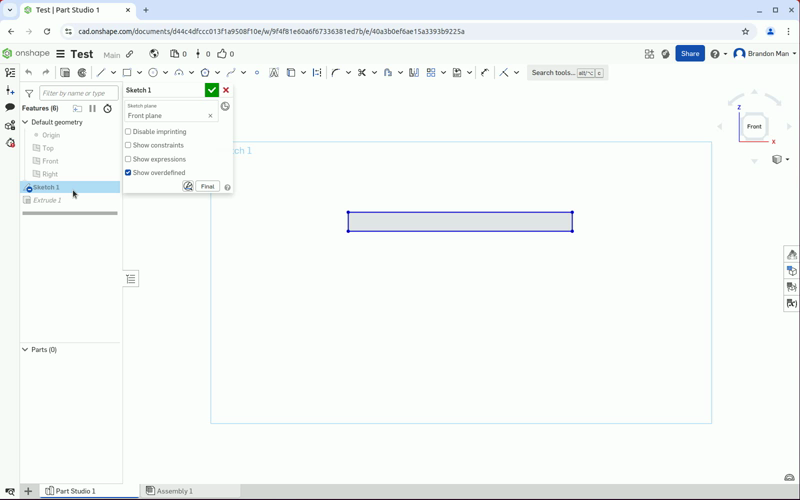
mouse_move(229, 92)
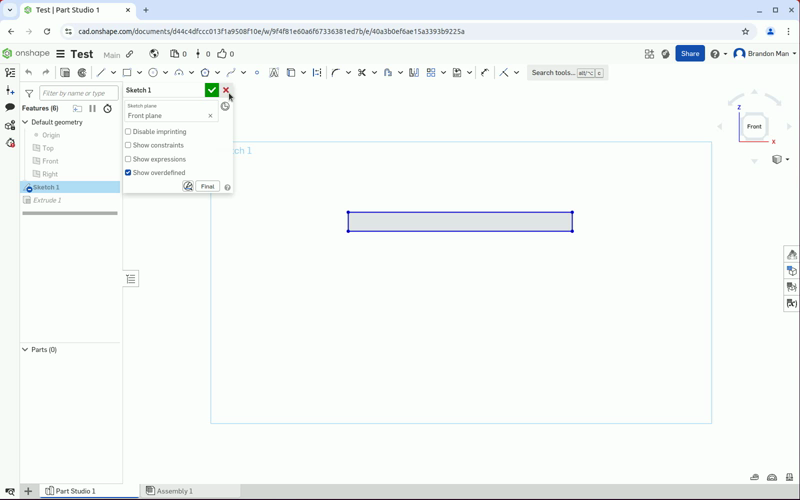
click(229, 92)
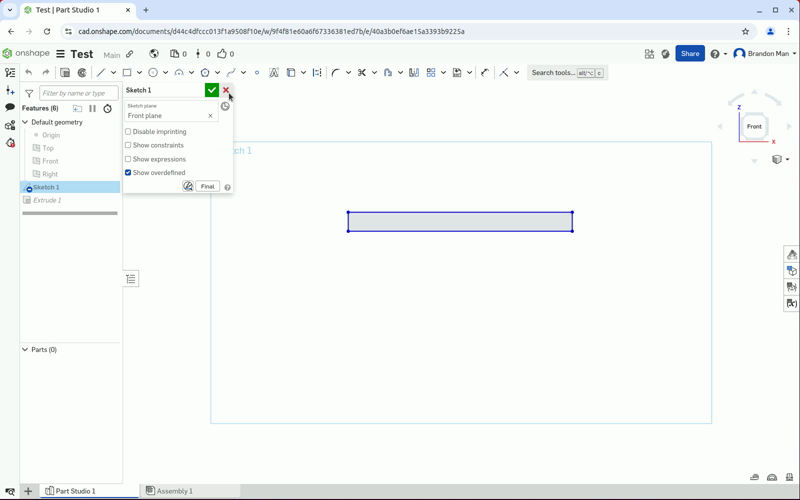
key(shift+s)
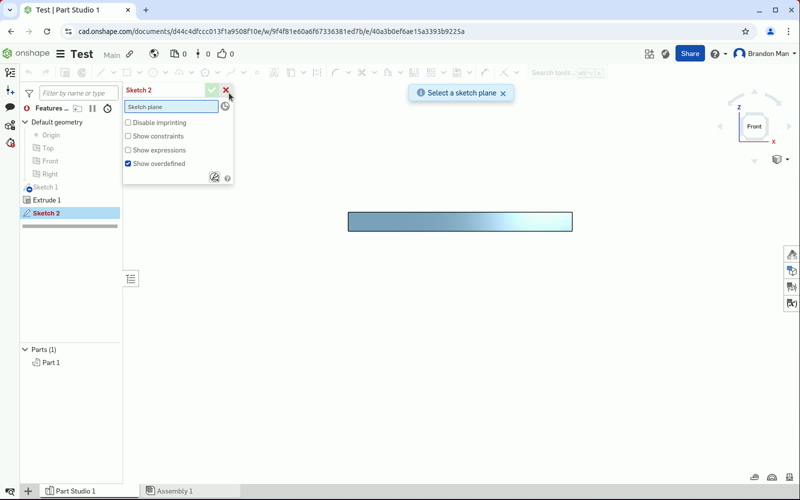
mouse_move(73, 163)
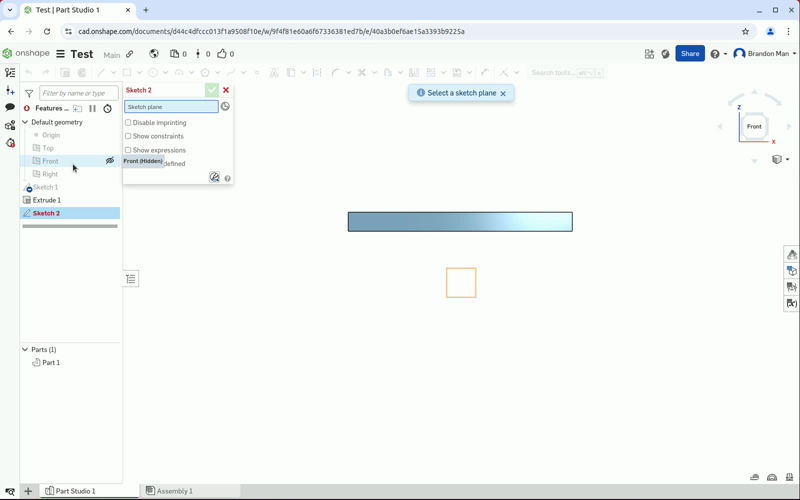
click(73, 163)
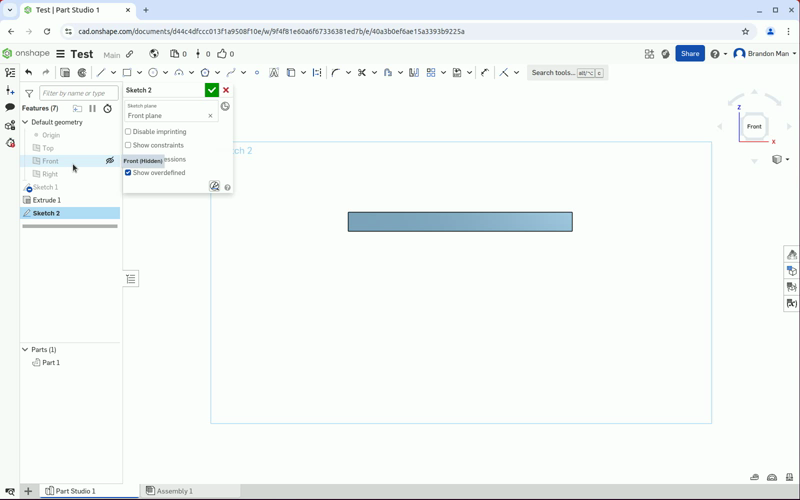
mouse_move(73, 352)
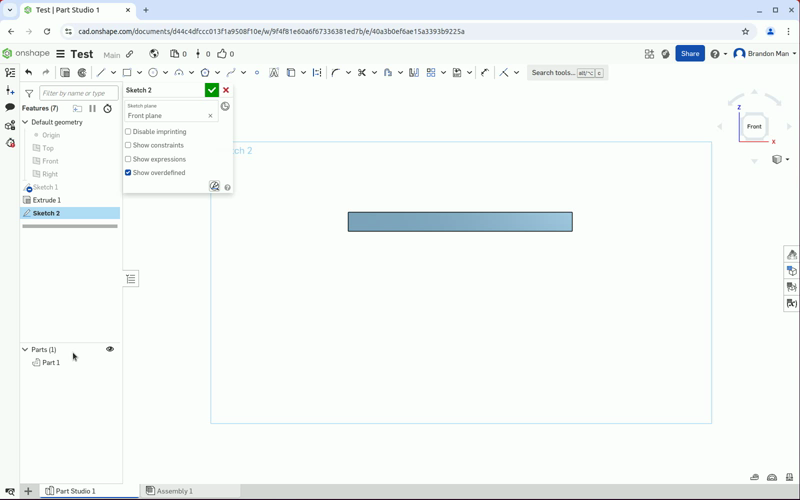
key(y)
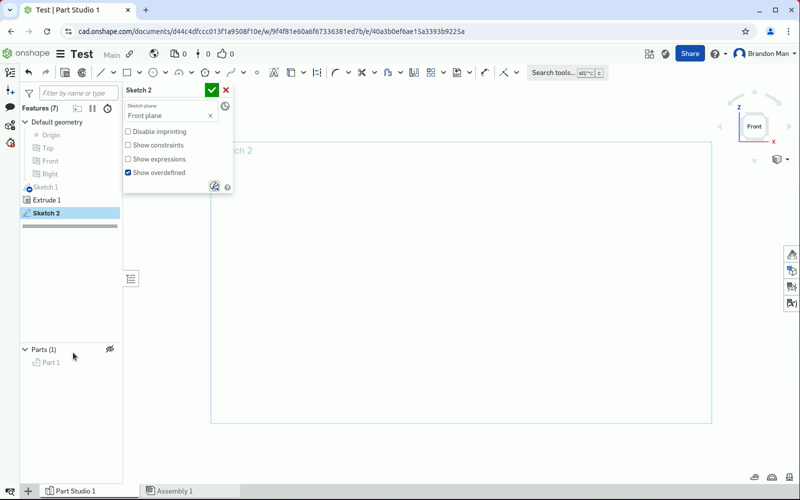
key(l)
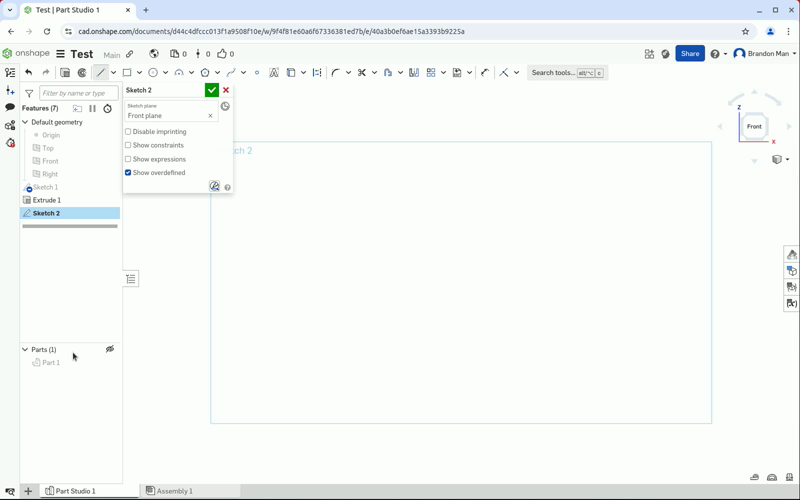
key_down(shift)
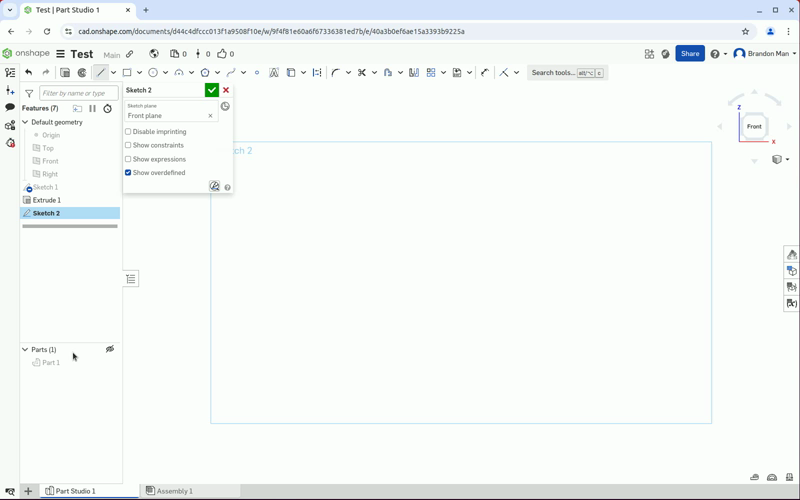
mouse_move(348, 334)
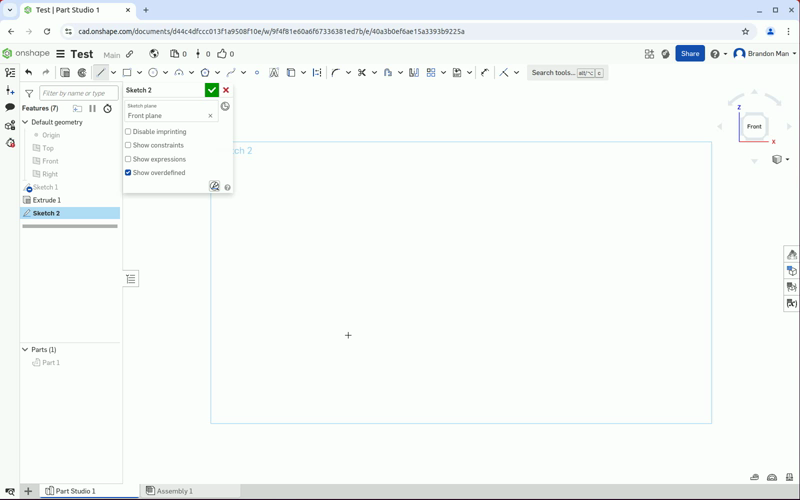
click(348, 334)
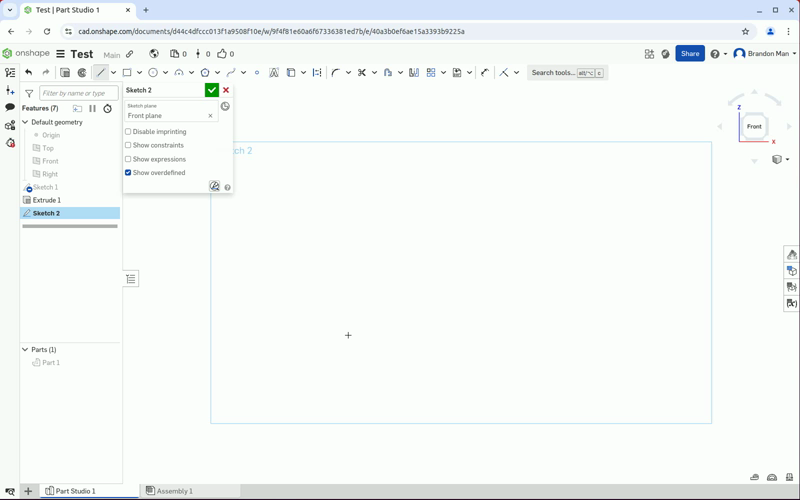
key_up(shift)
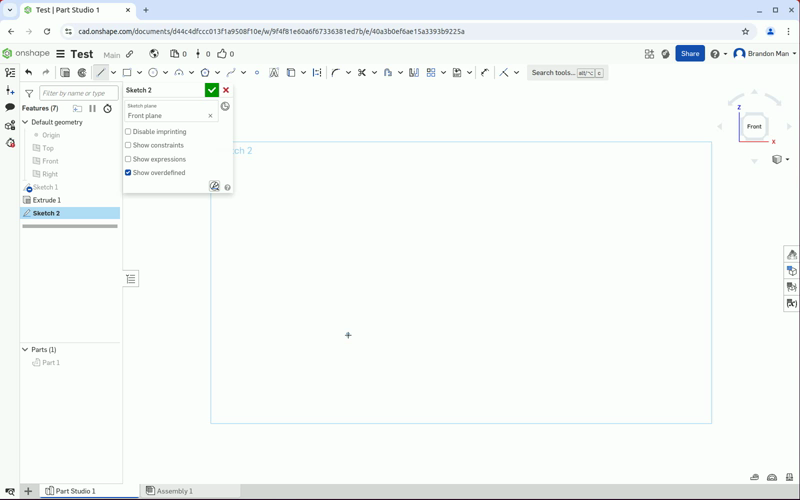
key_down(shift)
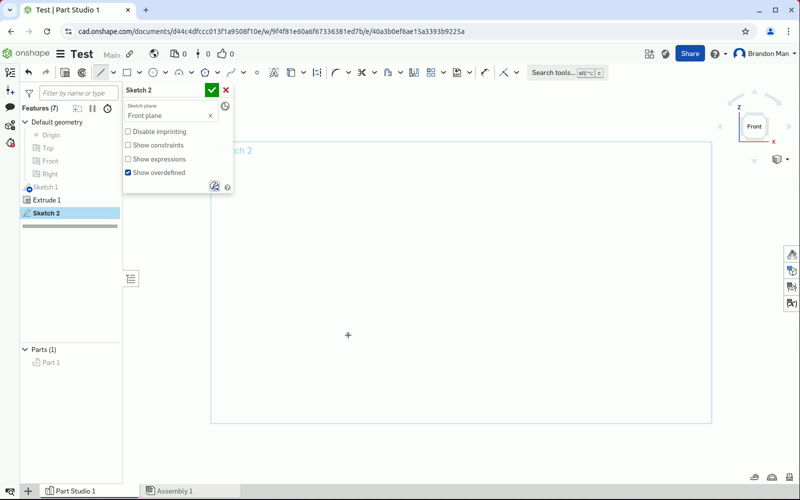
mouse_move(572, 334)
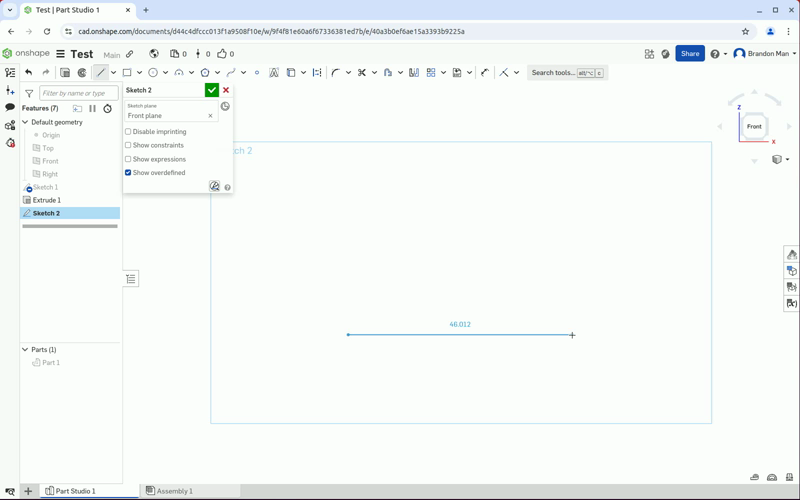
click(572, 334)
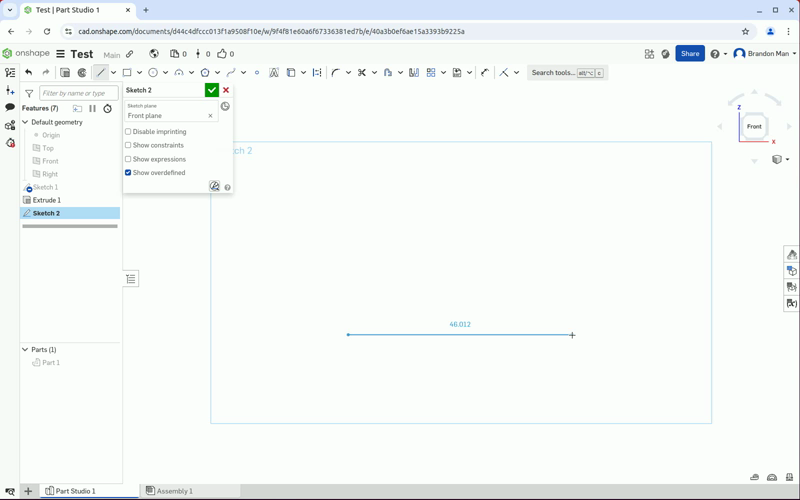
key_up(shift)
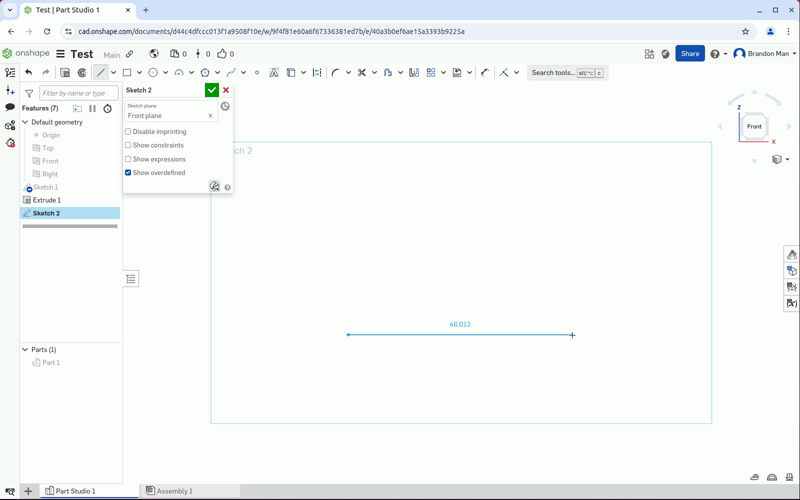
key_down(shift)
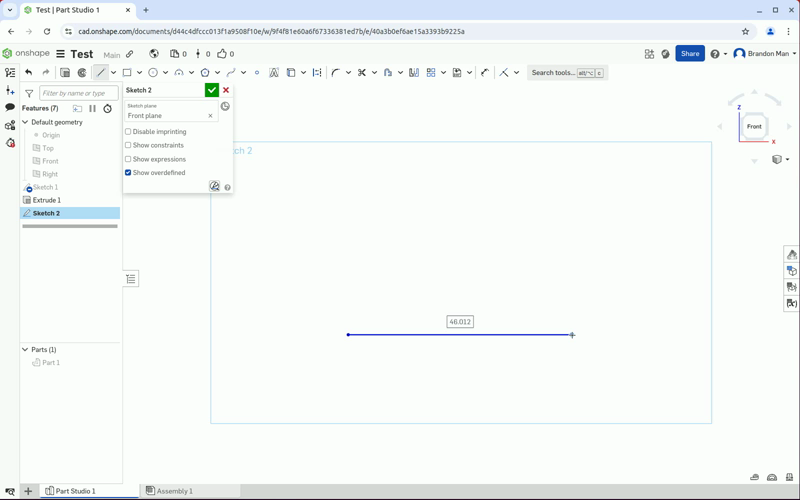
mouse_move(572, 233)
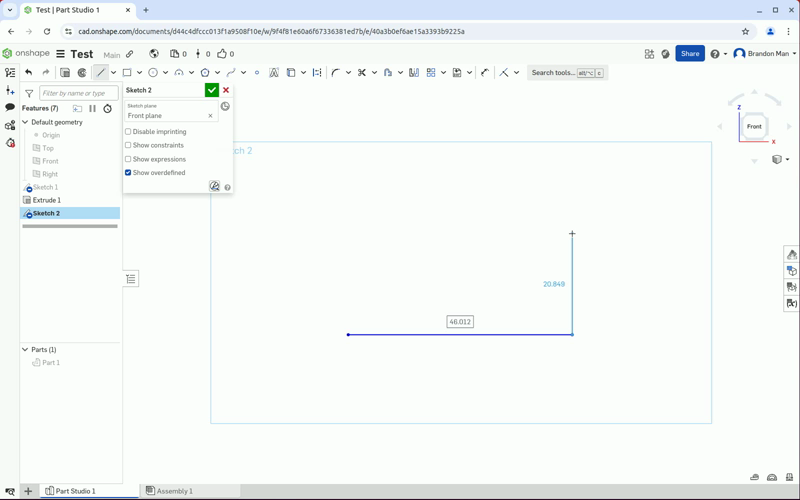
click(572, 233)
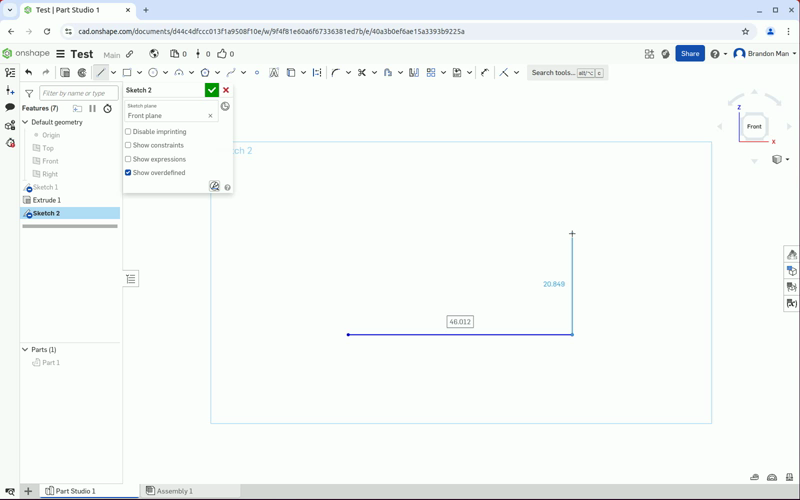
key_up(shift)
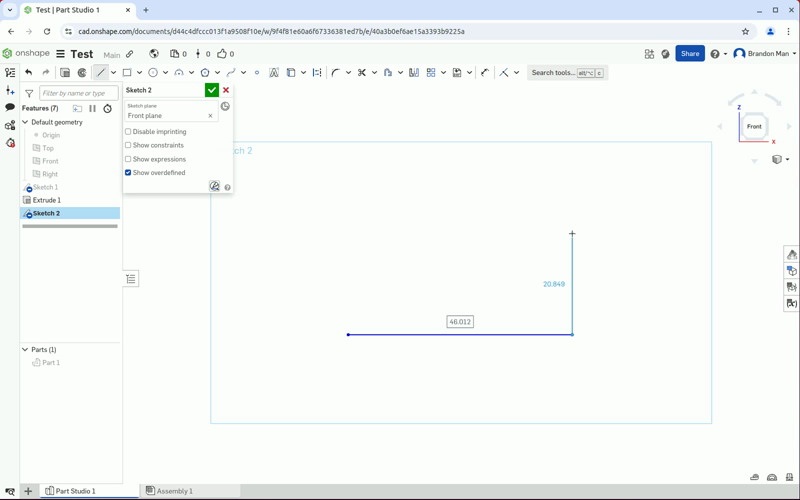
key_down(shift)
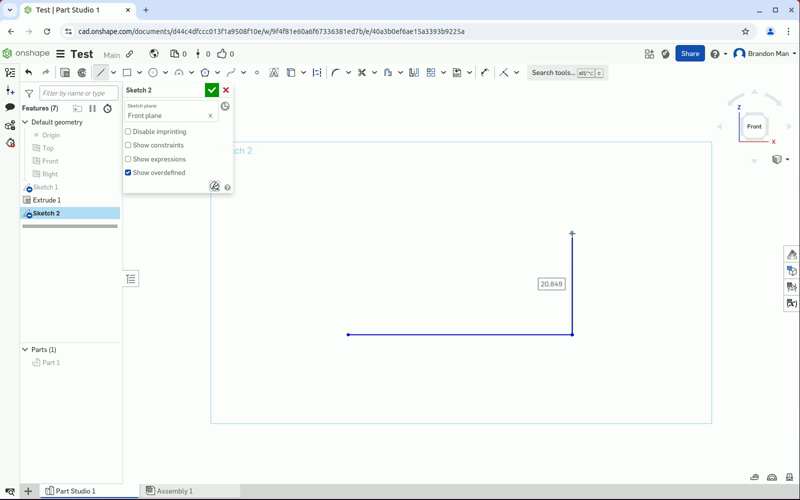
mouse_move(348, 233)
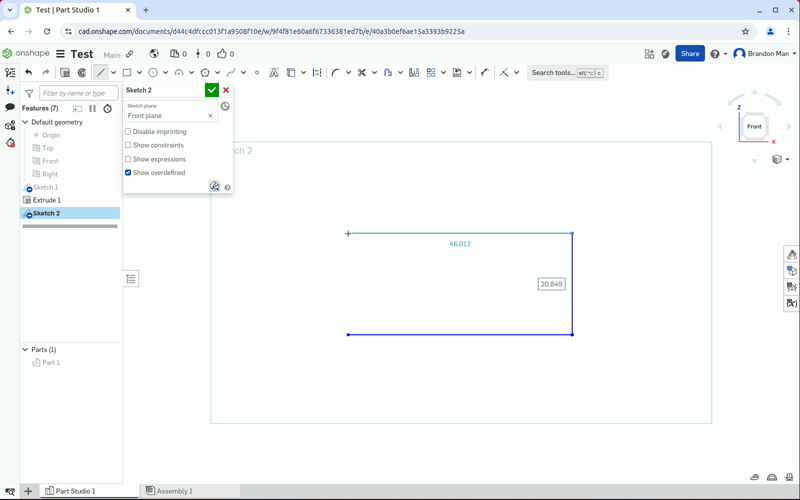
click(348, 233)
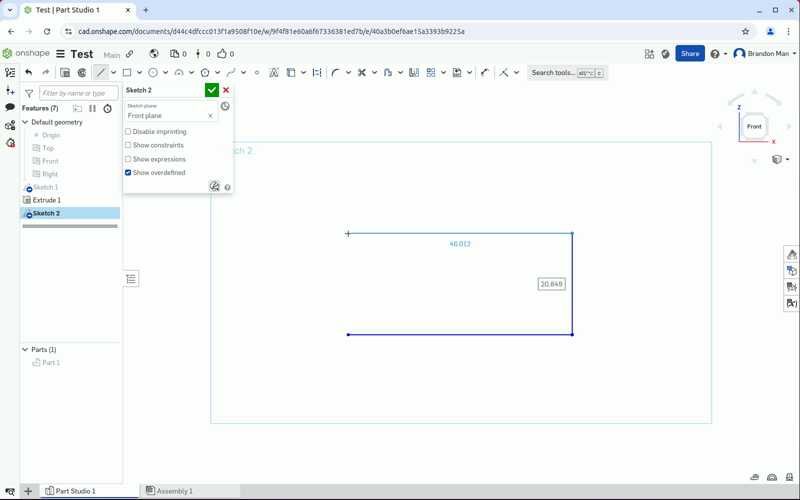
key_up(shift)
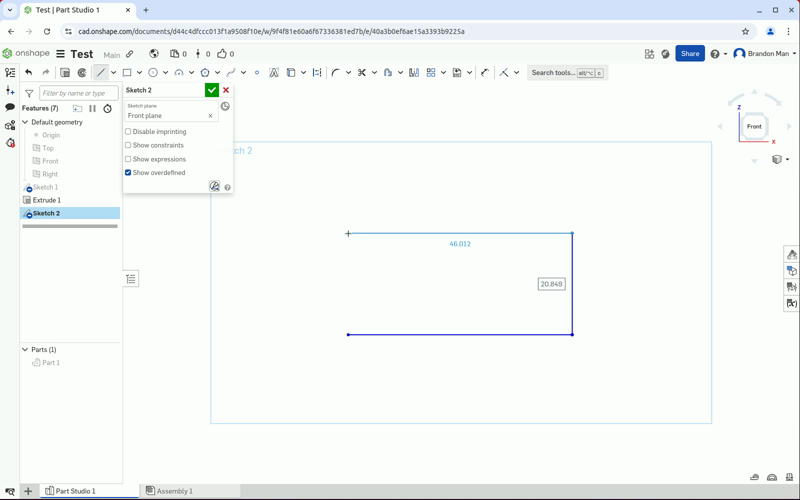
key_down(shift)
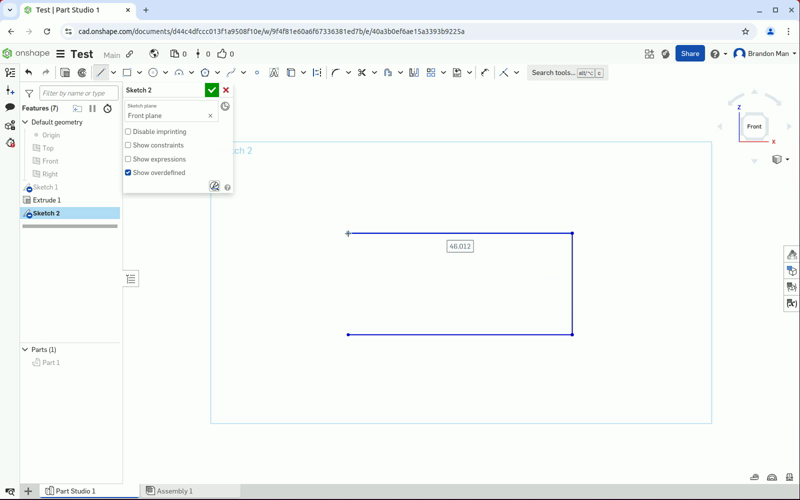
mouse_move(348, 334)
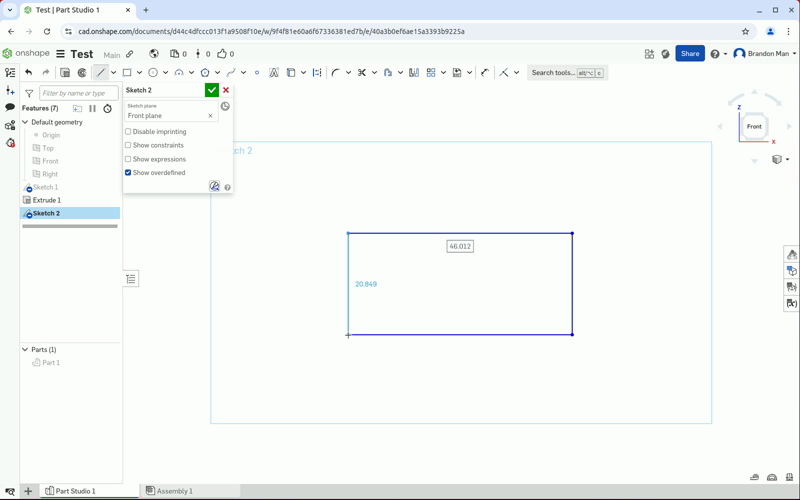
key_up(shift)
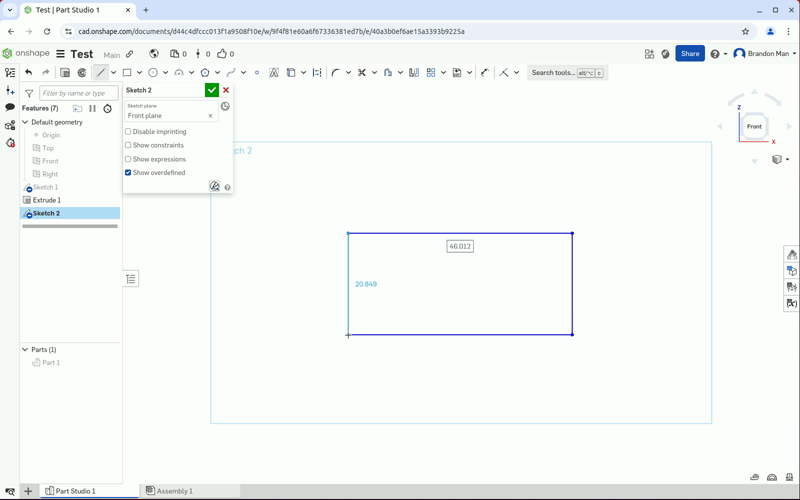
click(348, 334)
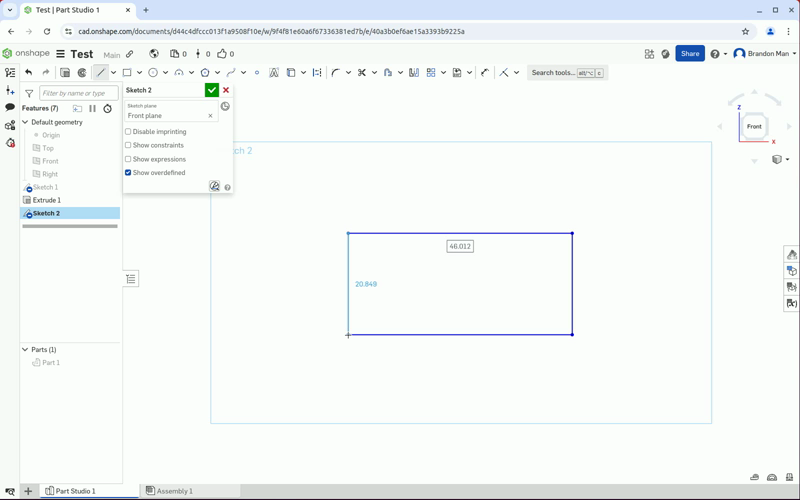
key(esc)
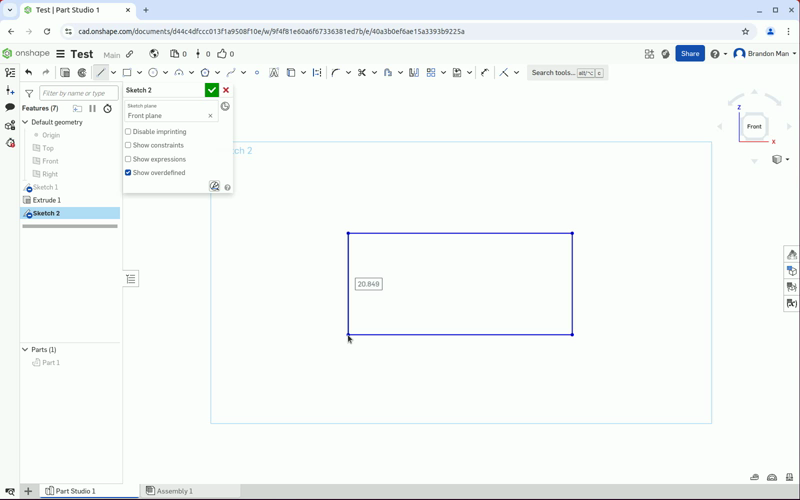
mouse_move(513, 279)
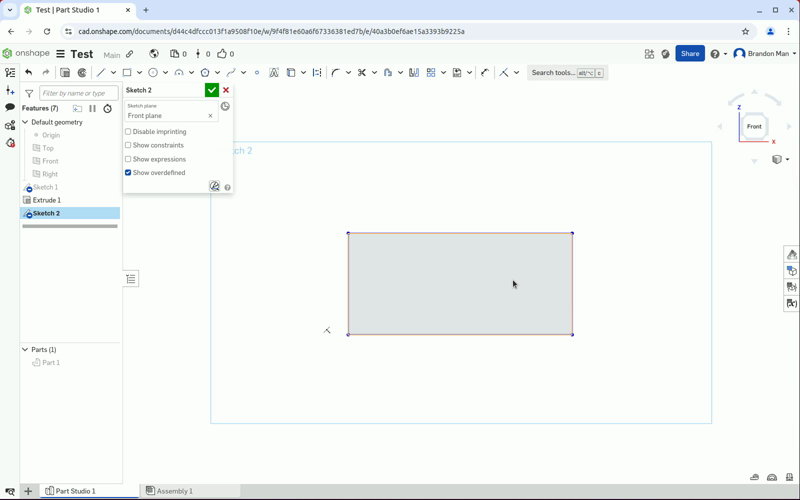
click(513, 279)
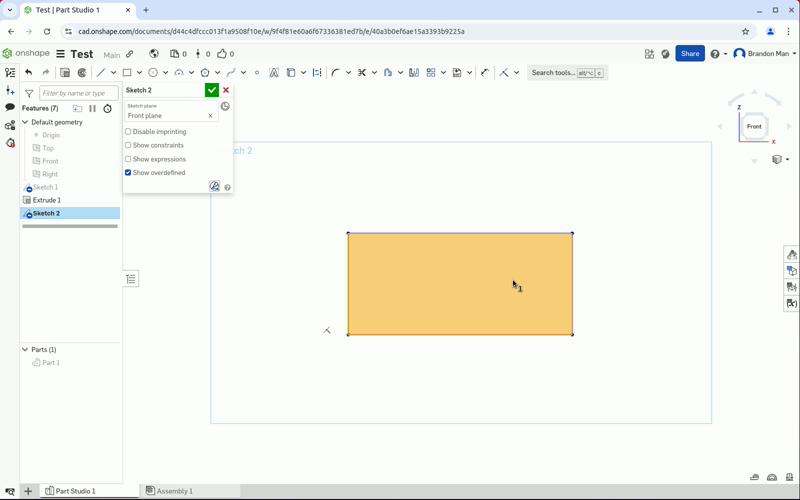
mouse_move(73, 352)
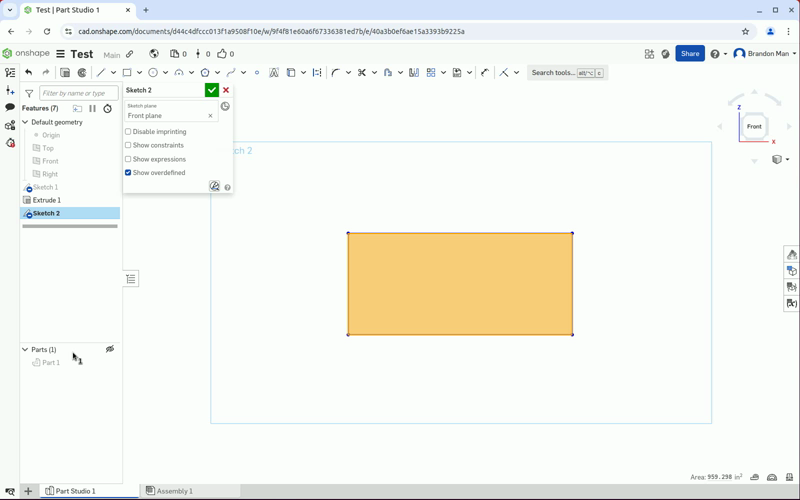
key(shift+y)
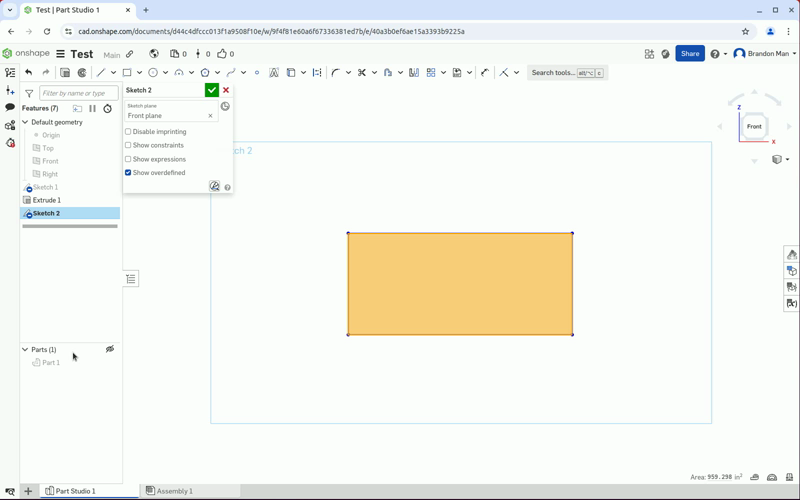
key(shift+e)
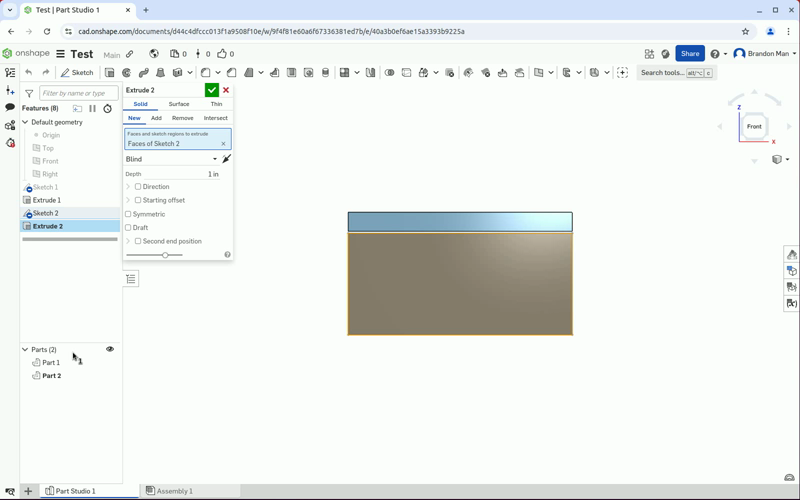
mouse_move(143, 106)
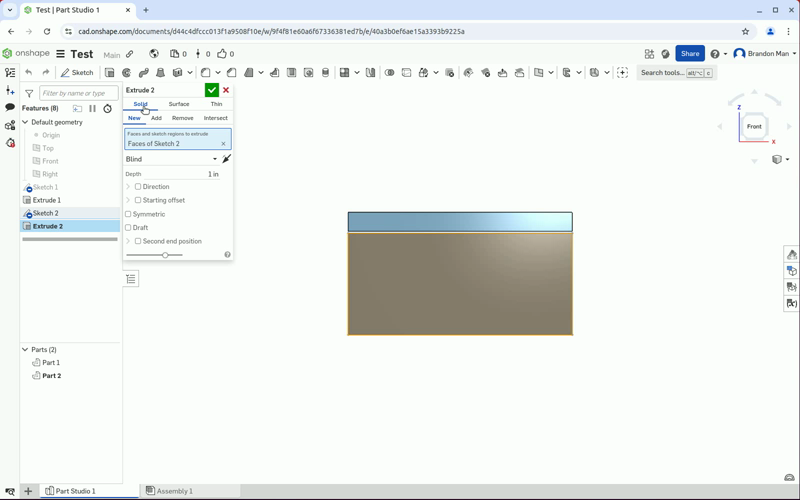
click(143, 106)
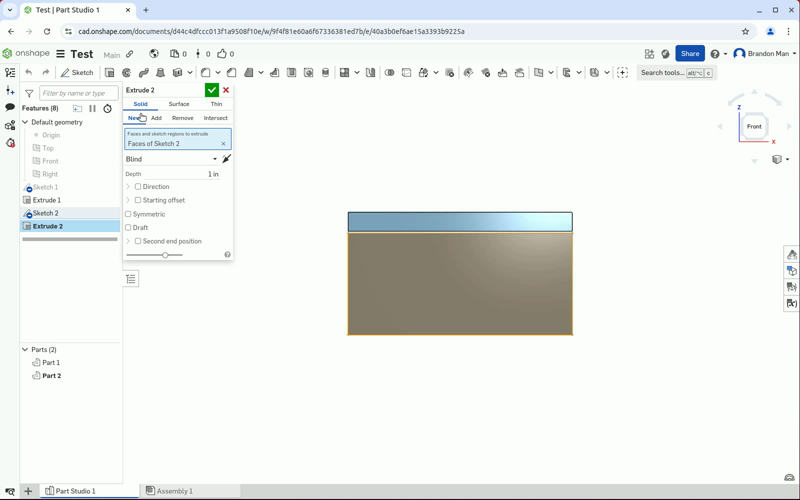
mouse_move(137, 120)
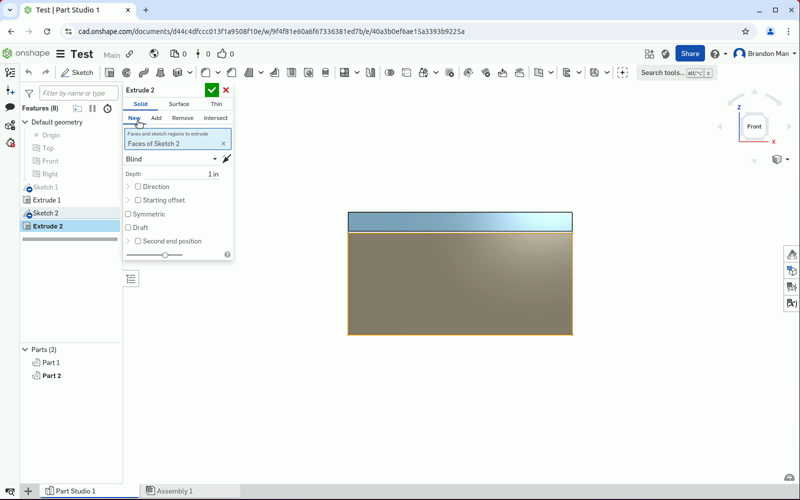
click(137, 120)
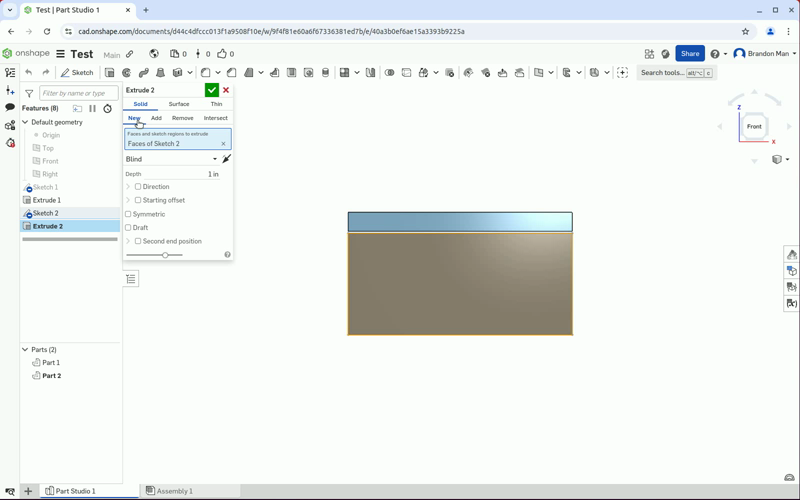
key(tab, 4)
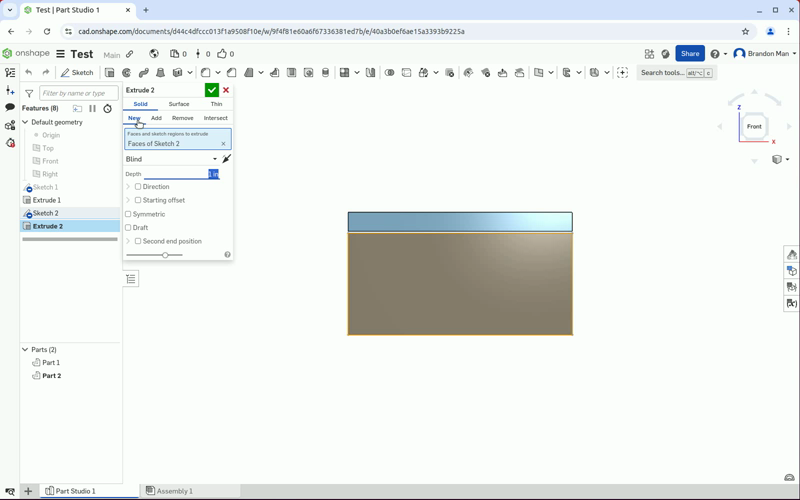
text(-4.333)
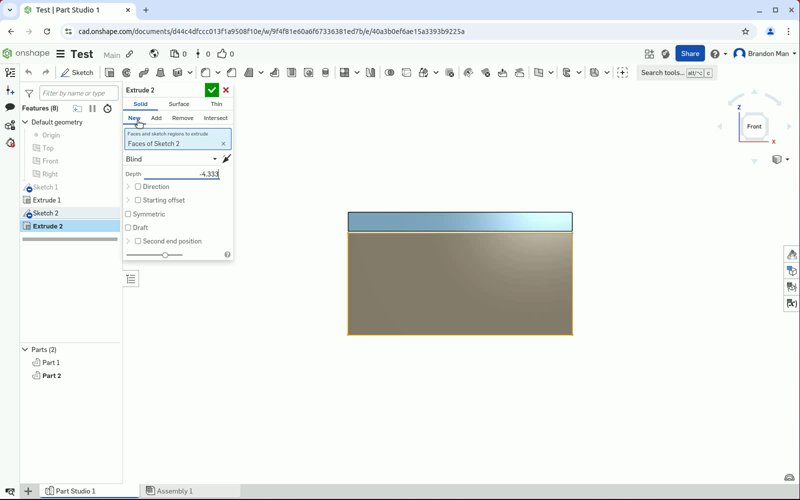
key(enter)
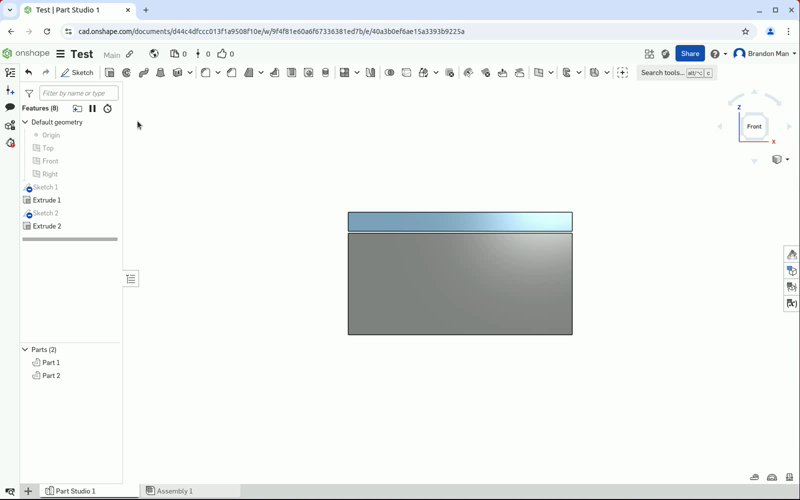
key(shift+h)
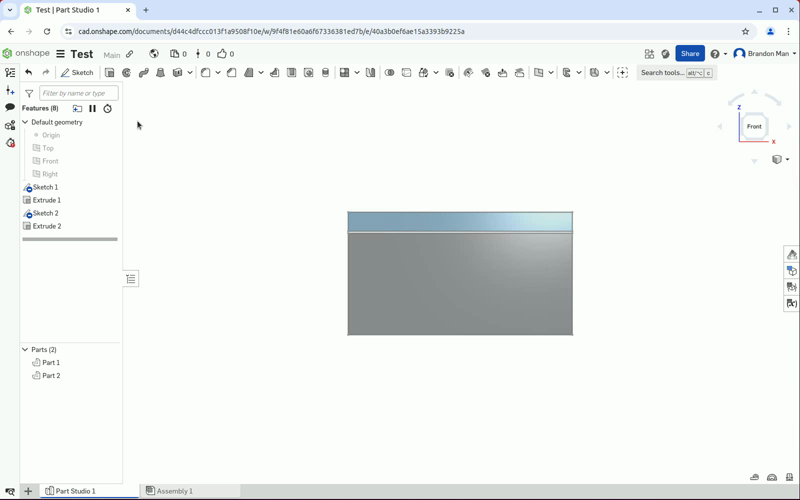
key(shift+h)
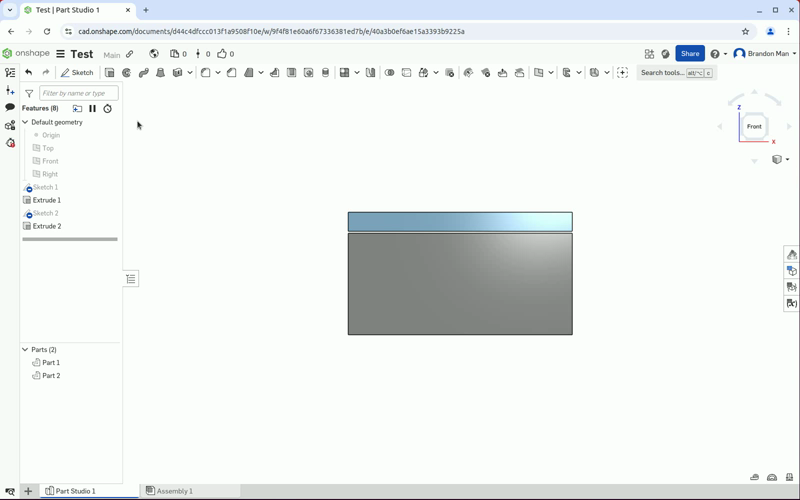
mouse_move(73, 189)
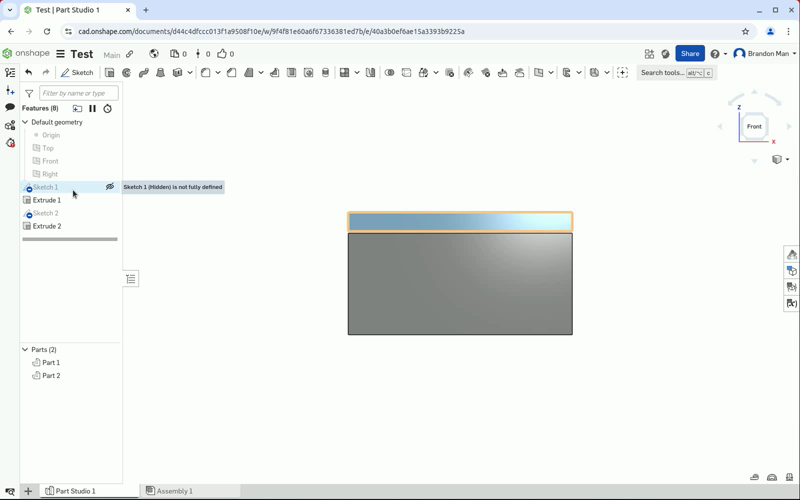
click(73, 189)
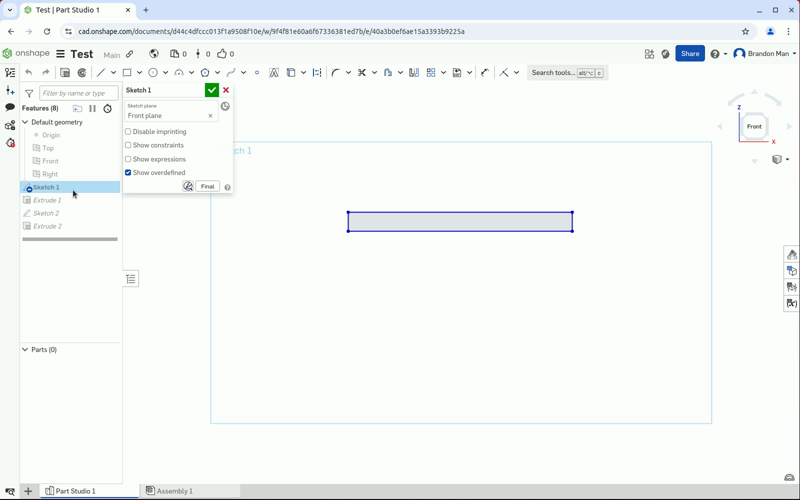
mouse_move(229, 92)
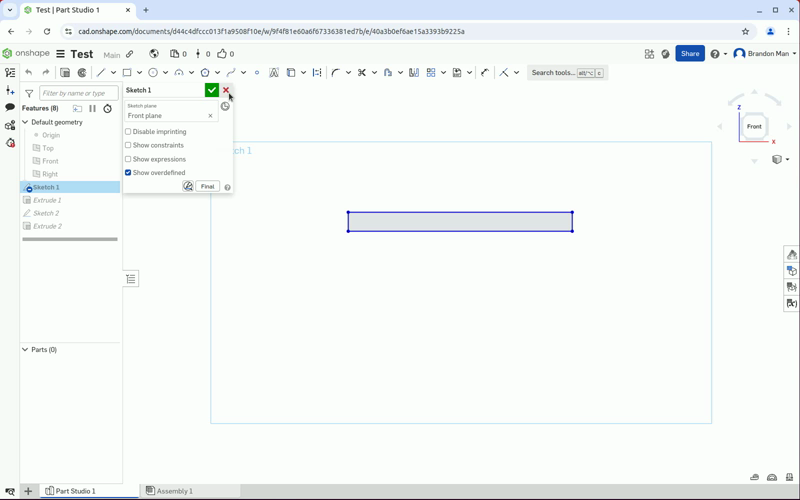
click(229, 92)
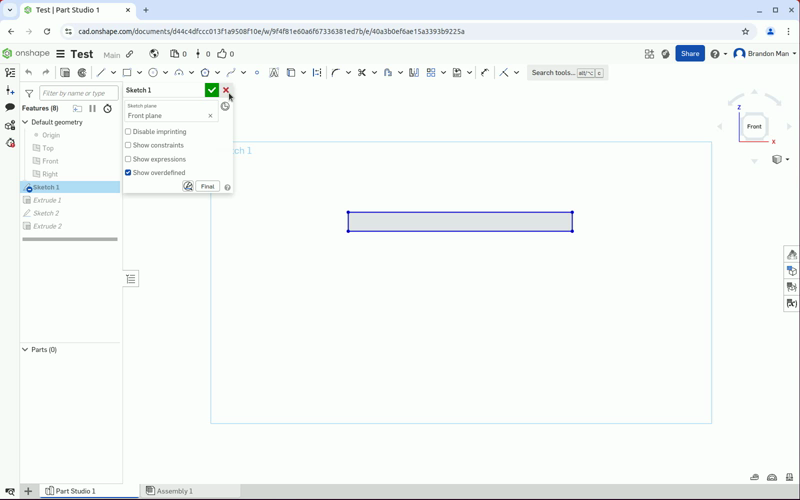
key(shift+s)
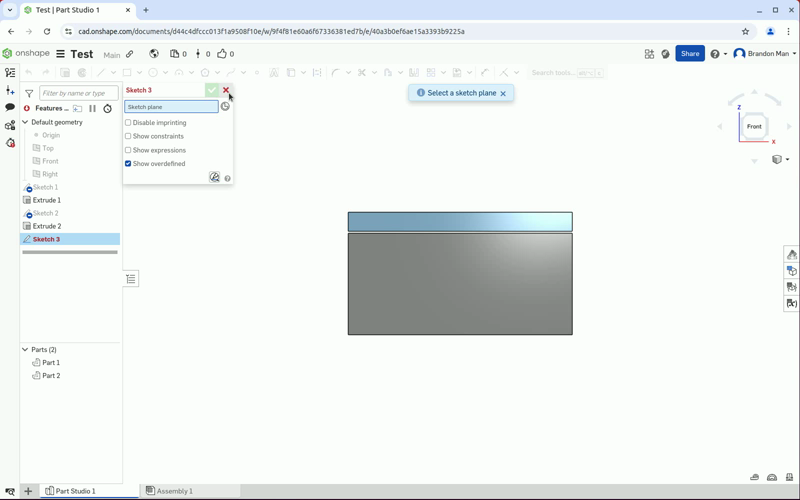
mouse_move(73, 163)
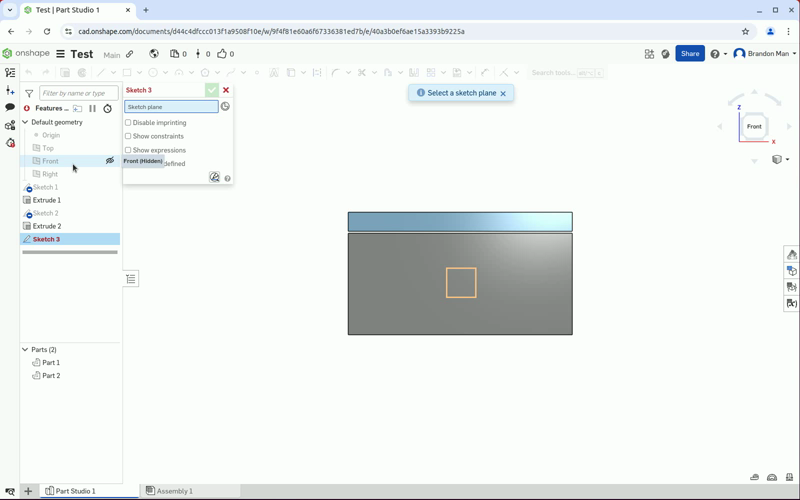
click(73, 163)
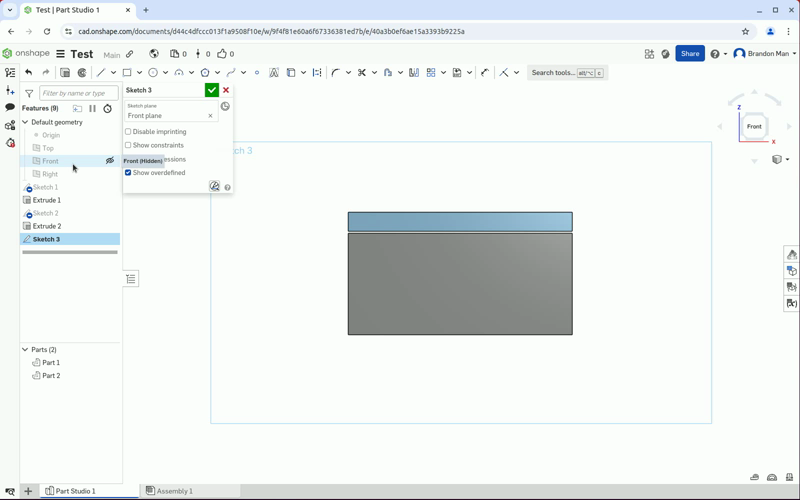
mouse_move(73, 352)
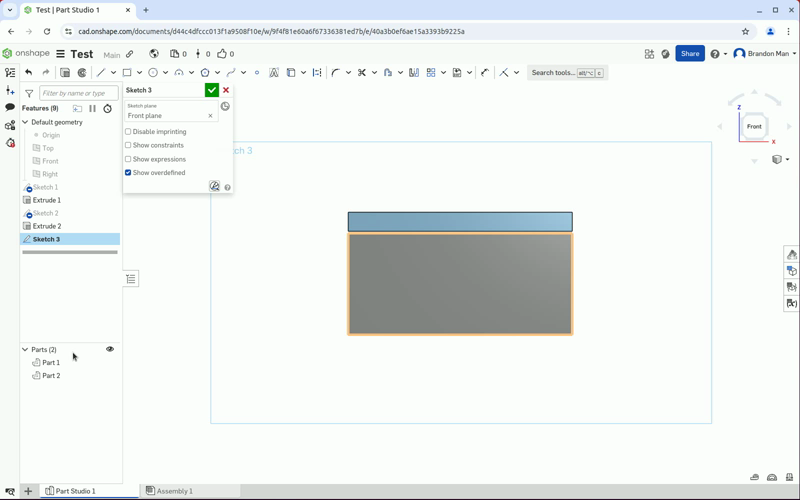
key(y)
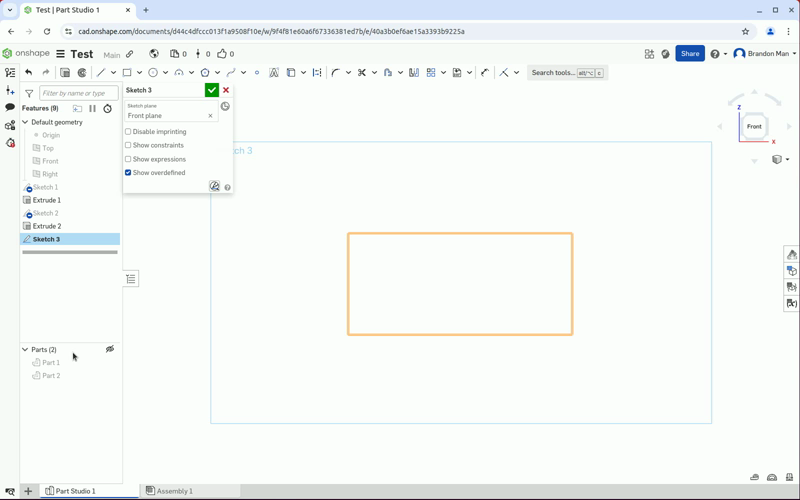
key(l)
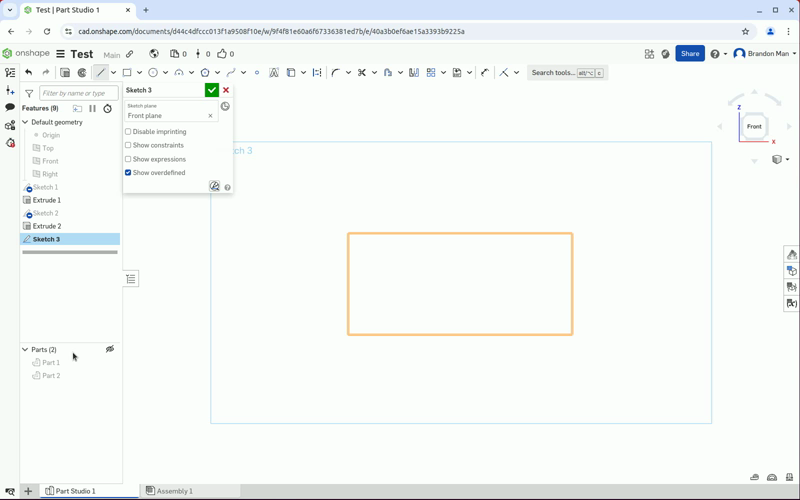
key_down(shift)
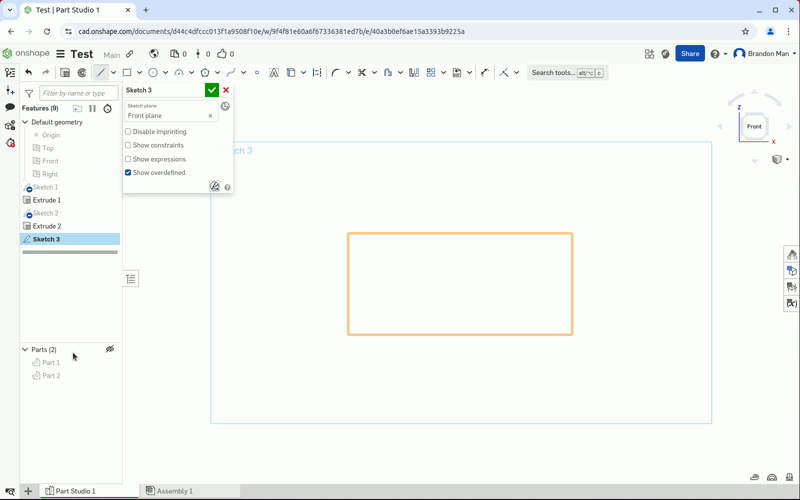
mouse_move(348, 353)
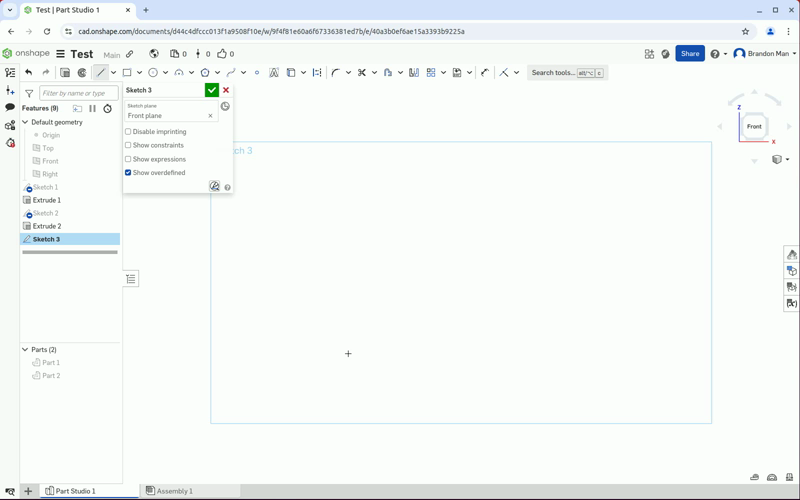
click(348, 353)
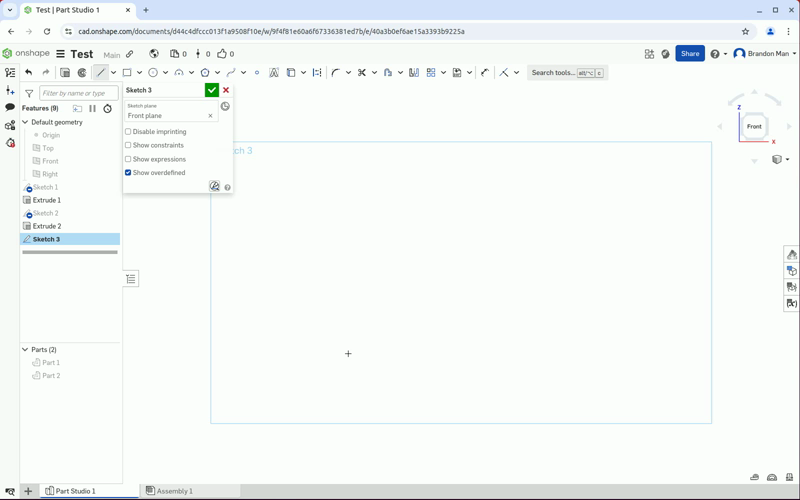
key_up(shift)
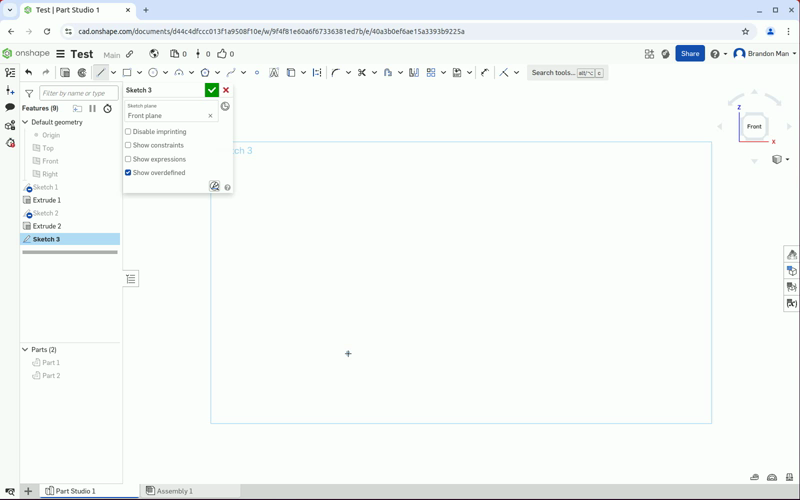
key_down(shift)
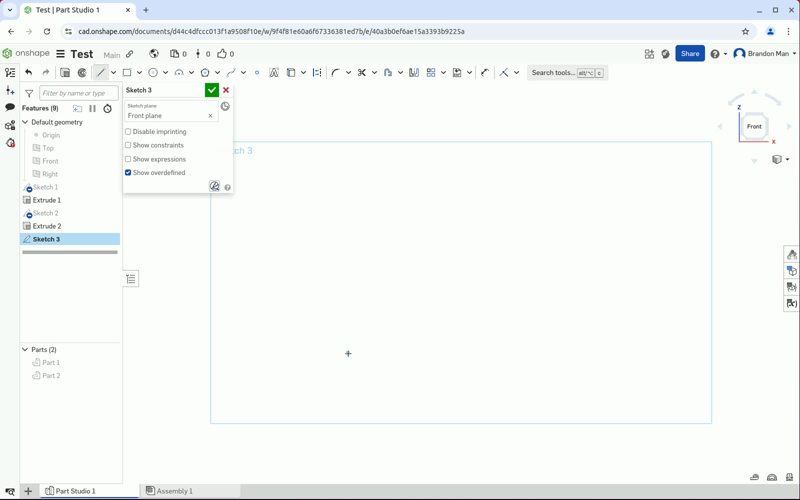
mouse_move(572, 353)
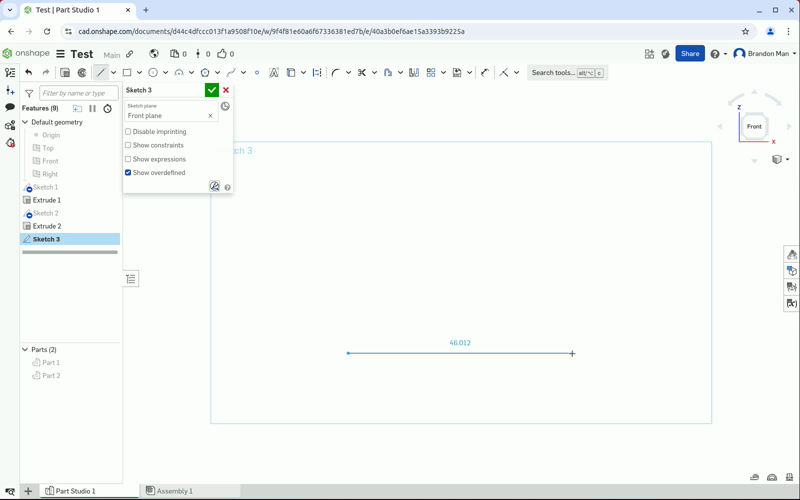
click(572, 353)
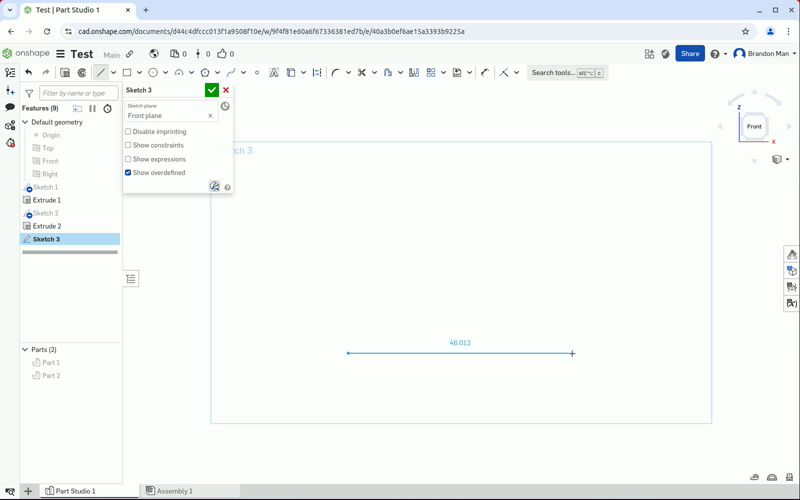
key_up(shift)
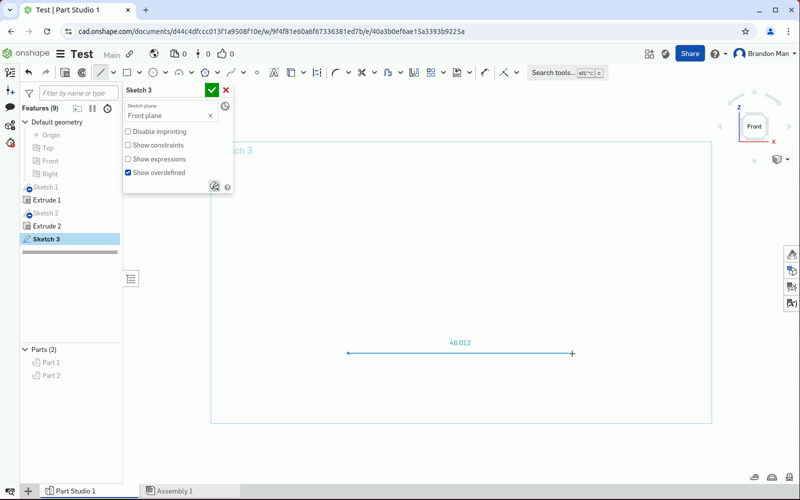
key_down(shift)
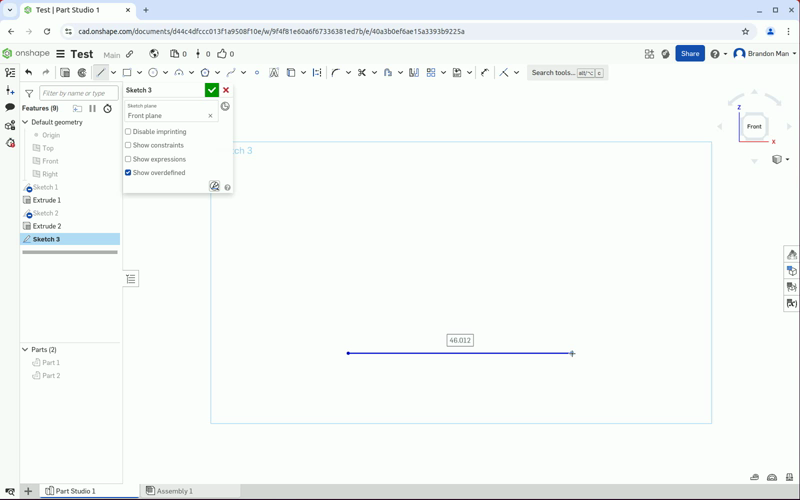
mouse_move(589, 353)
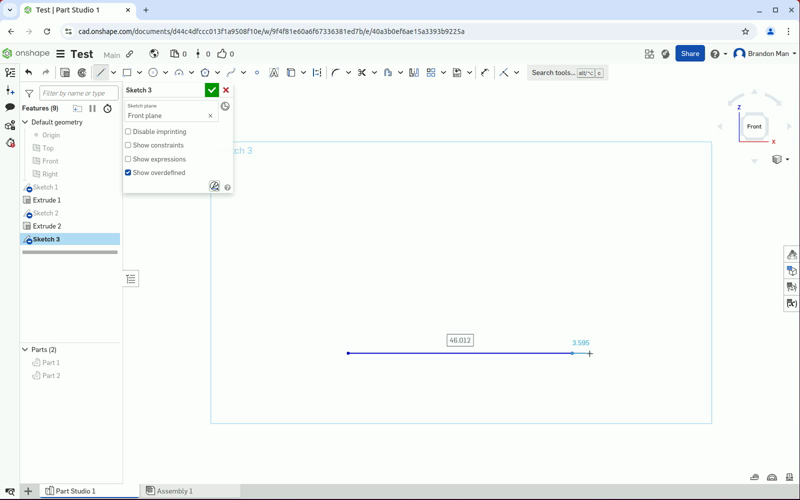
mouse_move(572, 334)
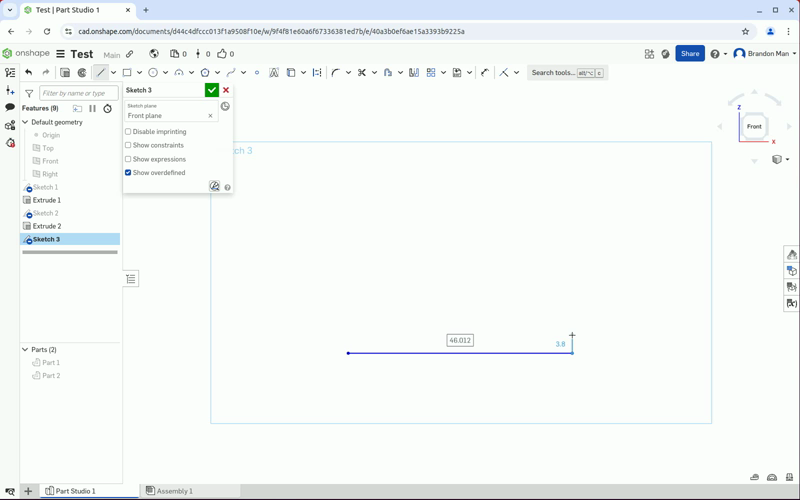
click(572, 334)
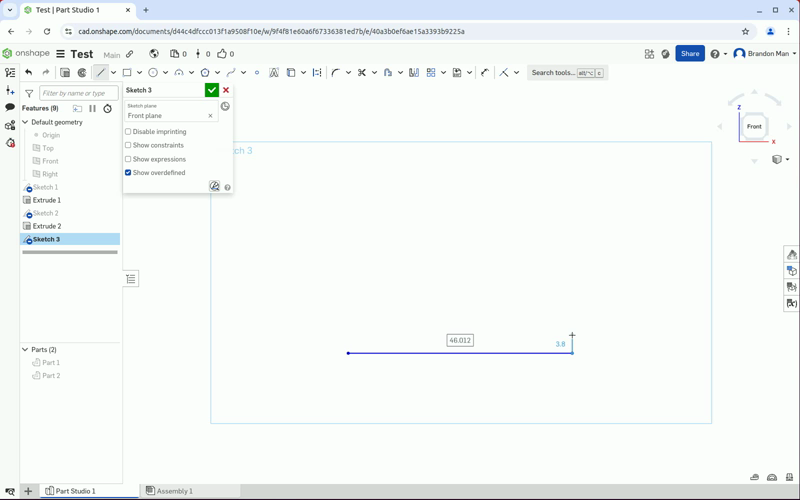
key_up(shift)
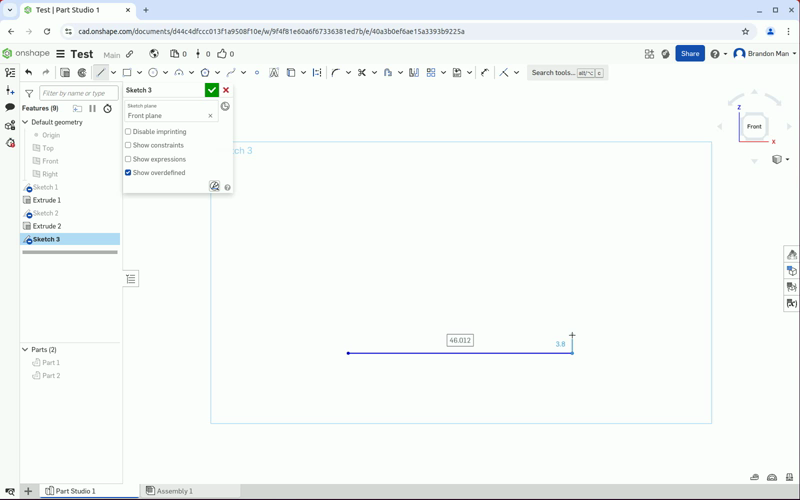
key_down(shift)
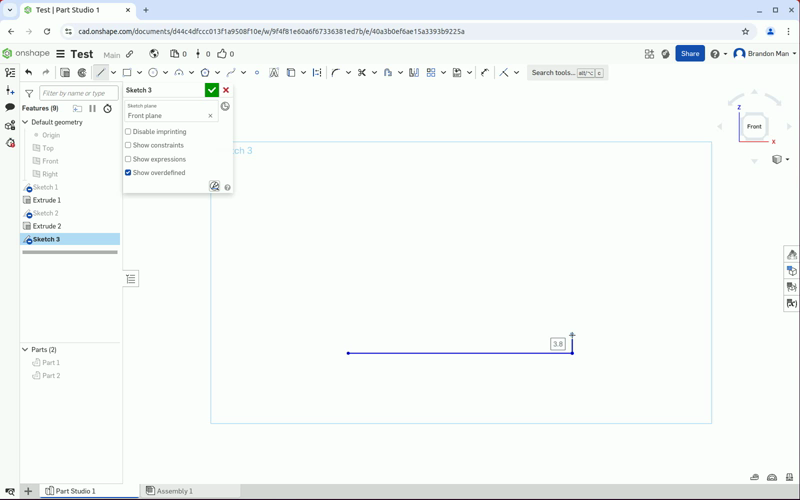
mouse_move(348, 334)
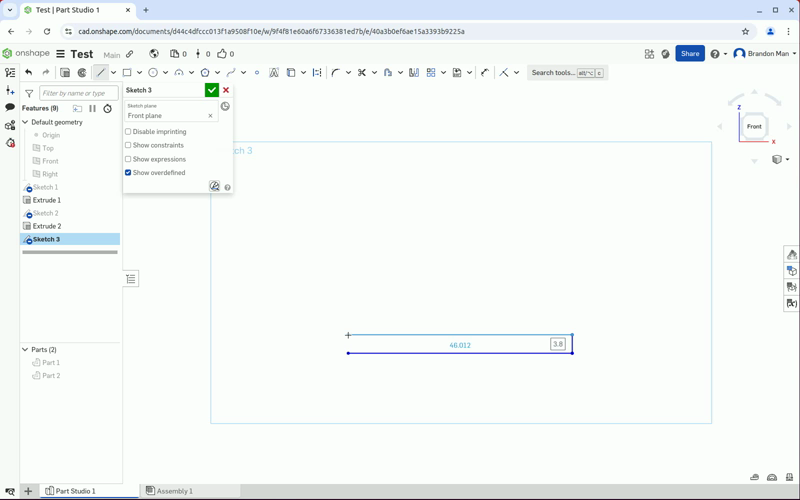
click(348, 334)
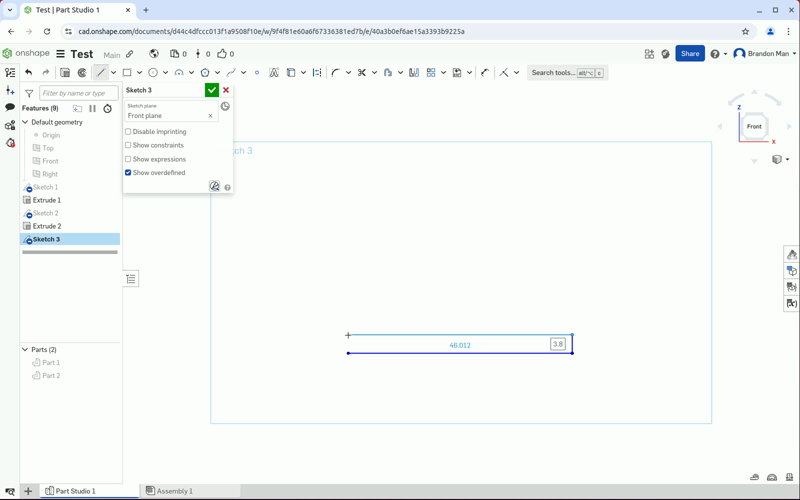
key_up(shift)
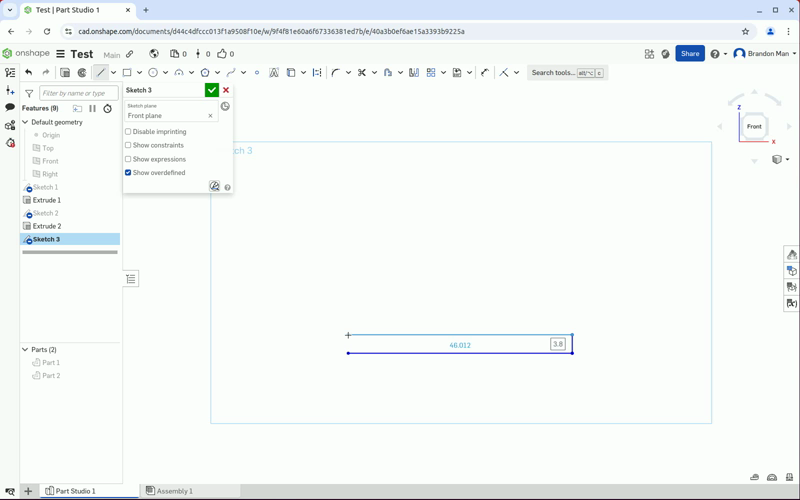
mouse_move(378, 334)
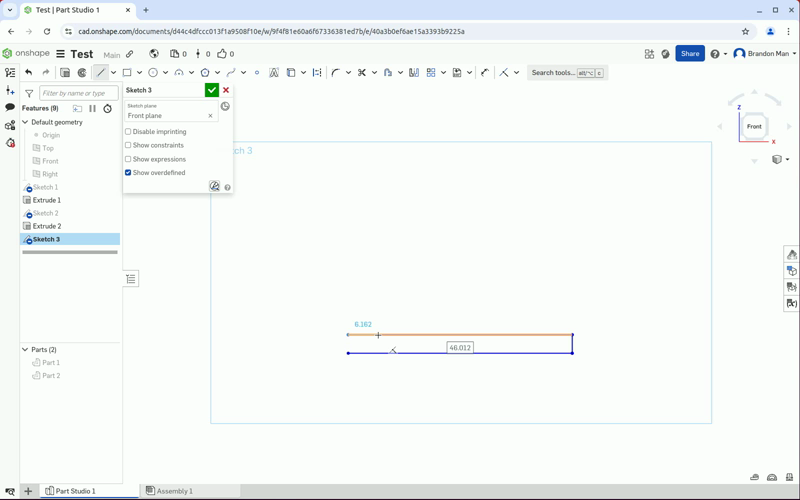
key_down(shift)
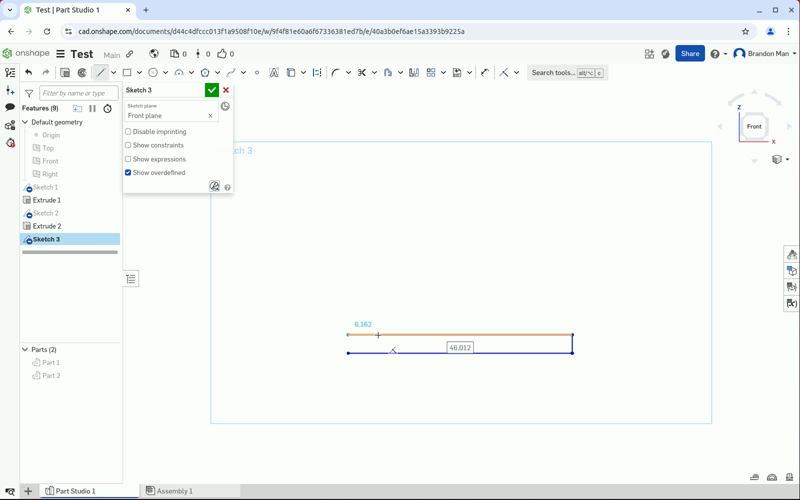
mouse_move(348, 353)
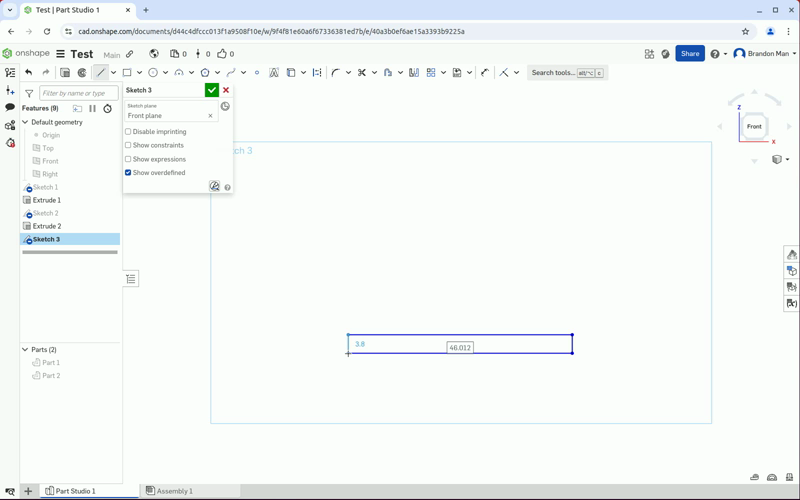
key_up(shift)
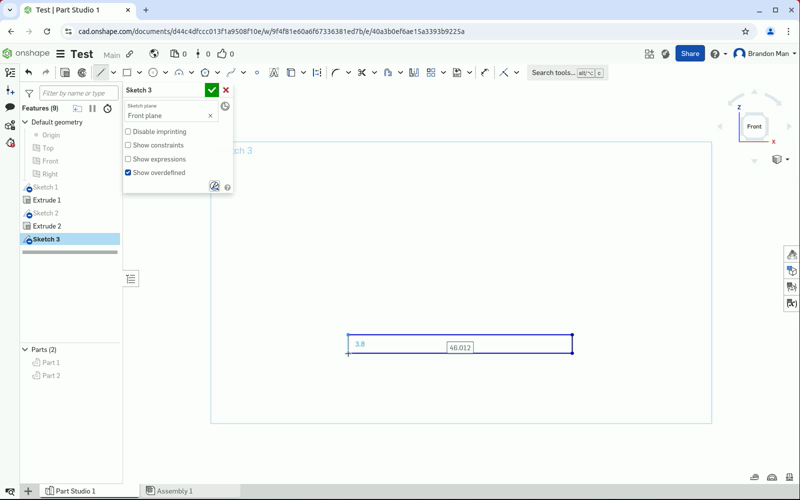
click(348, 353)
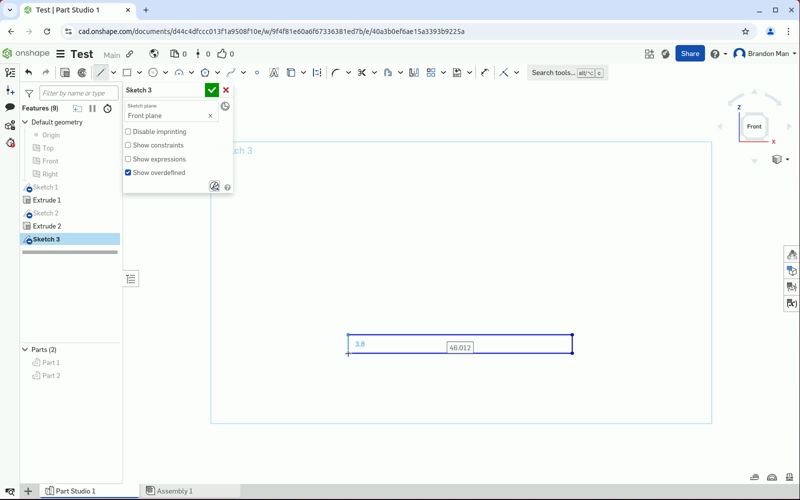
key(esc)
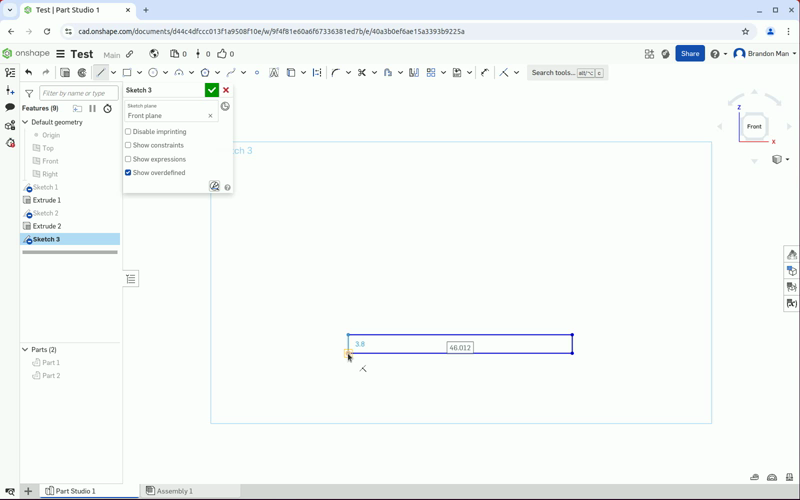
mouse_move(536, 339)
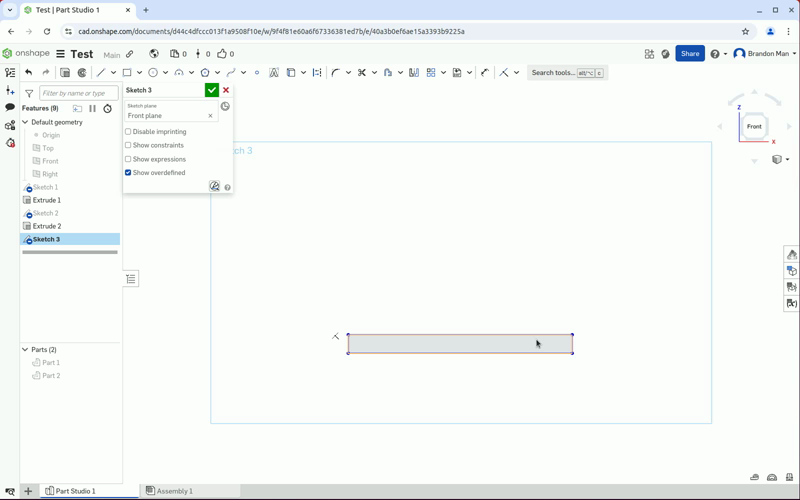
click(536, 339)
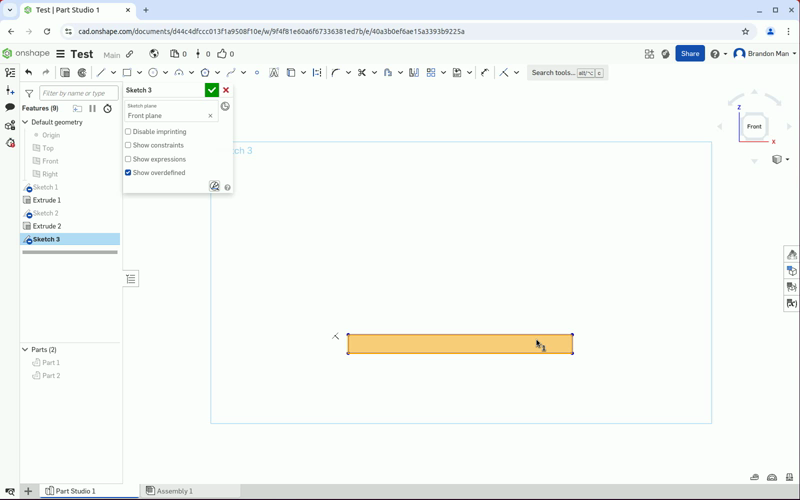
mouse_move(73, 352)
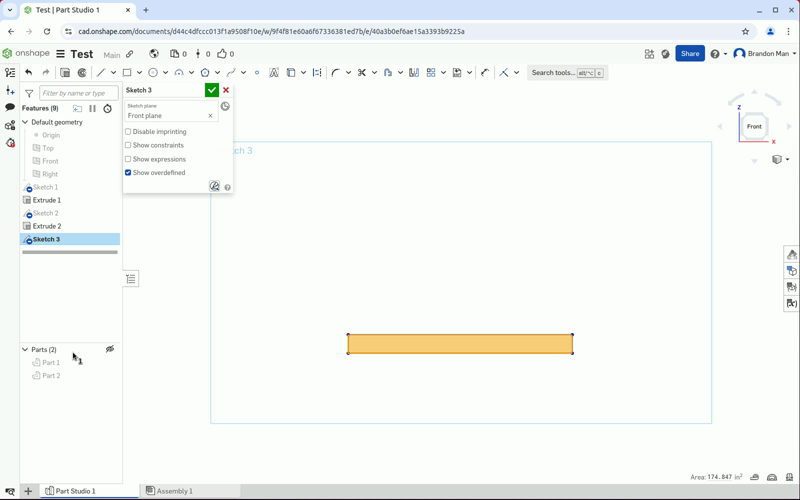
key(shift+y)
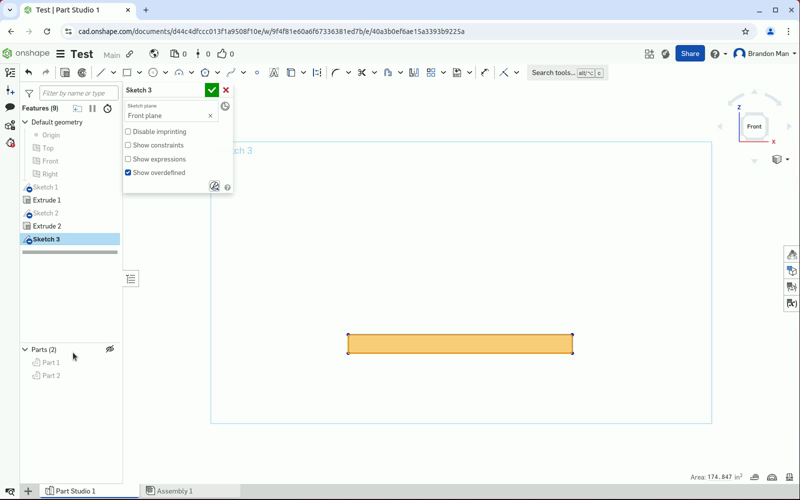
key(shift+e)
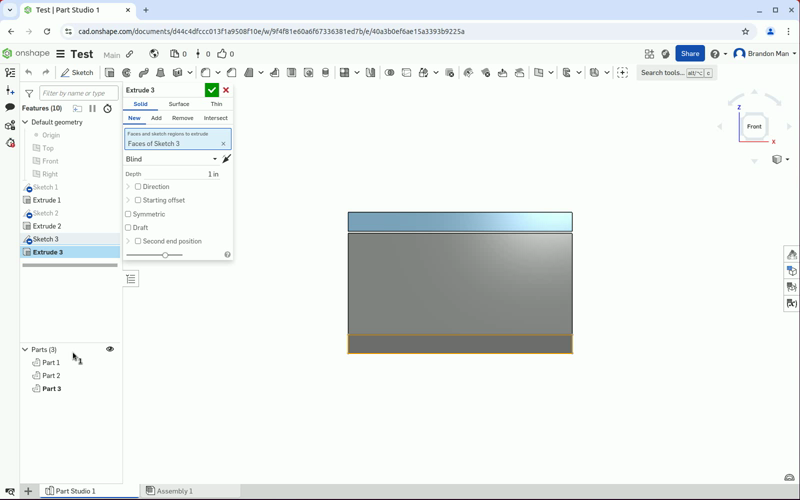
mouse_move(143, 106)
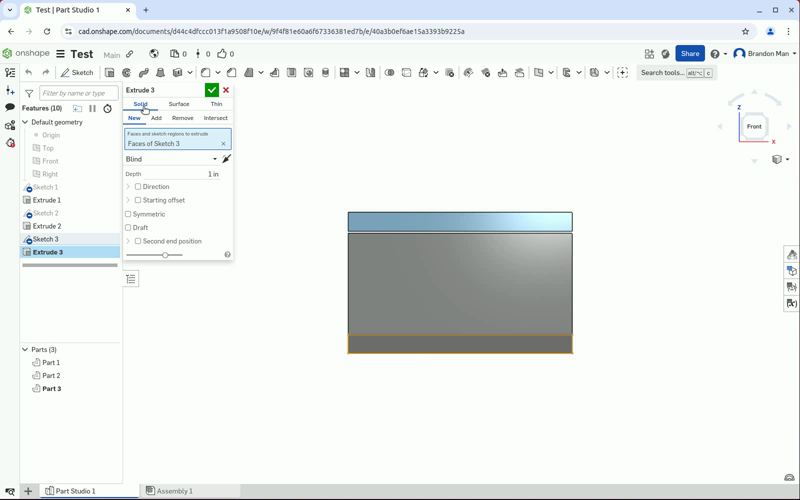
click(143, 106)
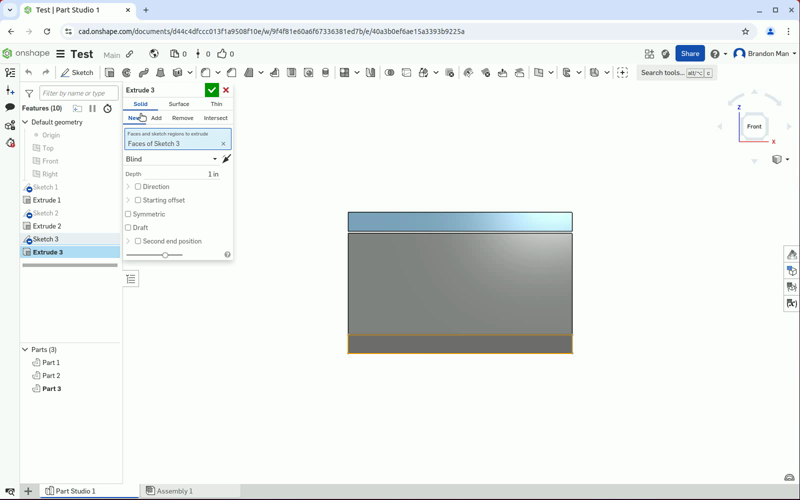
mouse_move(137, 120)
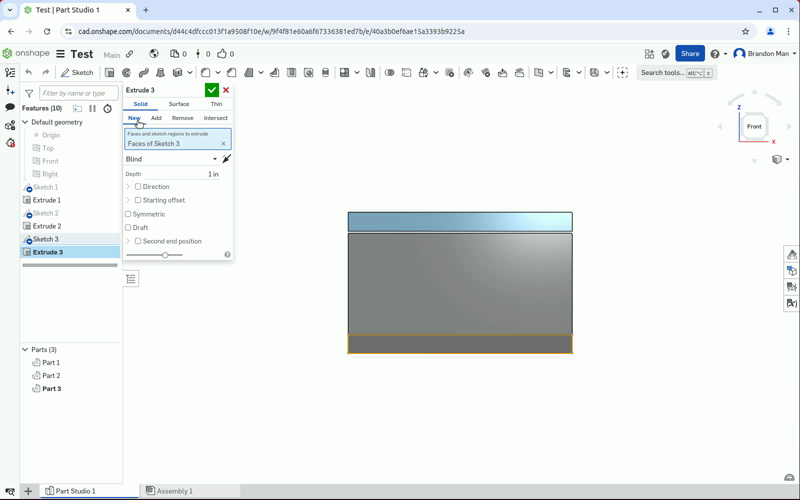
click(137, 120)
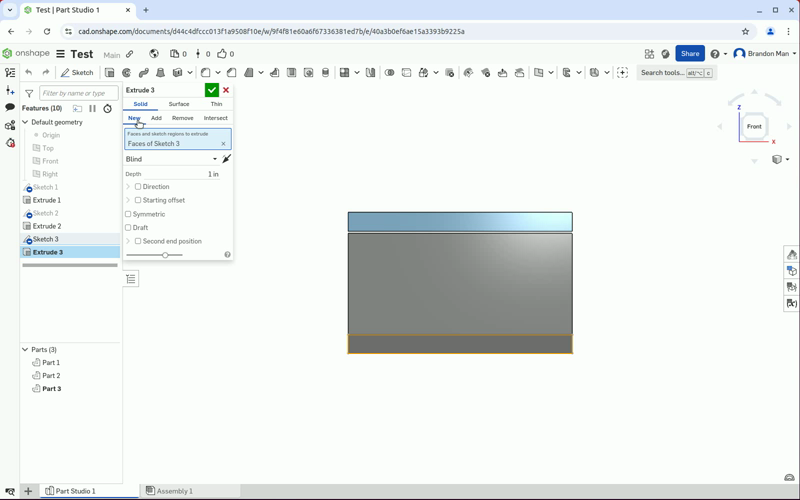
key(tab, 4)
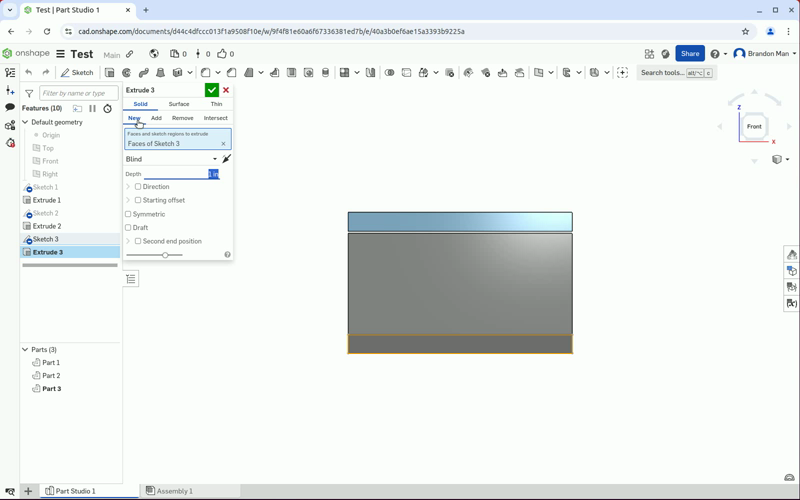
text(-4.333)
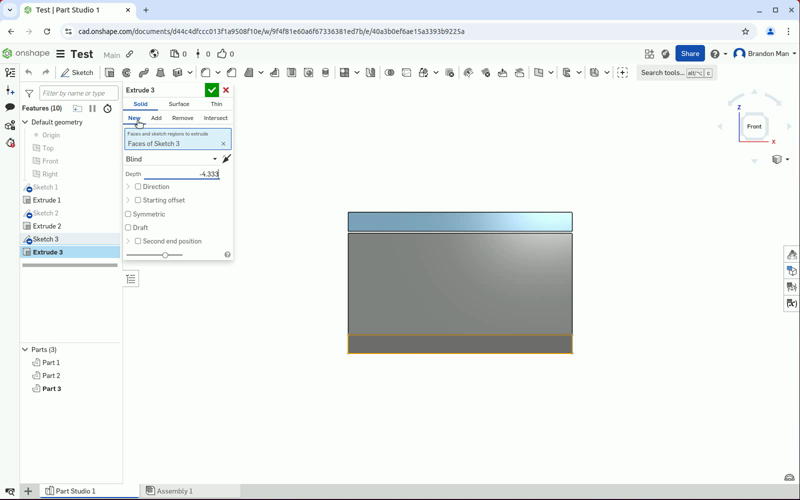
key(enter)
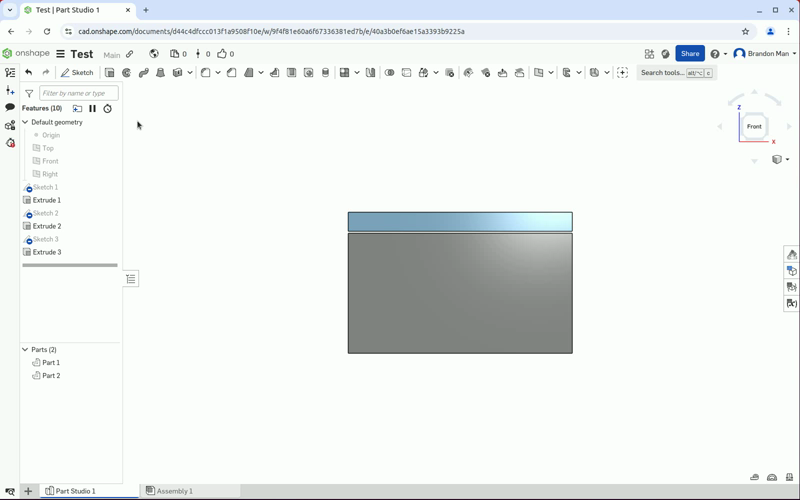
key(shift+h)
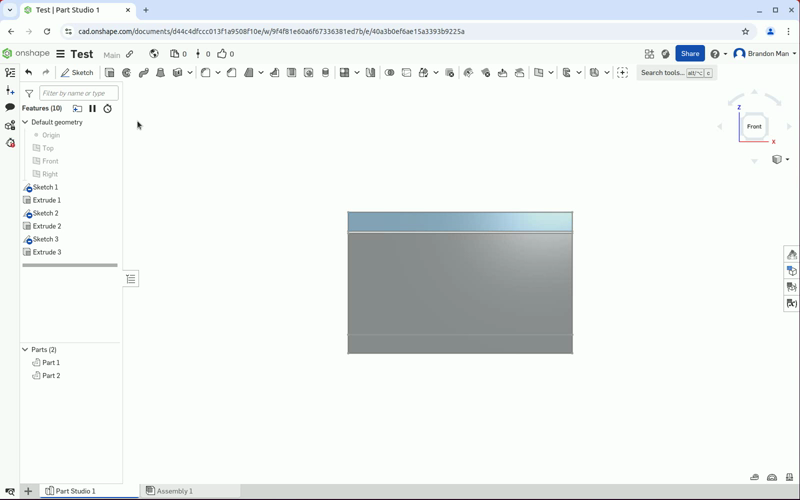
key(shift+h)
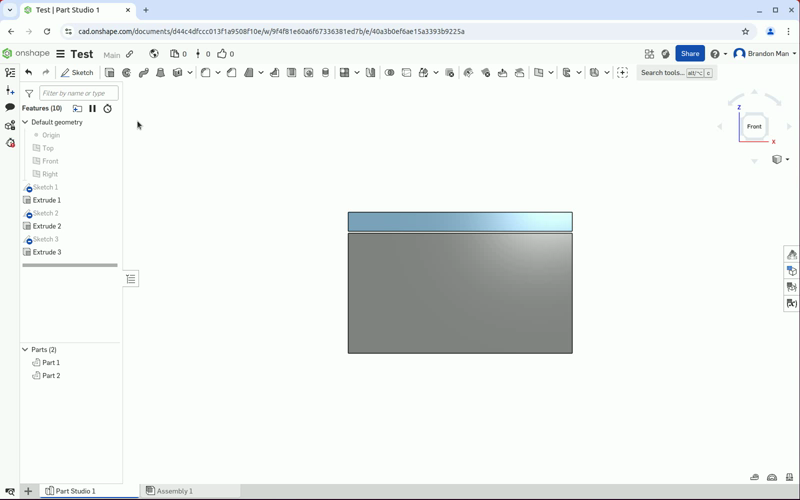
mouse_move(73, 189)
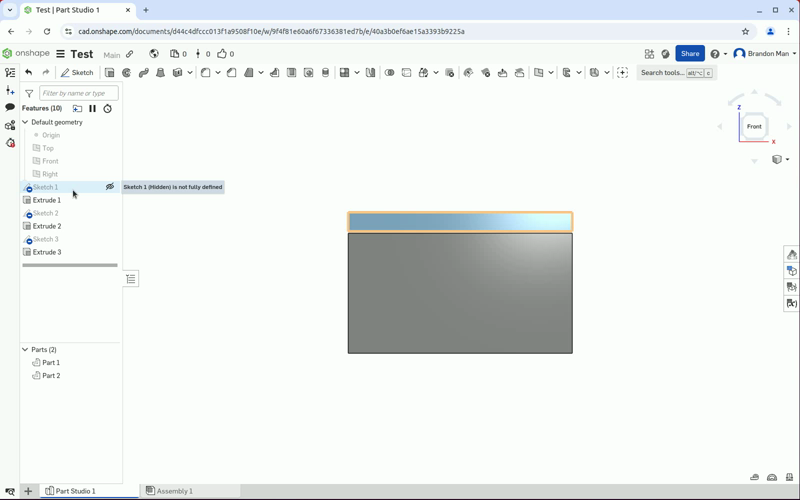
click(73, 189)
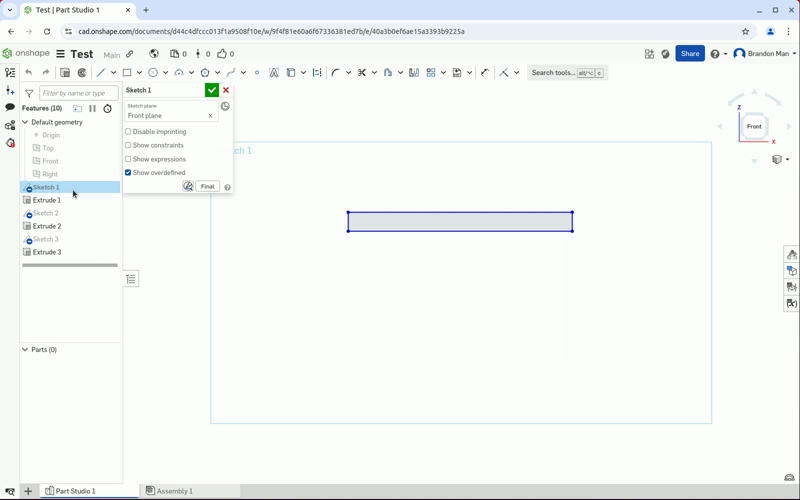
mouse_move(229, 92)
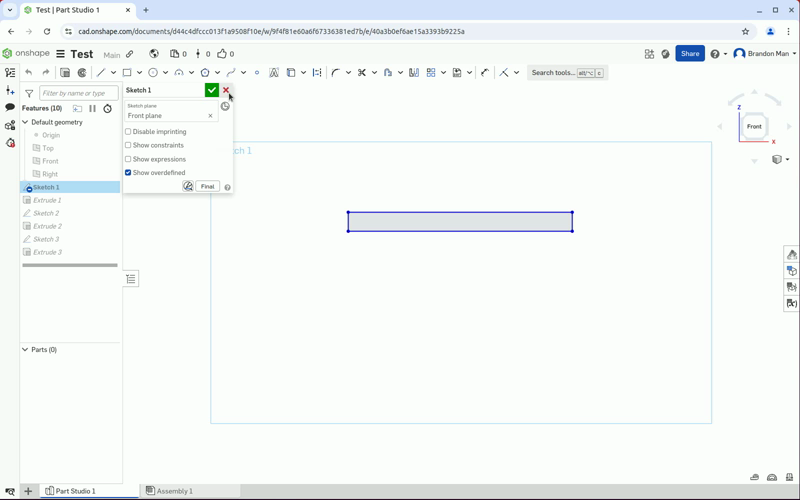
click(229, 92)
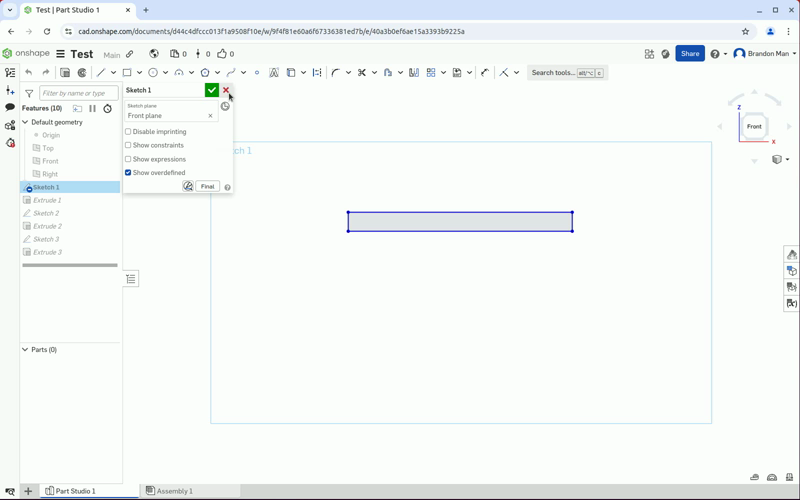
key(shift+s)
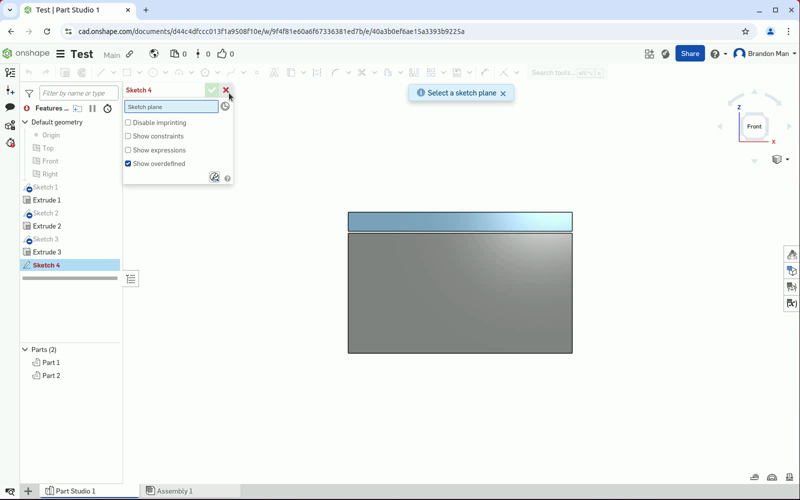
mouse_move(73, 163)
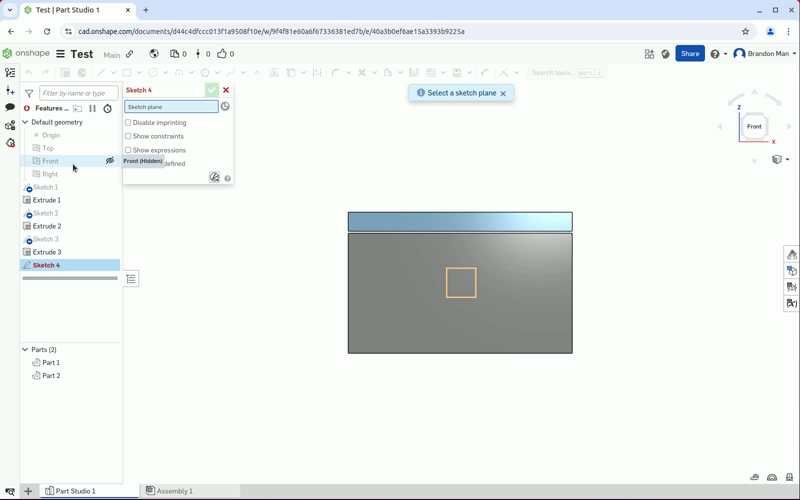
click(73, 163)
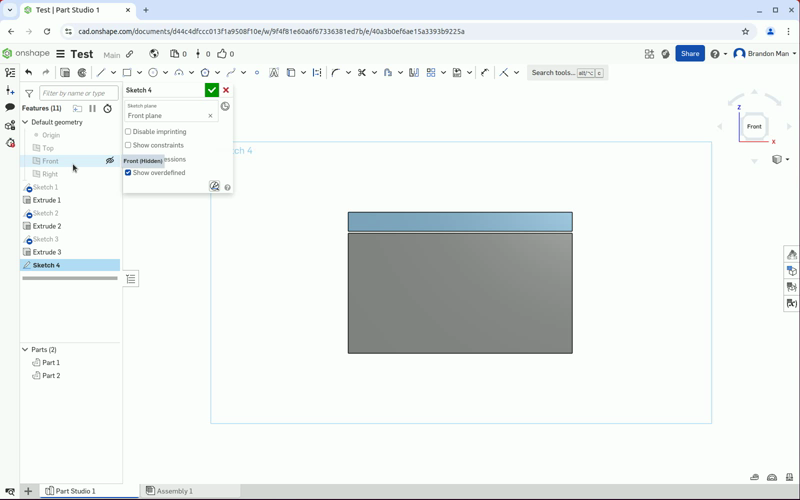
mouse_move(73, 352)
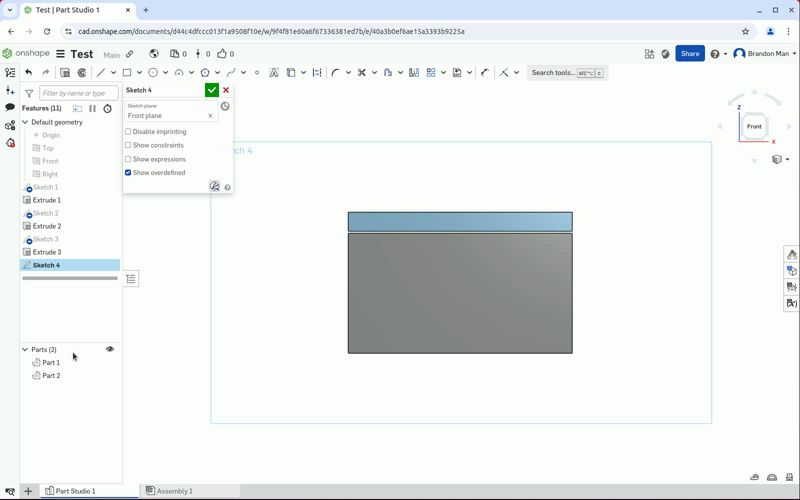
key(y)
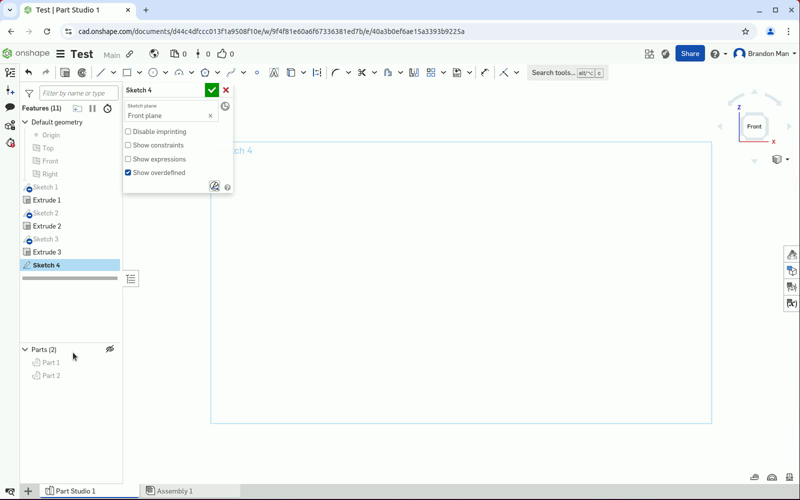
key(l)
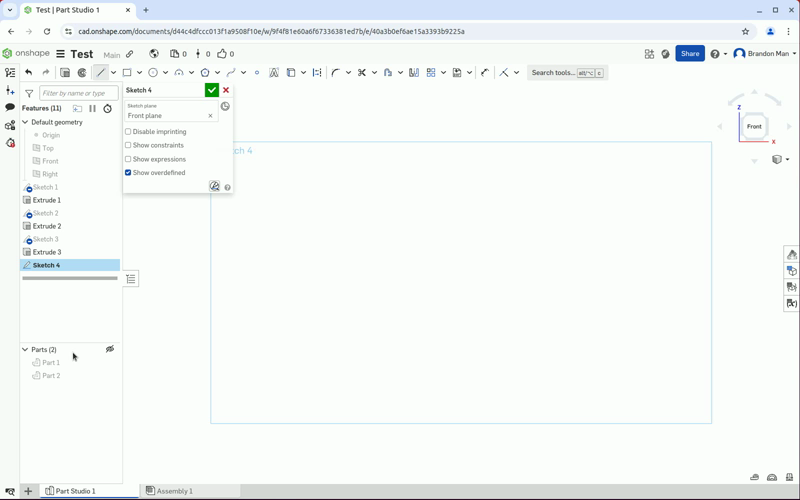
key_down(shift)
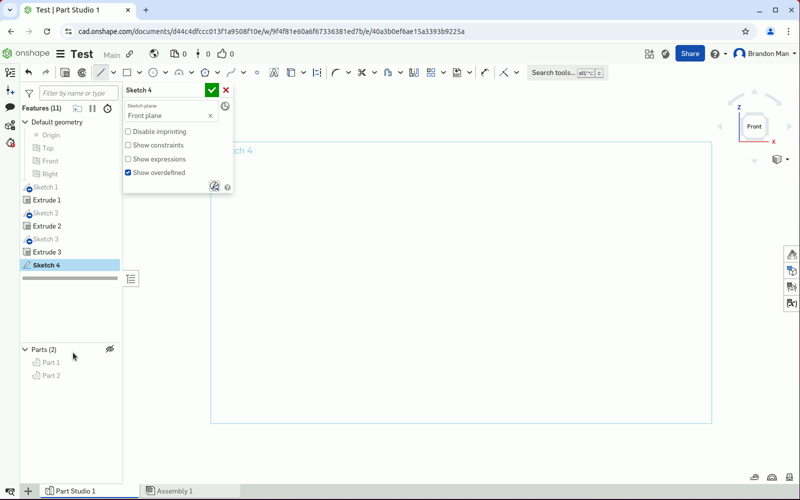
mouse_move(348, 231)
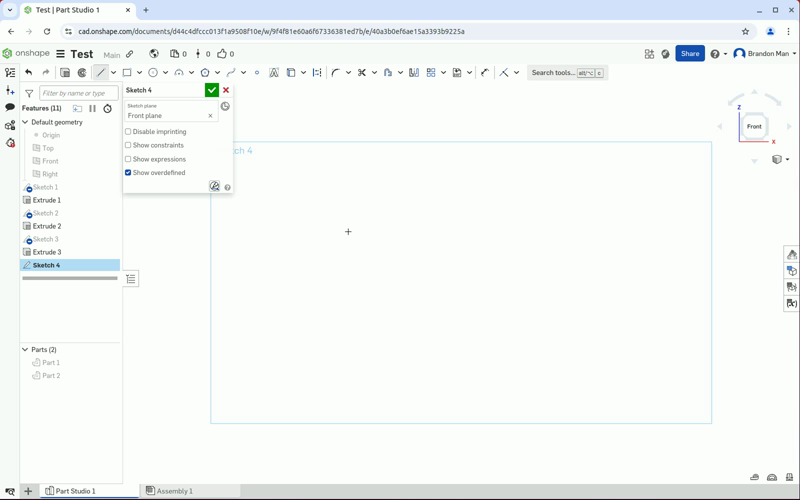
click(348, 231)
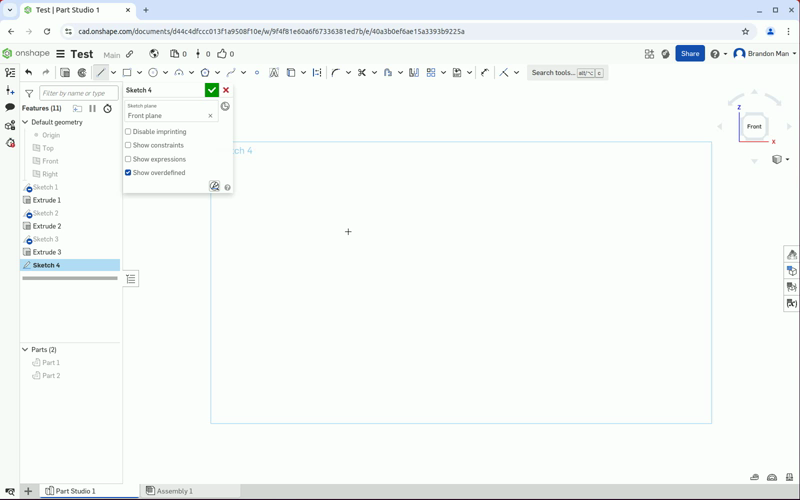
key_up(shift)
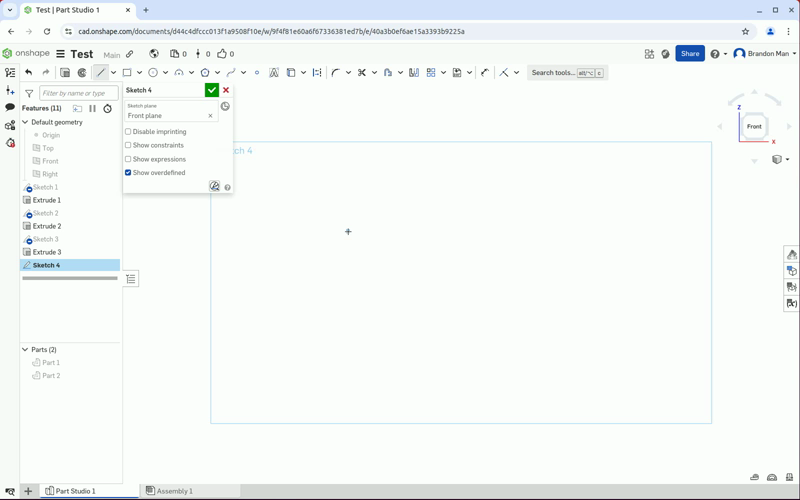
key_down(shift)
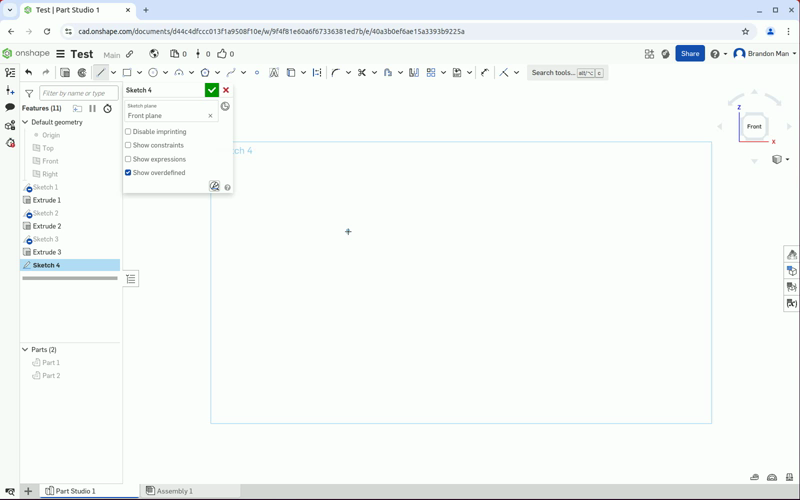
mouse_move(572, 231)
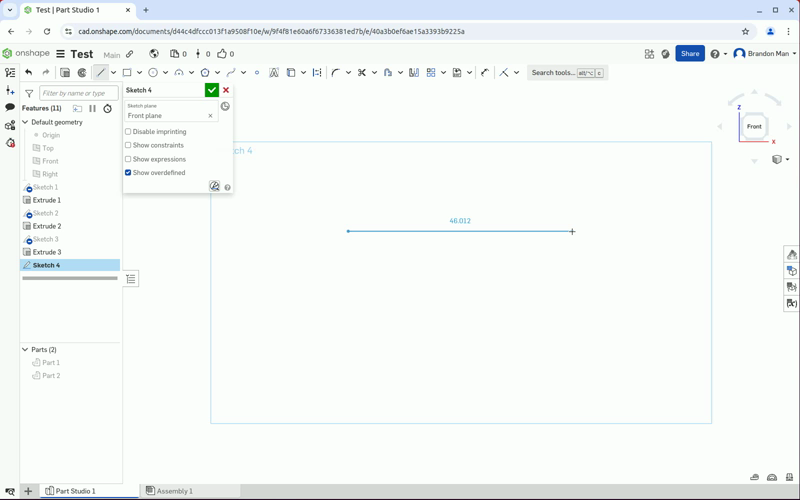
click(572, 231)
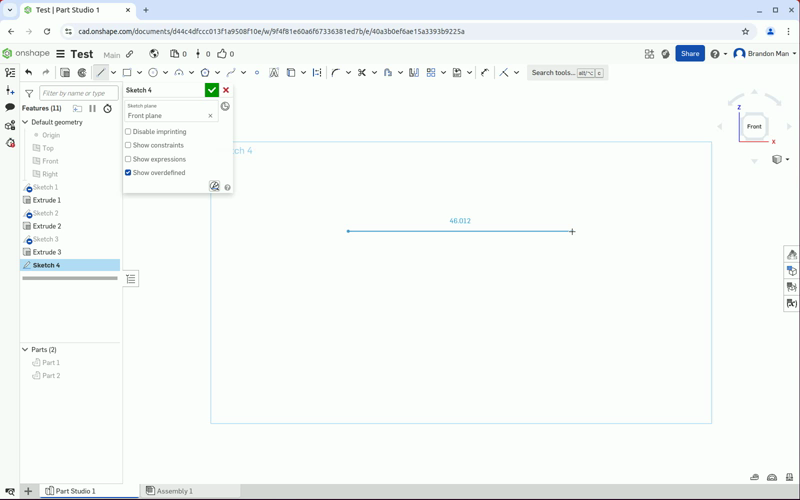
key_up(shift)
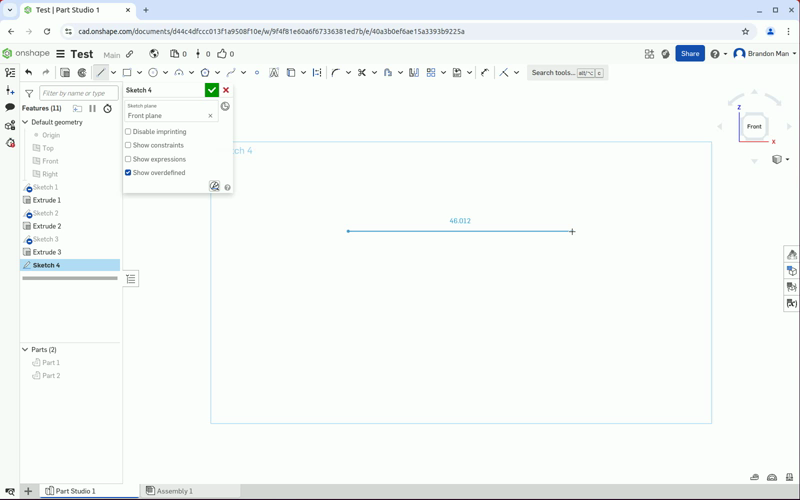
key_down(shift)
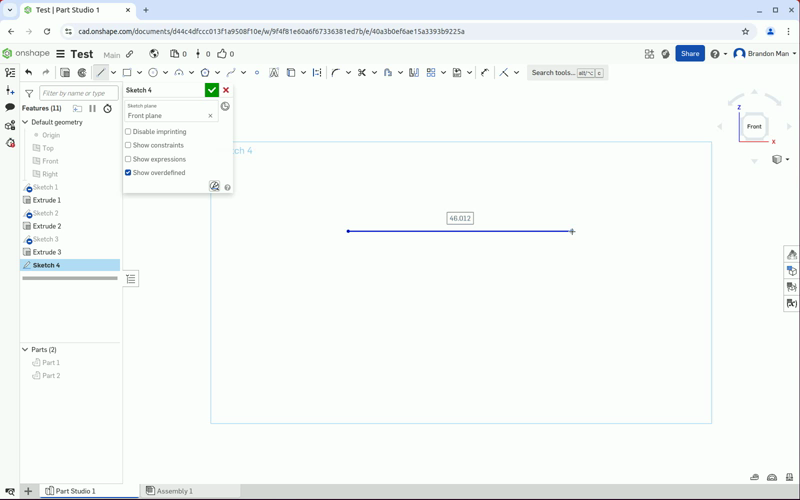
mouse_move(589, 231)
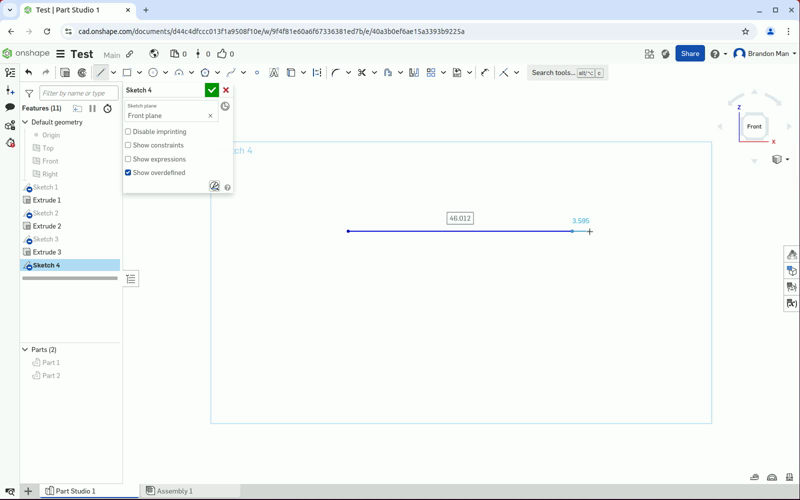
mouse_move(572, 212)
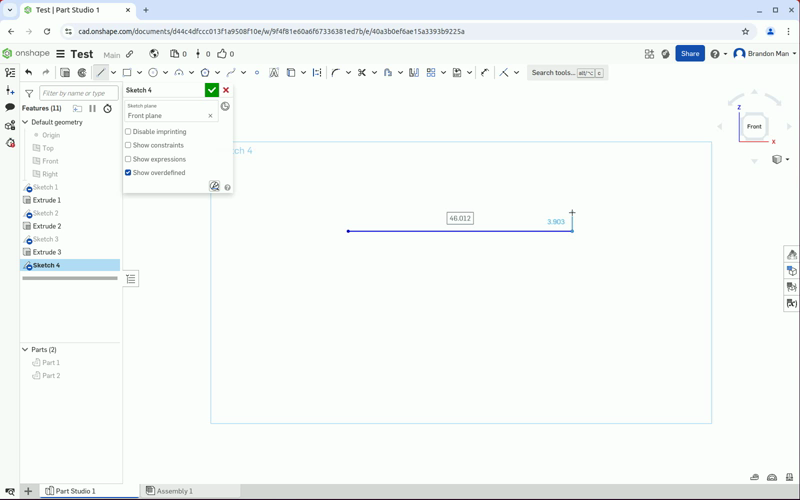
click(572, 212)
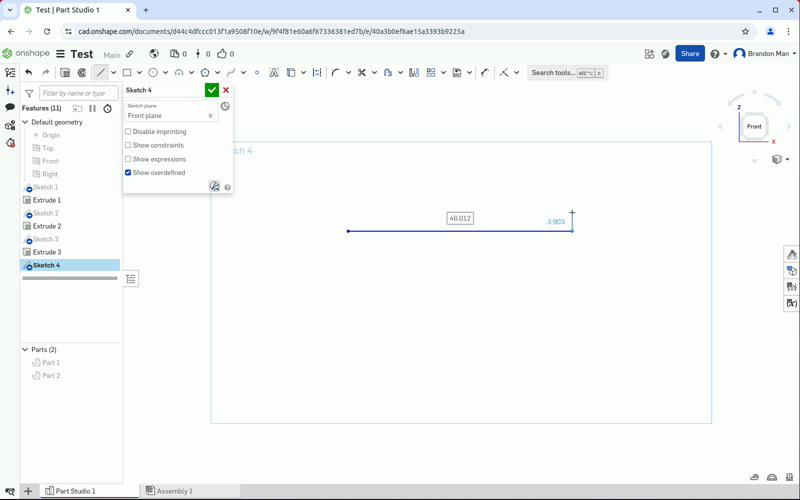
key_up(shift)
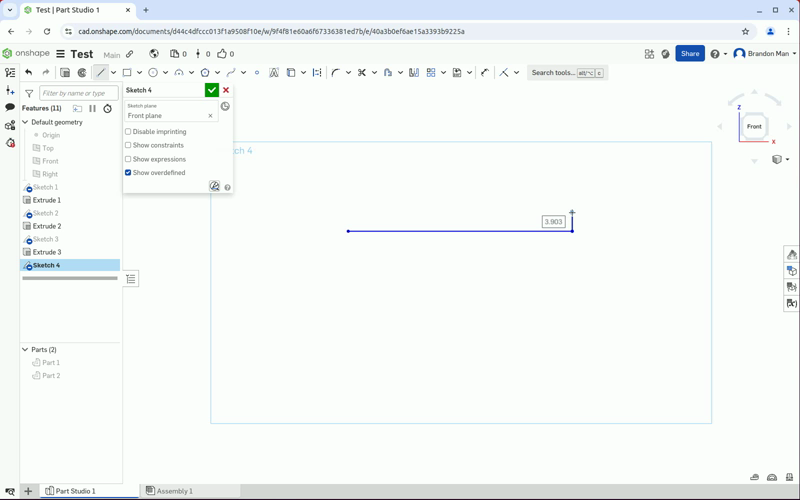
key_down(shift)
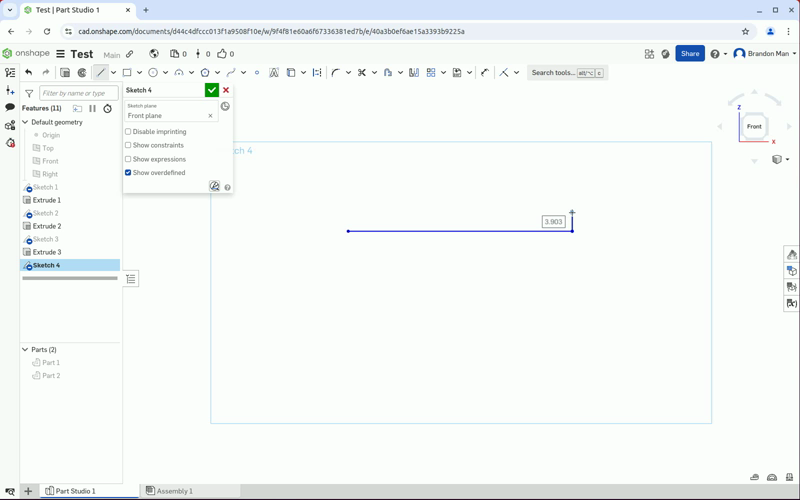
mouse_move(348, 212)
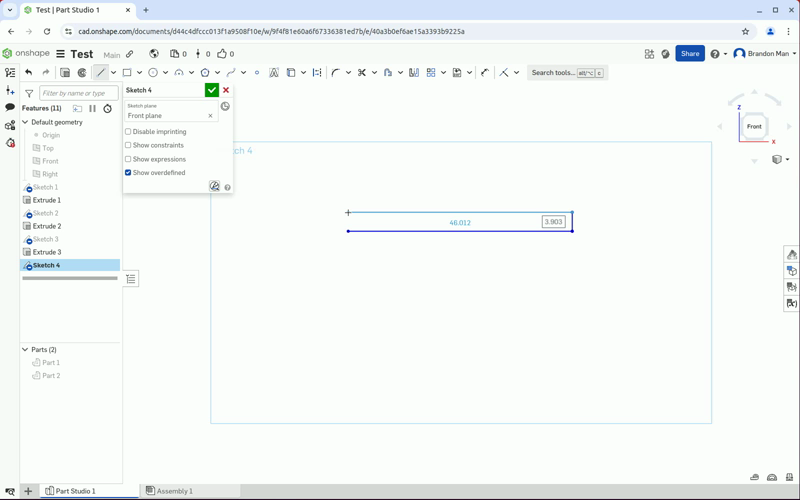
click(348, 212)
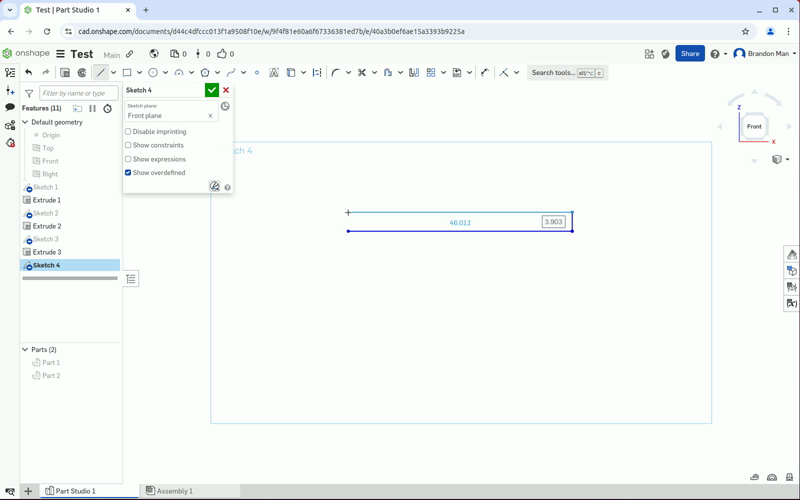
key_up(shift)
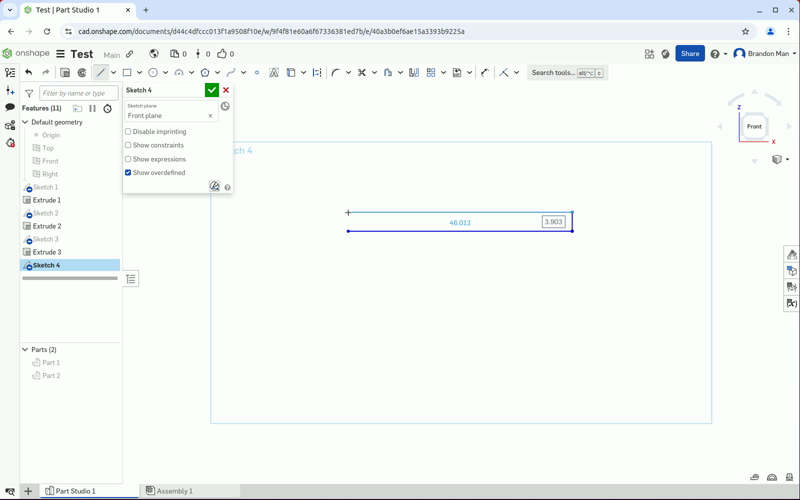
mouse_move(378, 212)
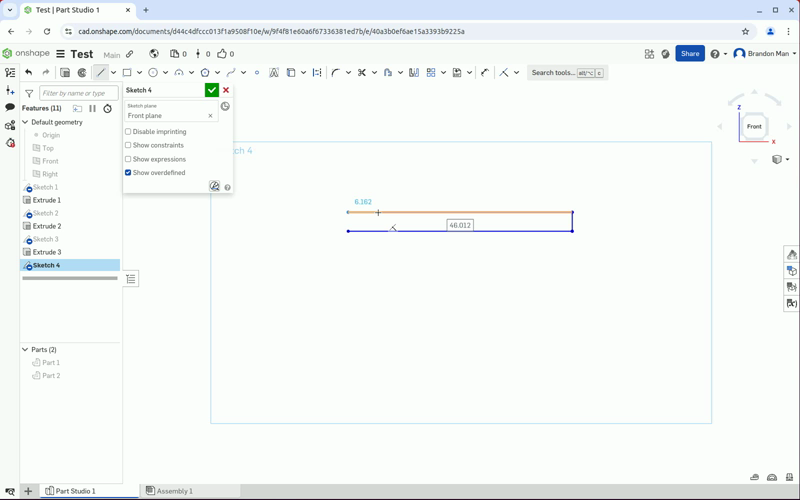
key_down(shift)
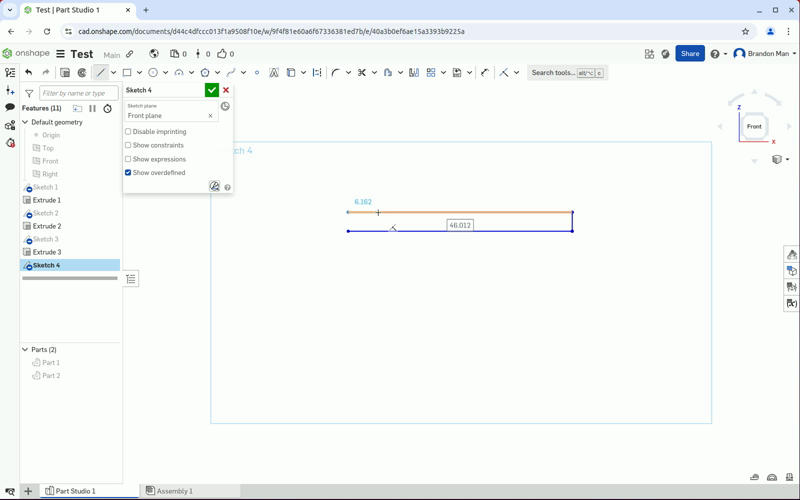
mouse_move(348, 231)
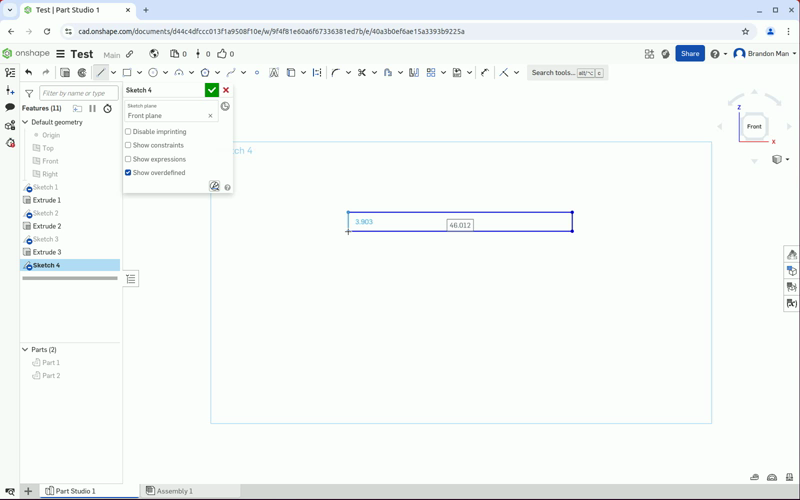
key_up(shift)
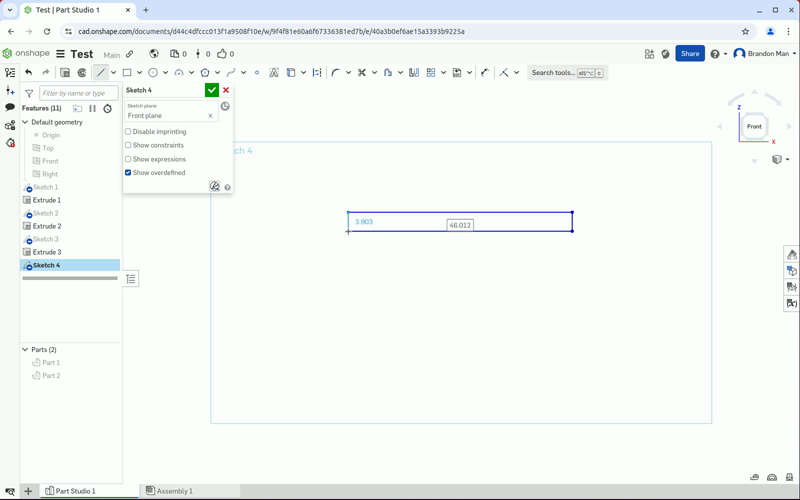
click(348, 231)
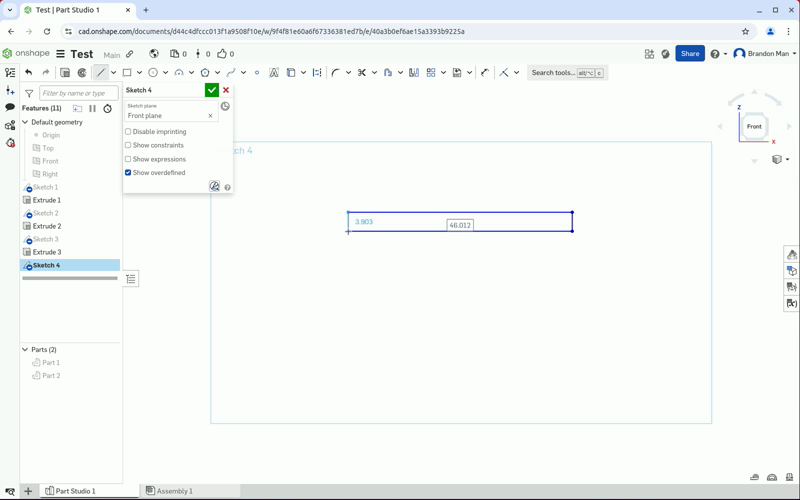
key(esc)
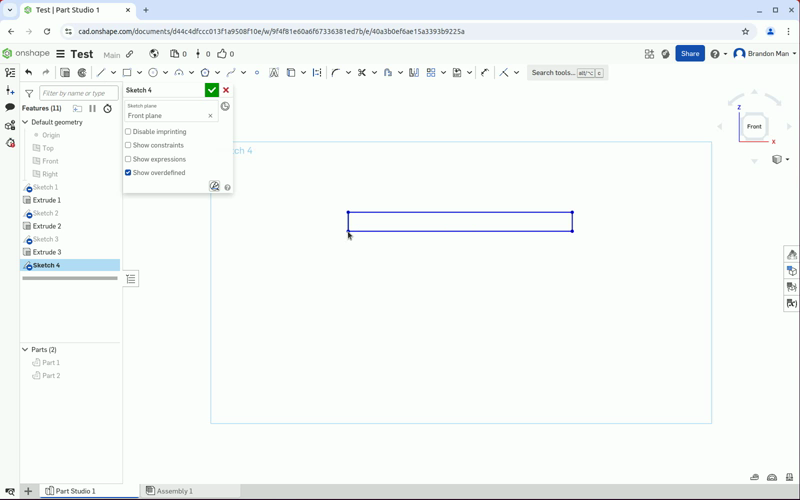
mouse_move(560, 225)
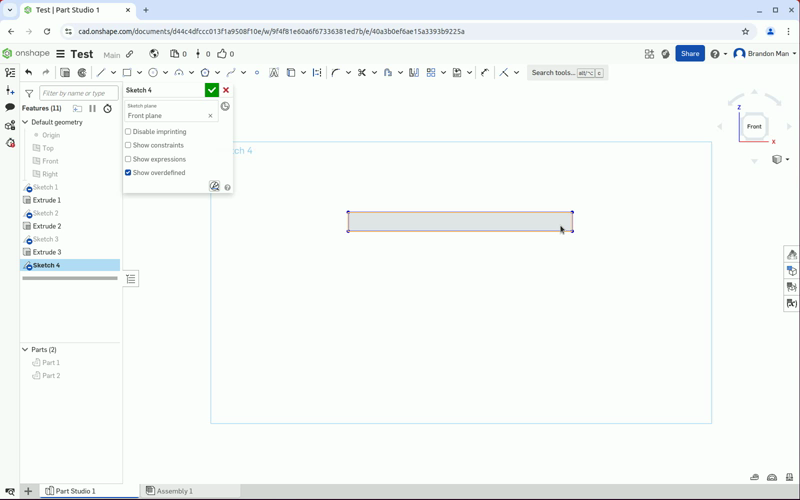
click(560, 225)
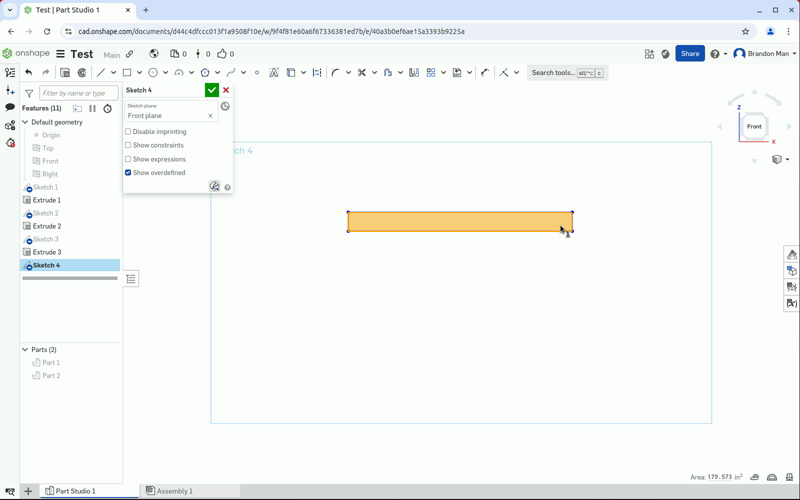
mouse_move(73, 352)
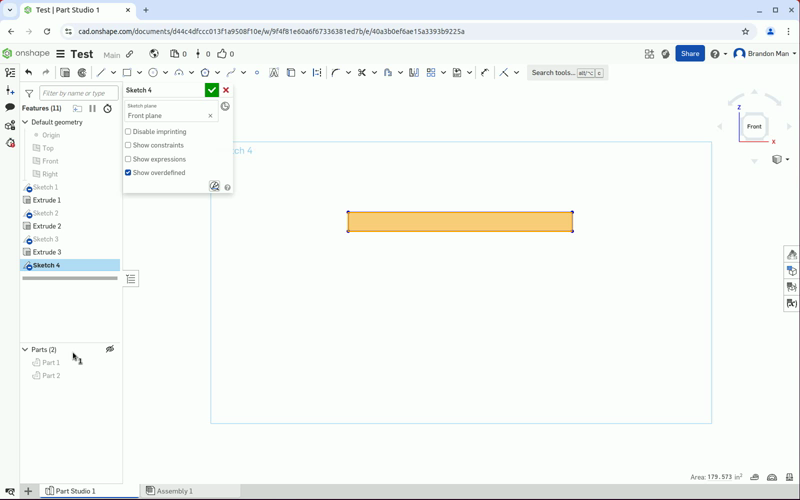
key(shift+y)
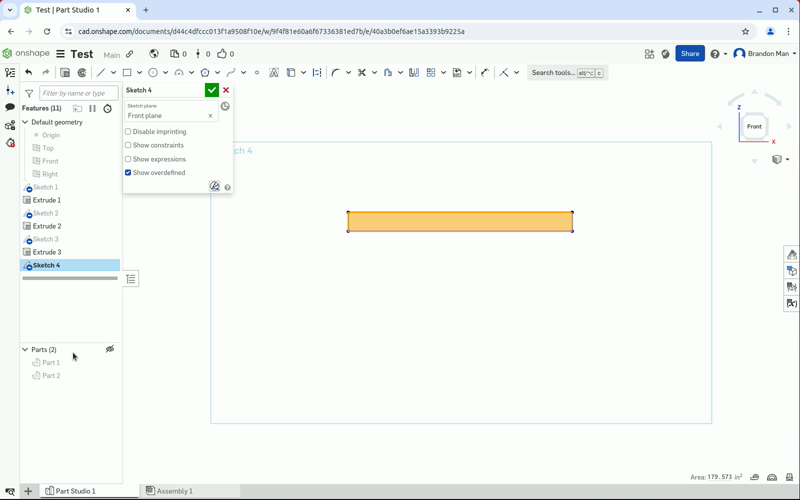
key(shift+e)
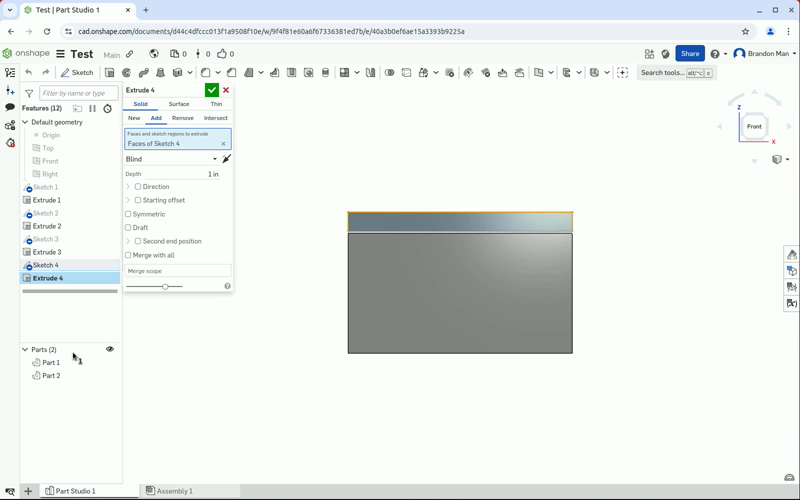
mouse_move(143, 106)
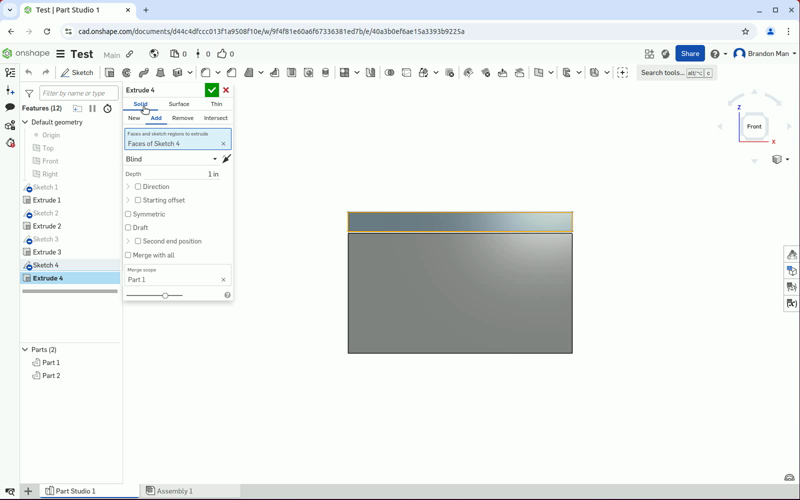
click(143, 106)
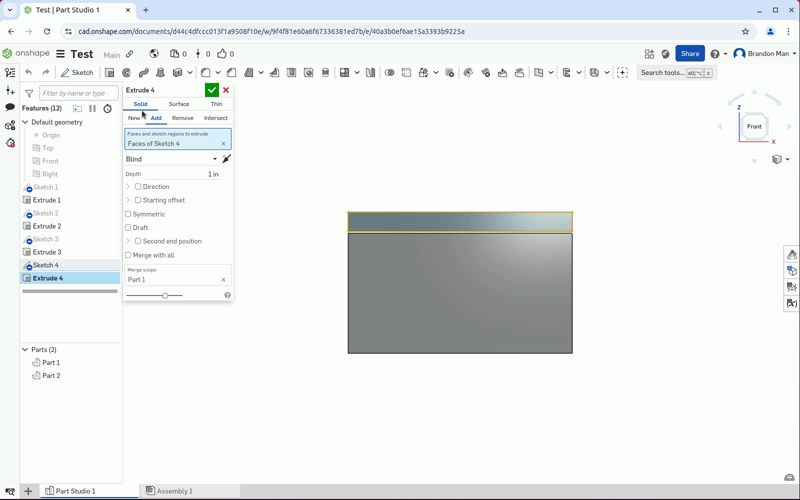
mouse_move(137, 120)
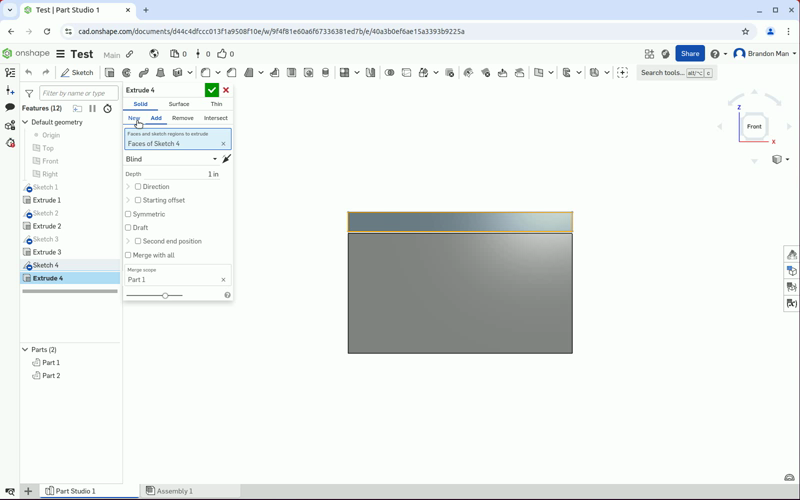
click(137, 120)
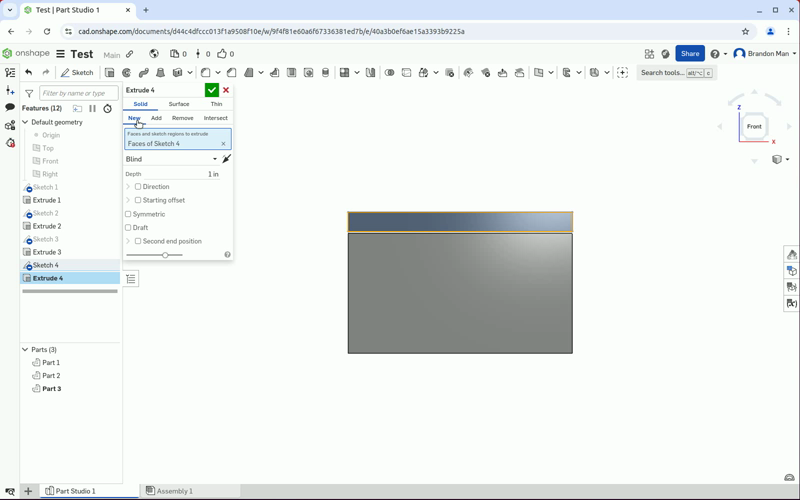
key(tab, 4)
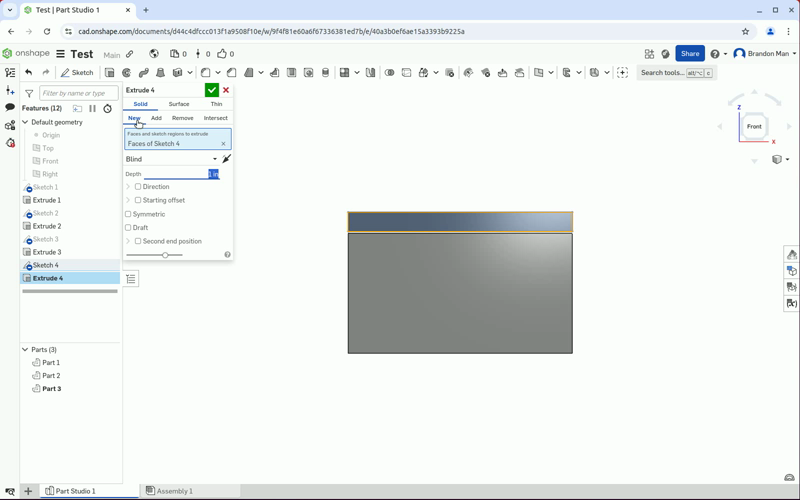
text(16.128)
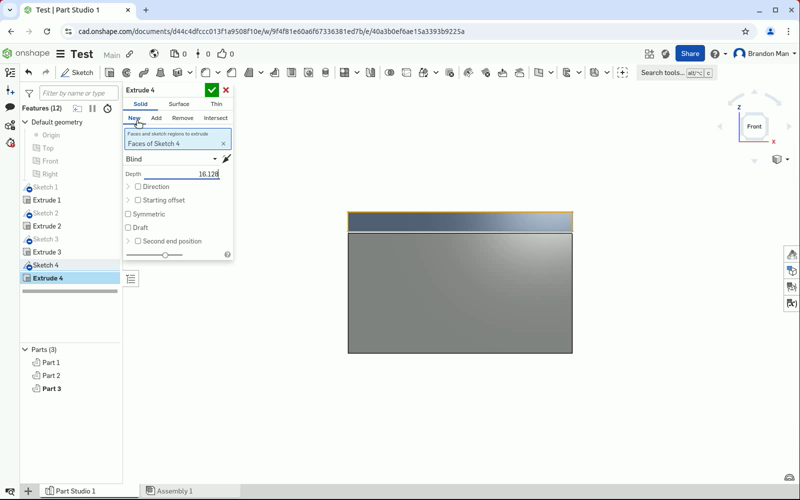
key(enter)
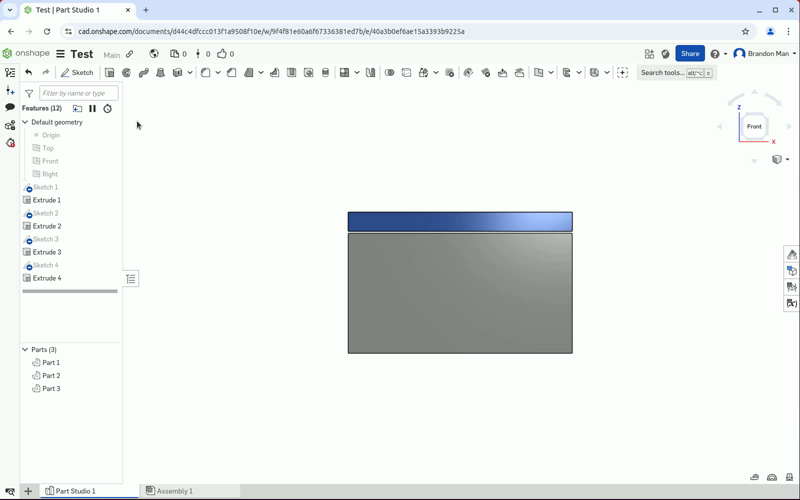
key(shift+h)
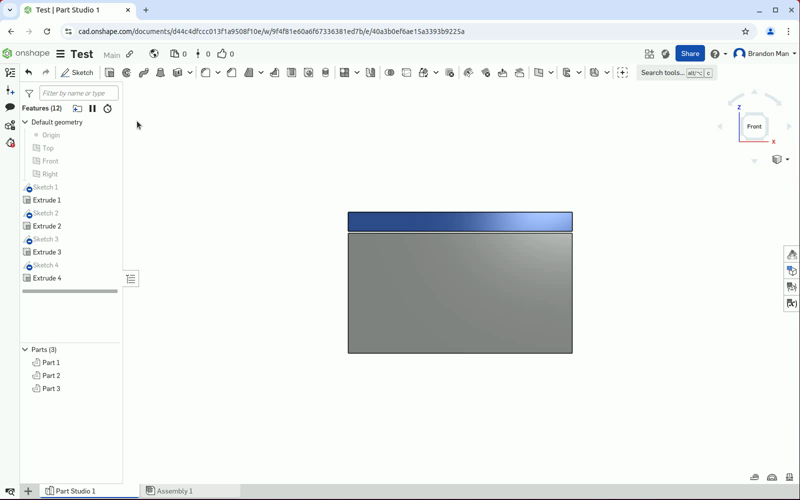
key(shift+h)
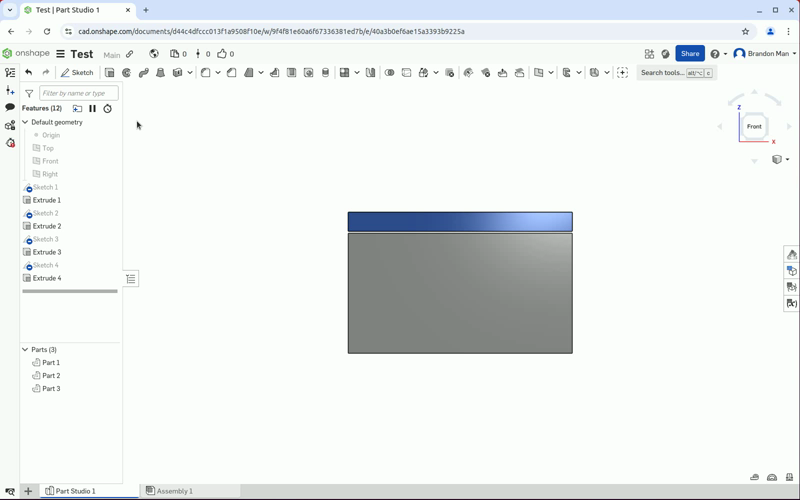
mouse_move(73, 189)
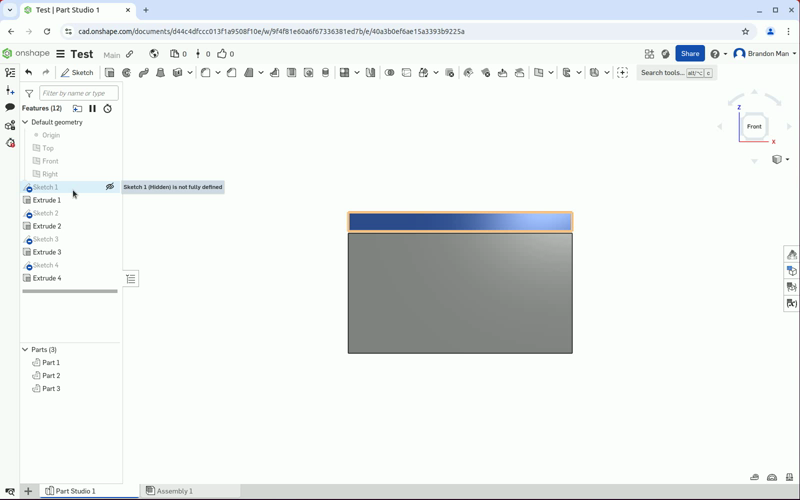
click(73, 189)
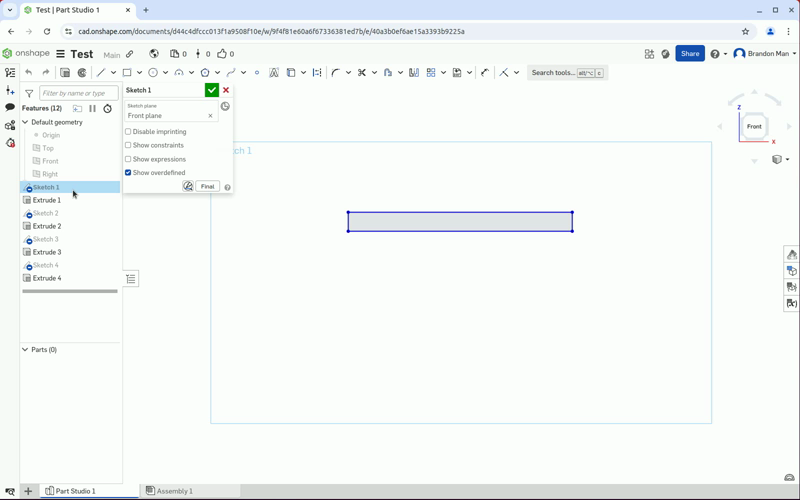
mouse_move(229, 92)
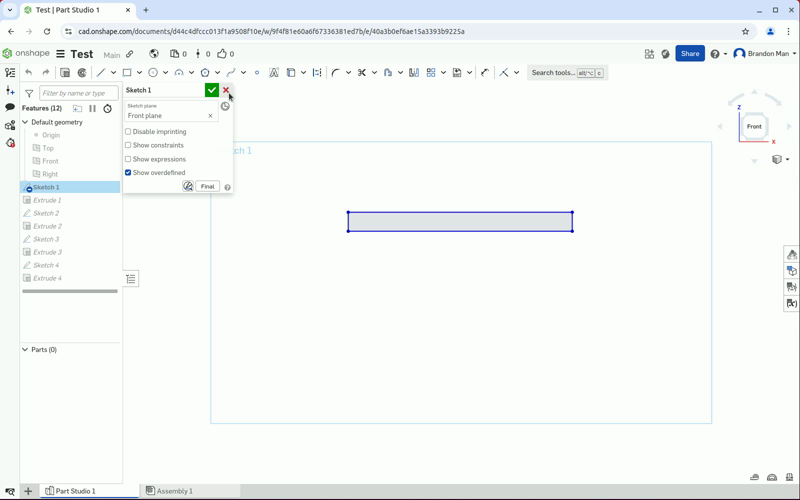
click(229, 92)
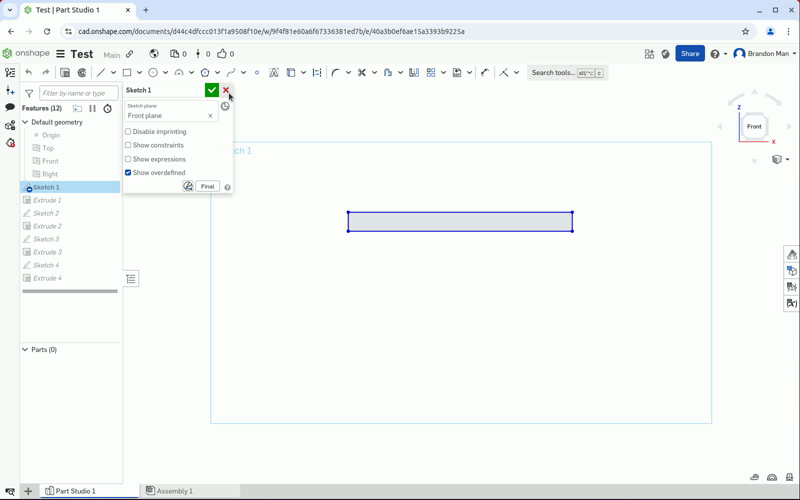
key(shift+s)
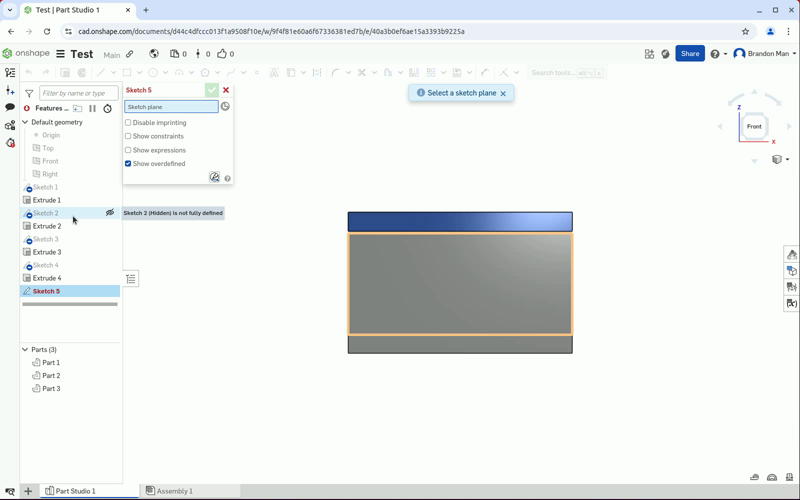
scroll(3)
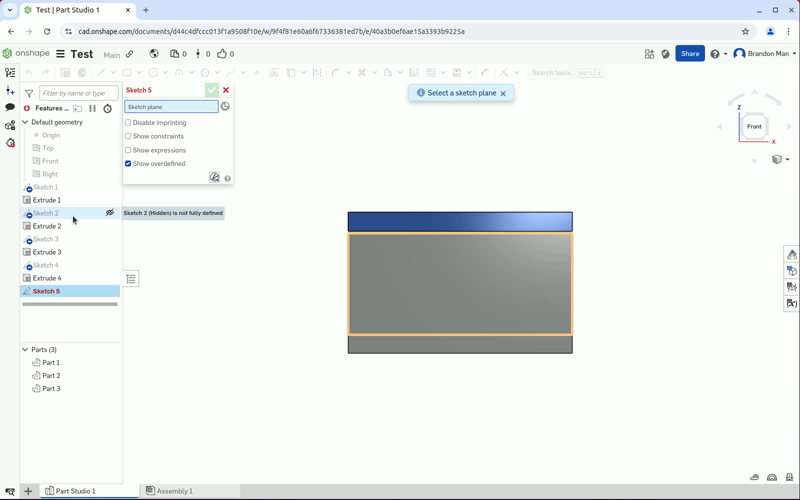
mouse_move(73, 163)
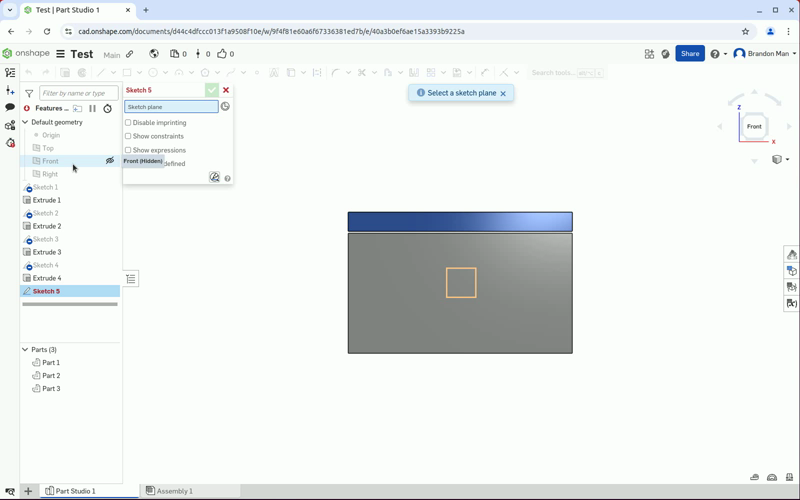
click(73, 163)
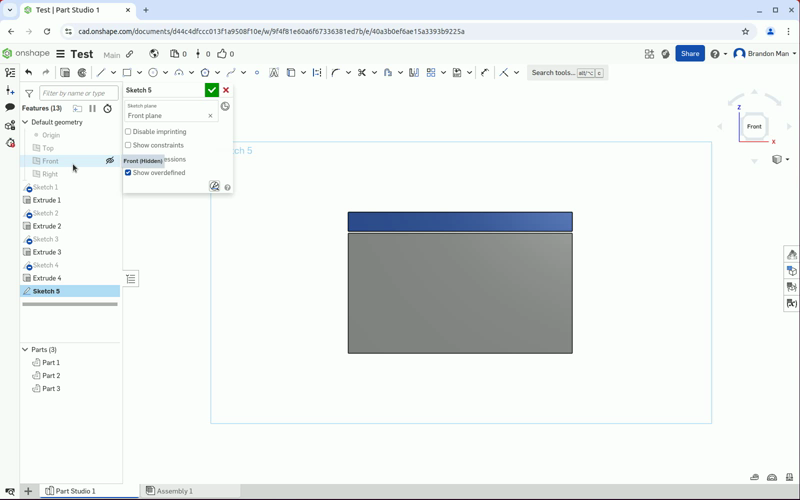
mouse_move(73, 352)
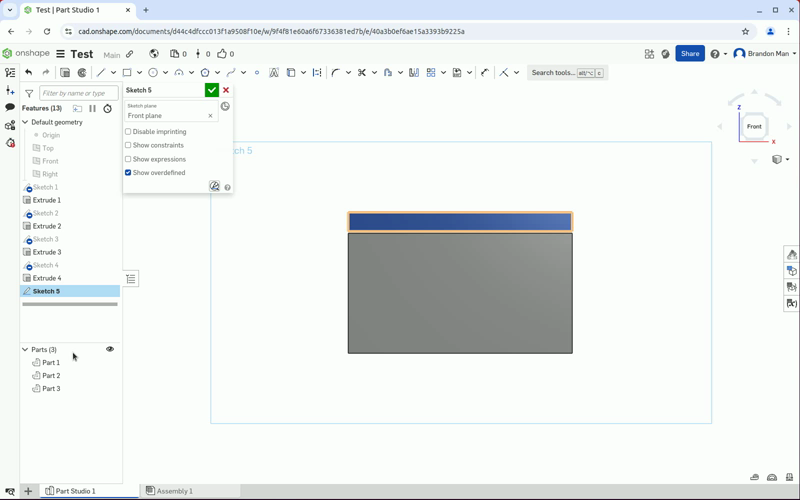
key(y)
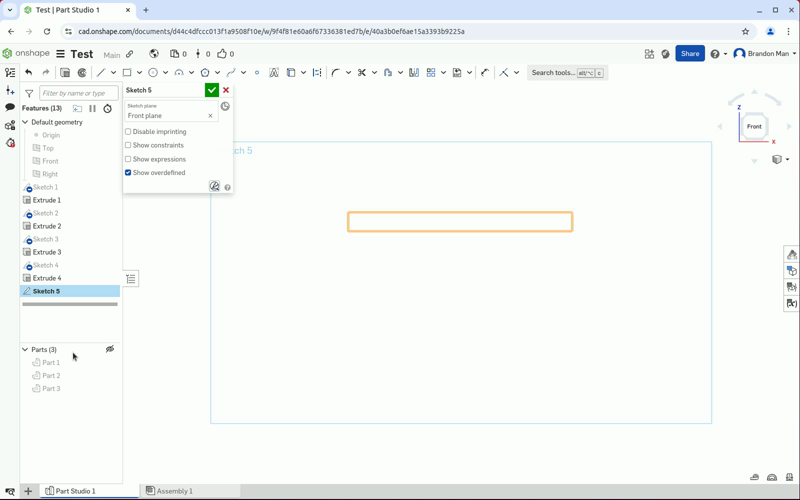
key(l)
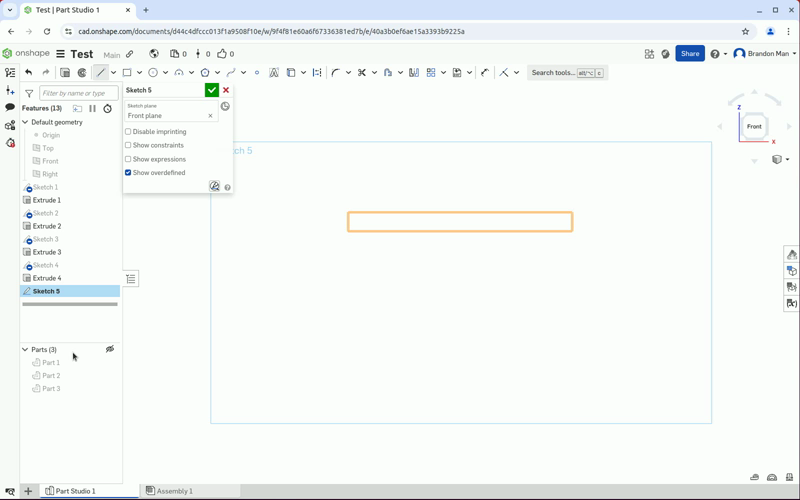
key_down(shift)
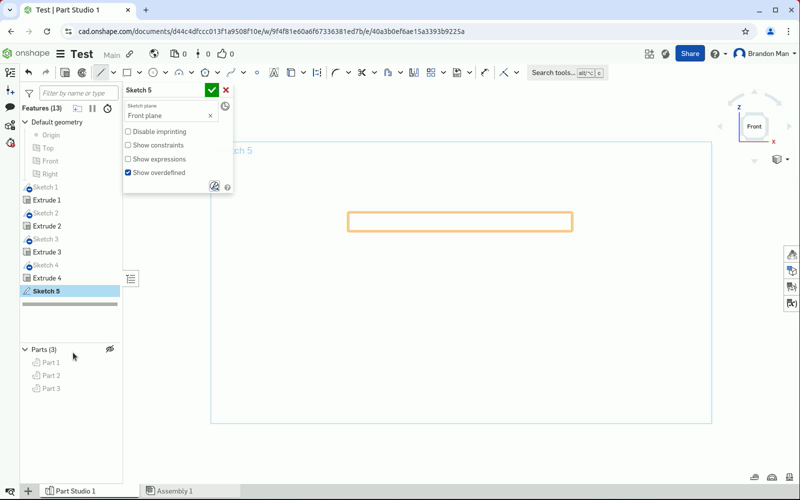
mouse_move(348, 353)
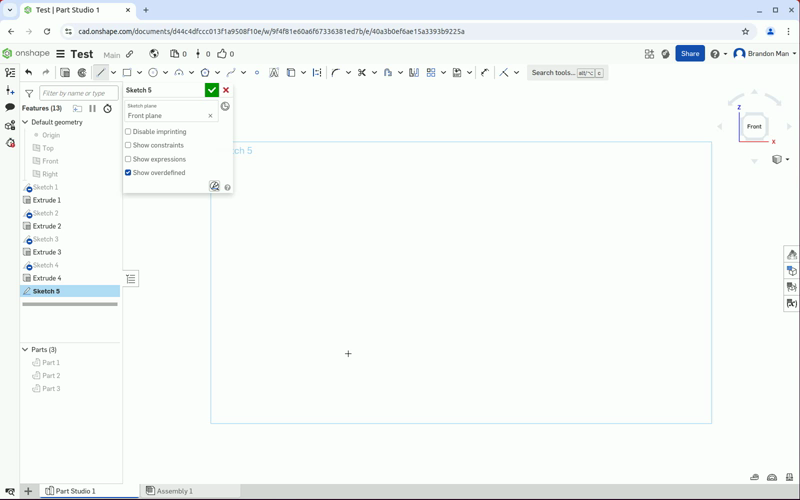
click(348, 353)
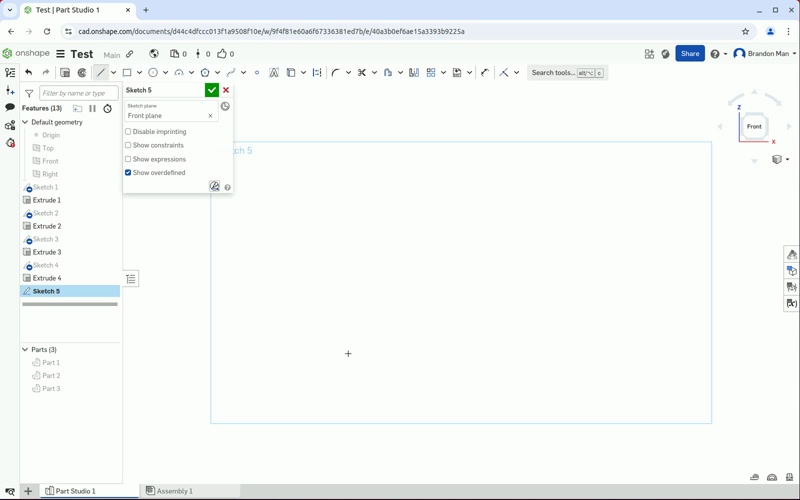
key_up(shift)
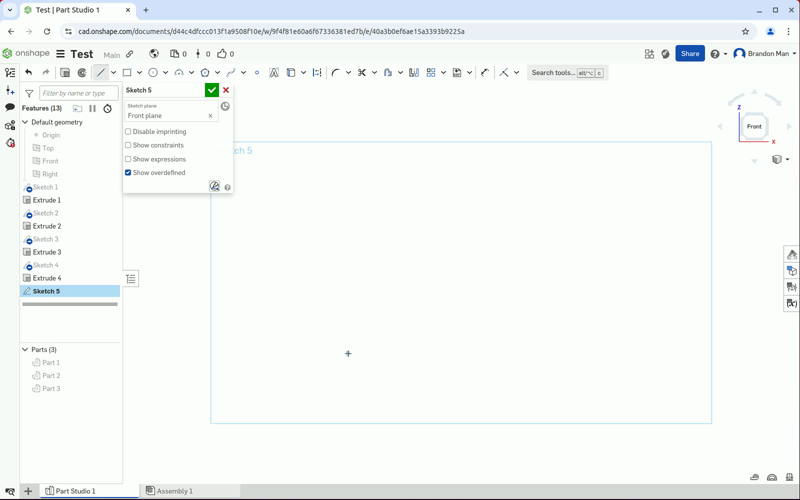
key_down(shift)
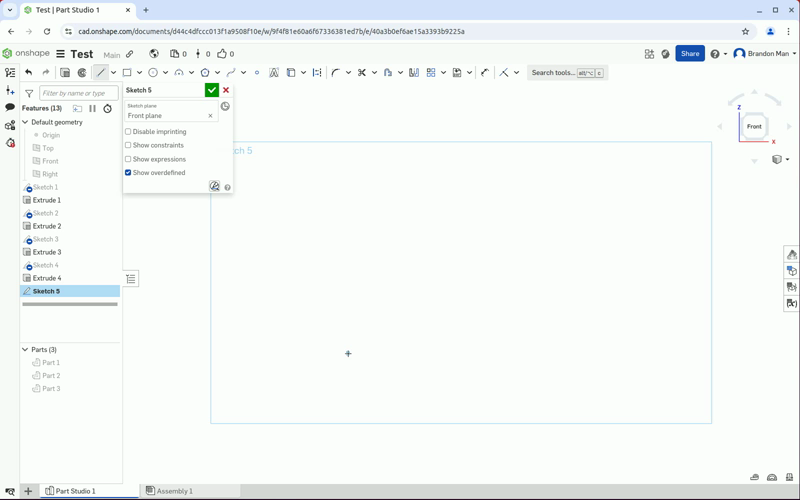
mouse_move(572, 353)
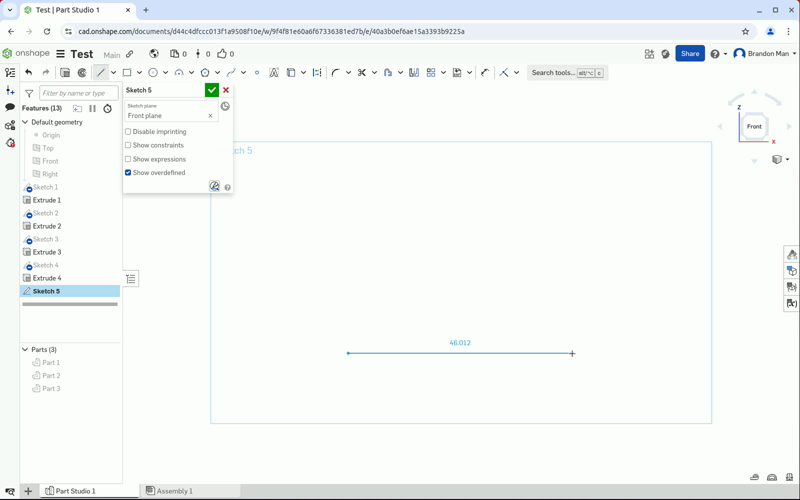
click(572, 353)
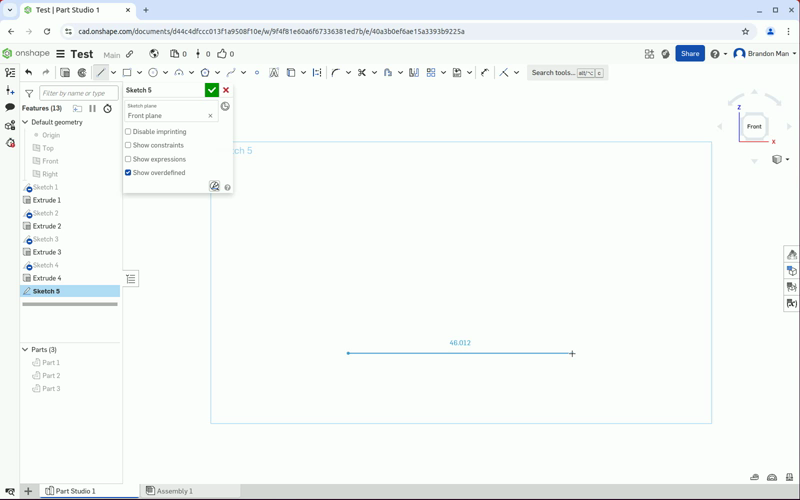
key_up(shift)
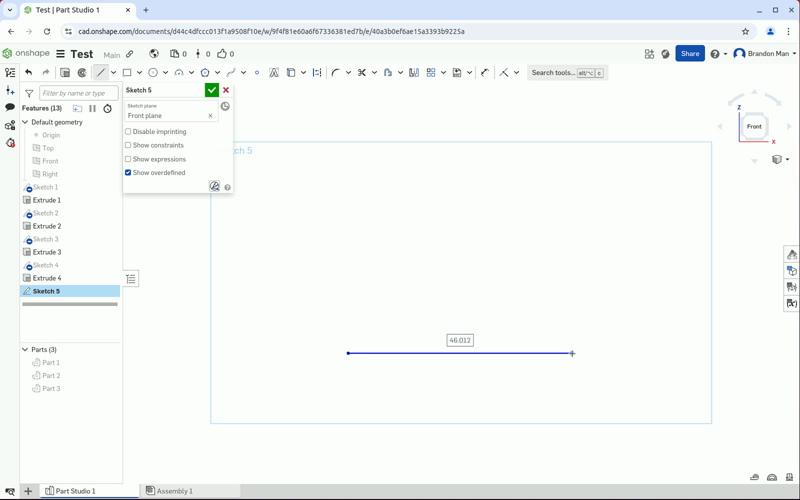
key_down(shift)
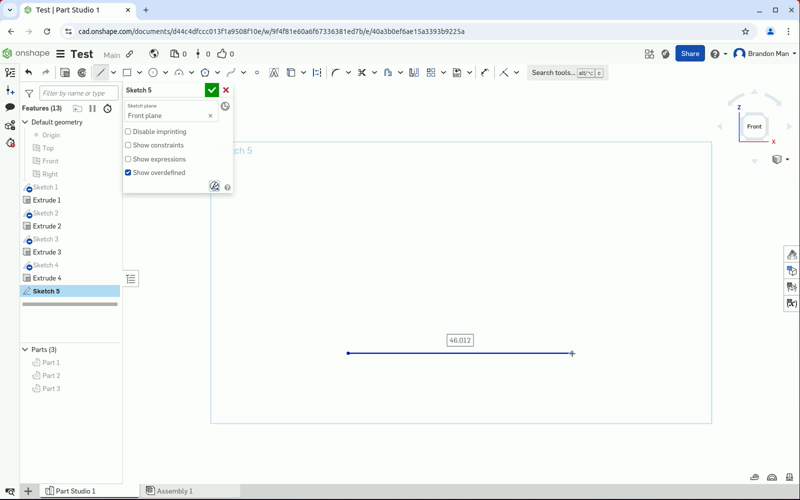
mouse_move(589, 353)
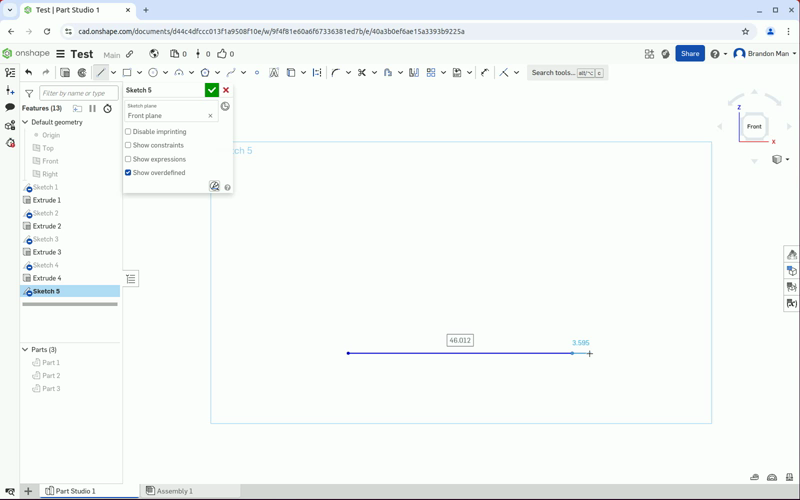
mouse_move(572, 334)
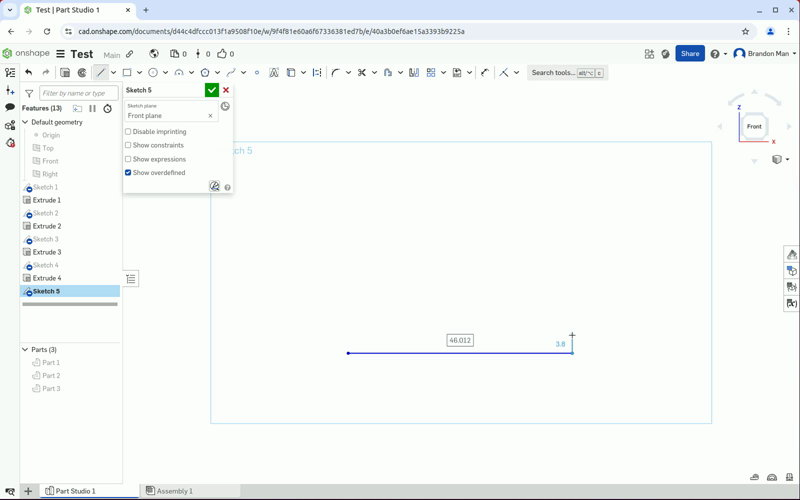
click(572, 334)
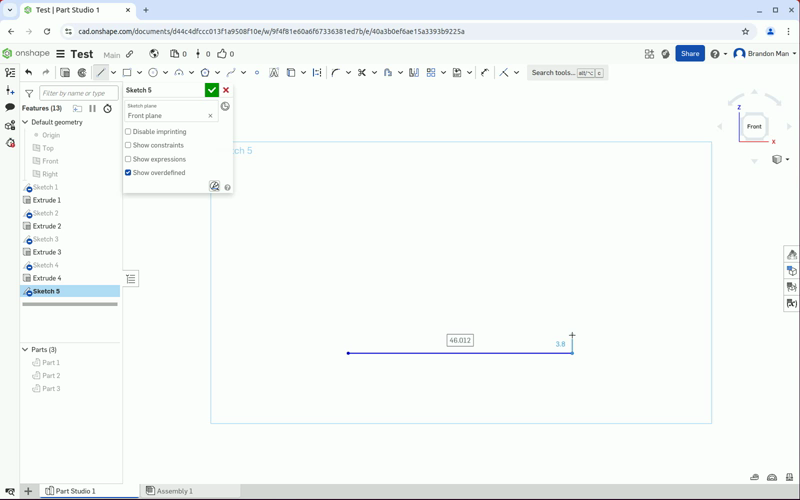
key_up(shift)
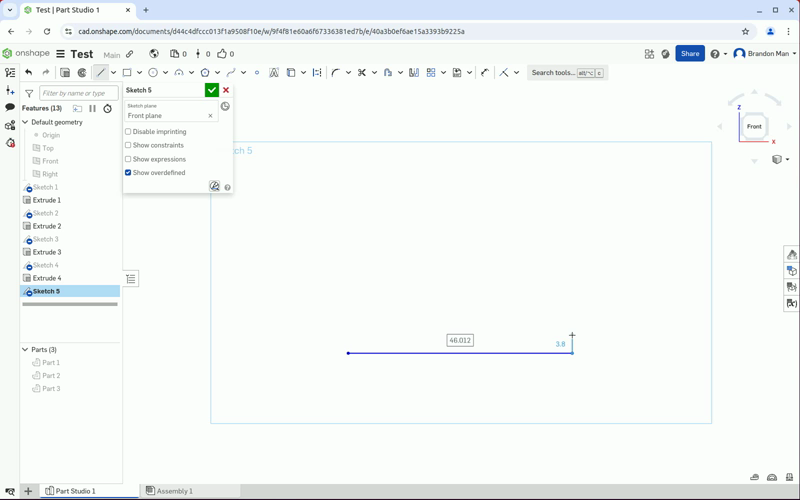
key_down(shift)
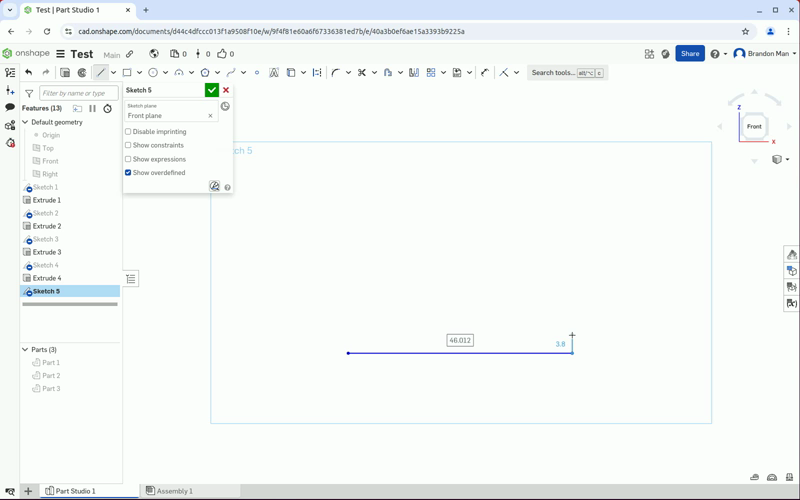
mouse_move(348, 334)
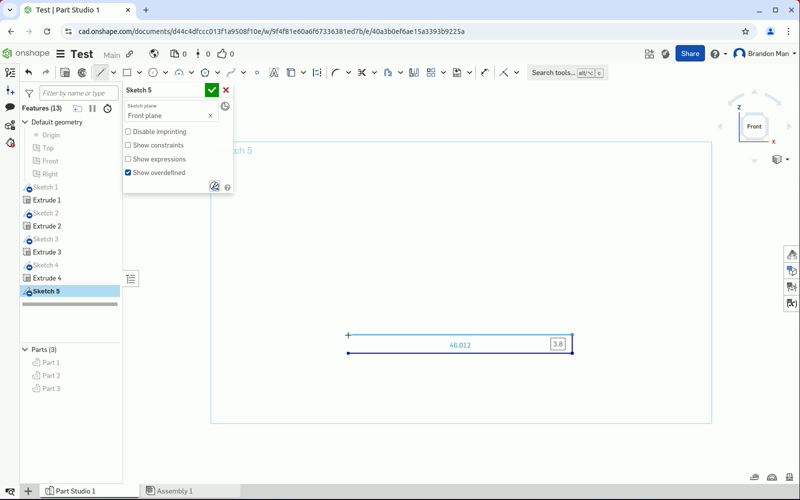
click(348, 334)
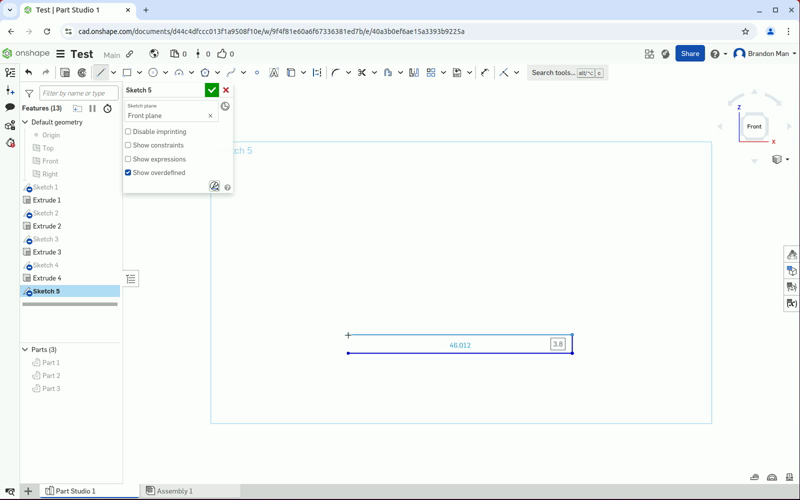
key_up(shift)
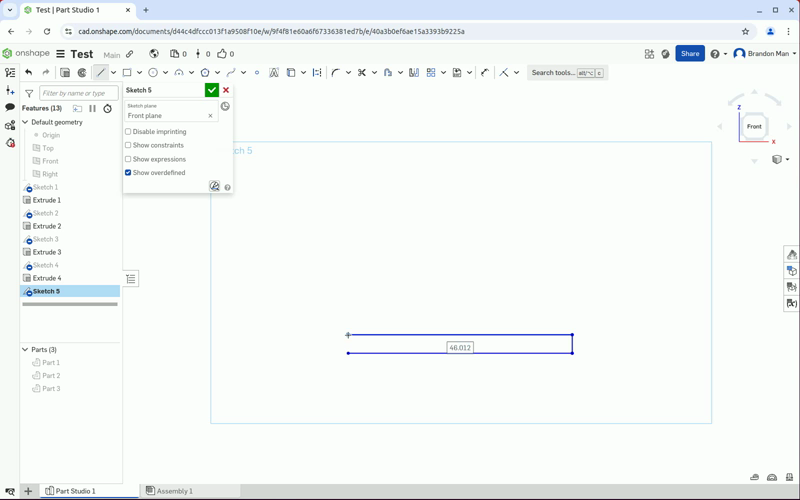
mouse_move(378, 334)
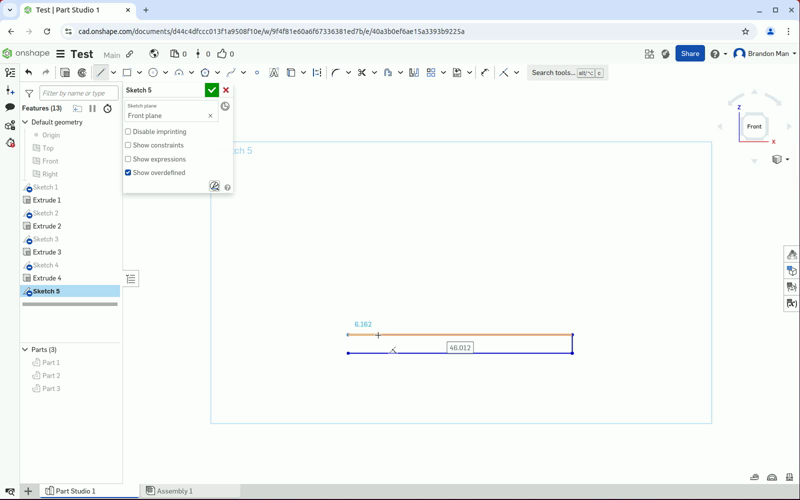
key_down(shift)
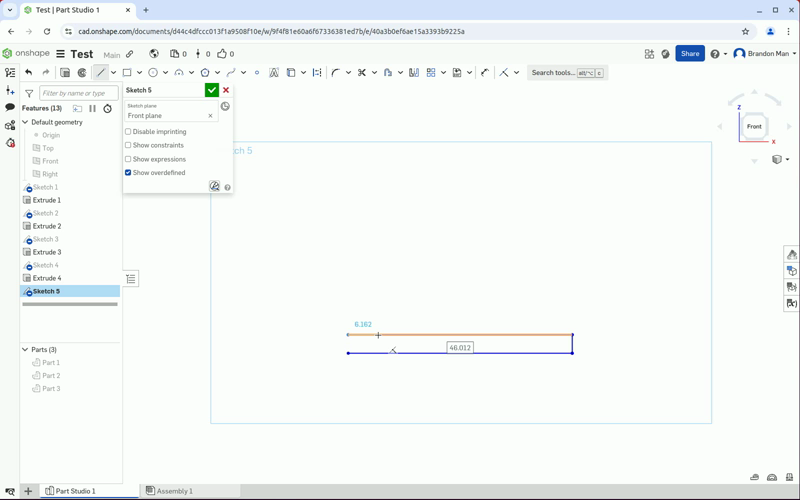
mouse_move(348, 353)
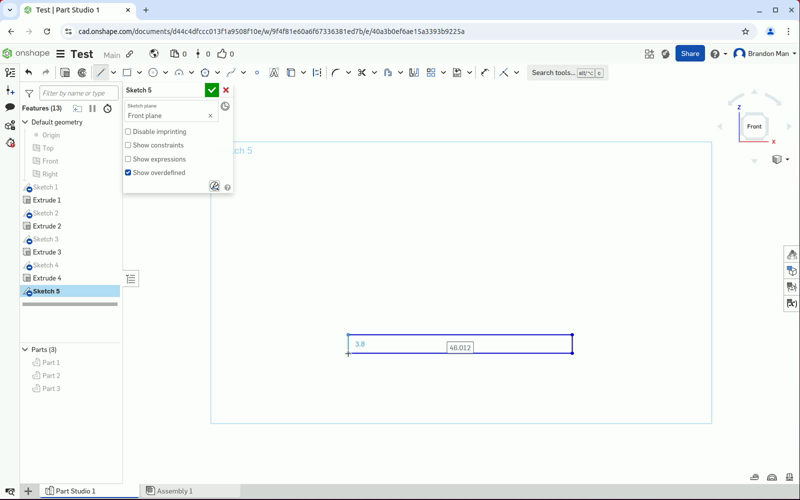
key_up(shift)
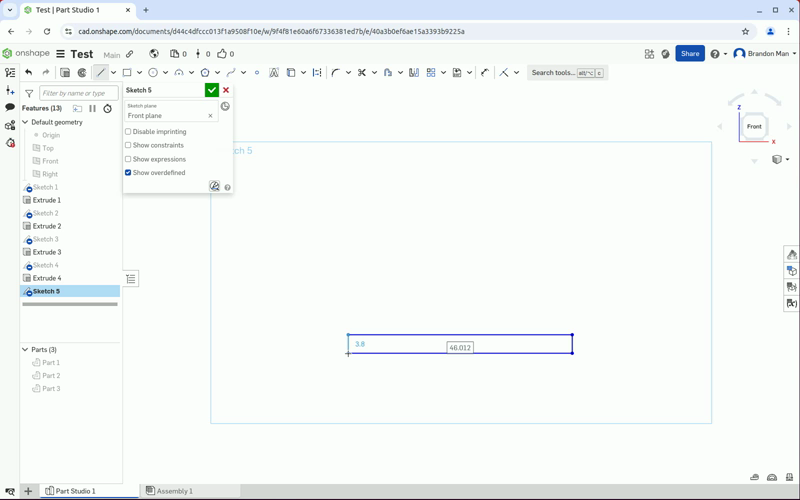
click(348, 353)
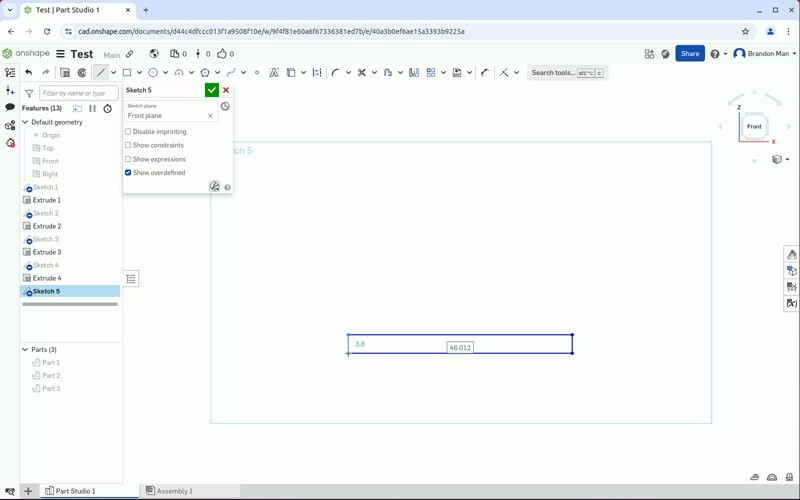
key(esc)
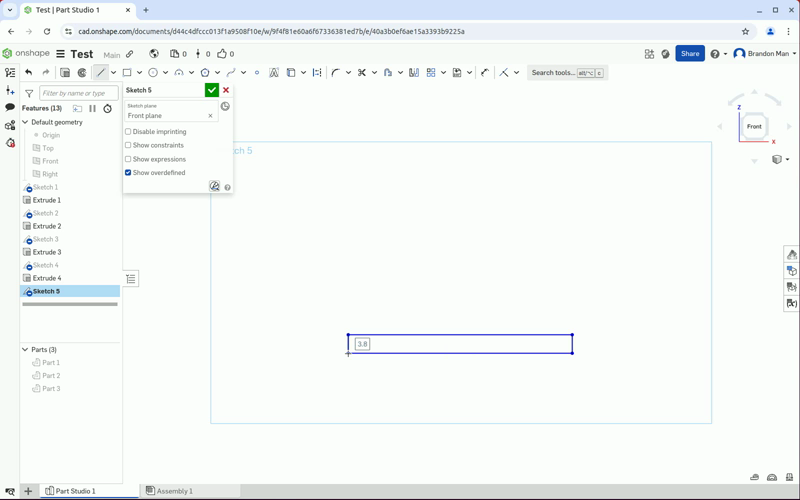
mouse_move(552, 349)
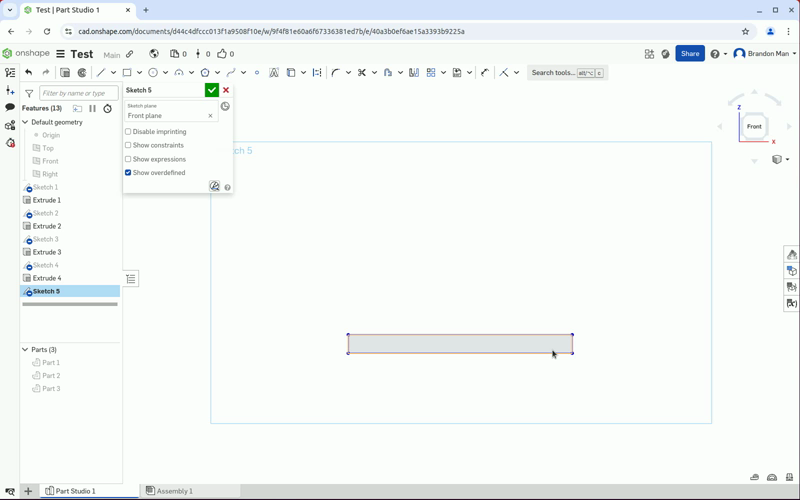
click(552, 349)
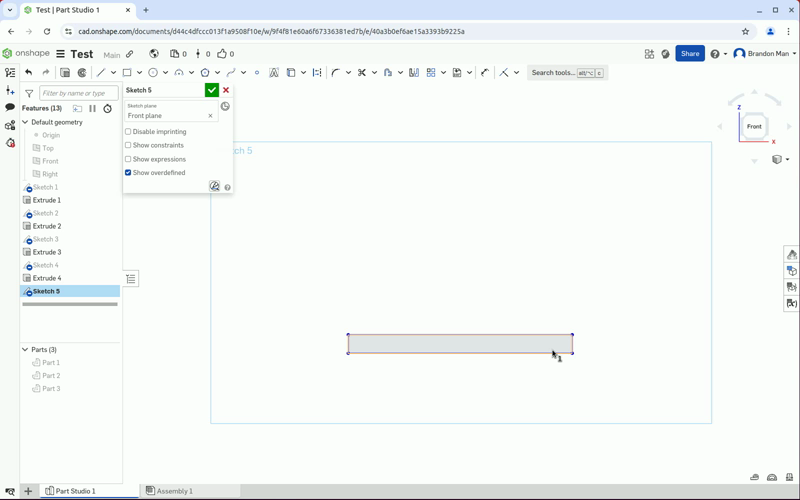
mouse_move(73, 352)
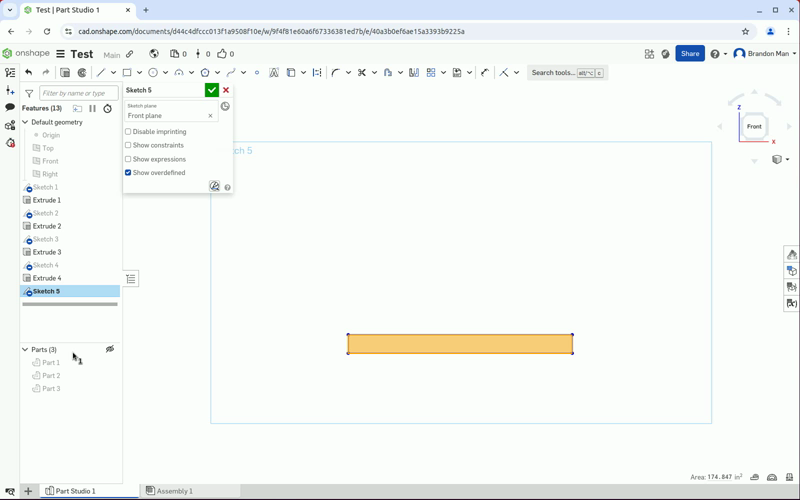
key(shift+y)
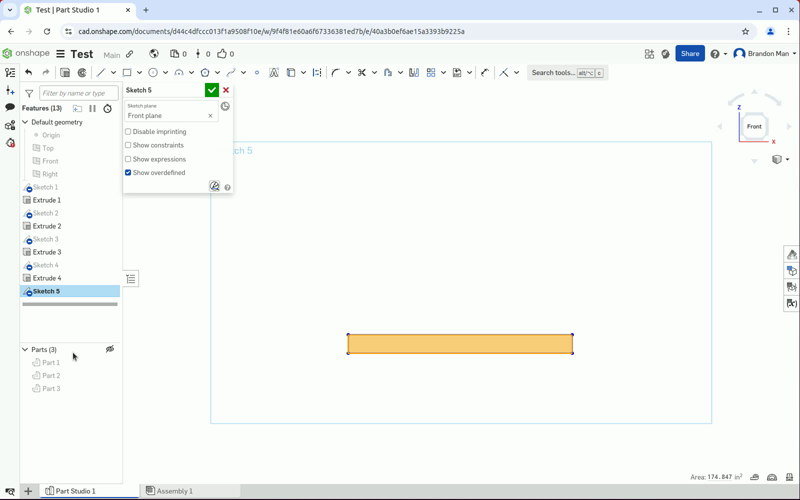
key(shift+e)
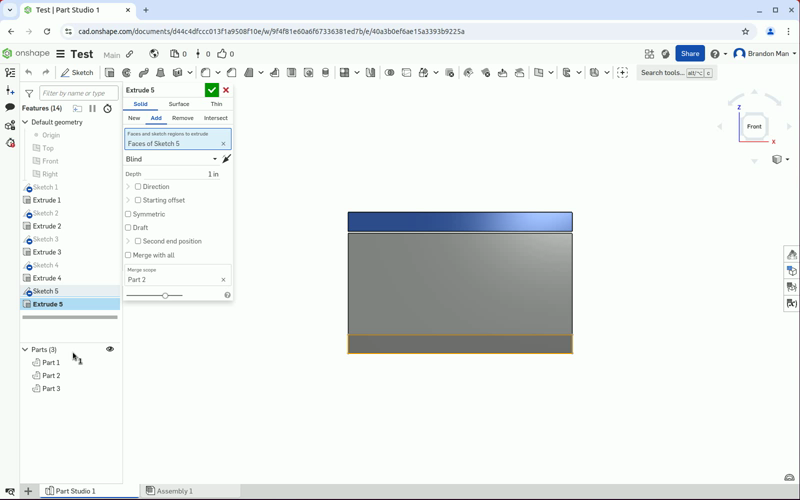
mouse_move(143, 106)
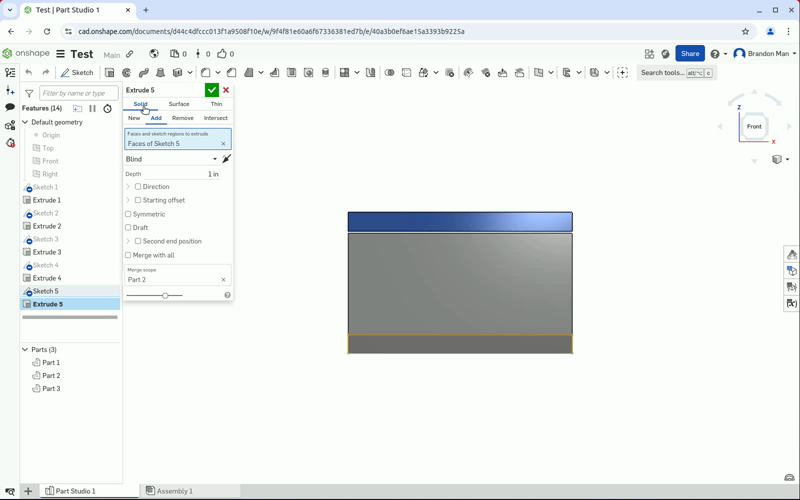
click(143, 106)
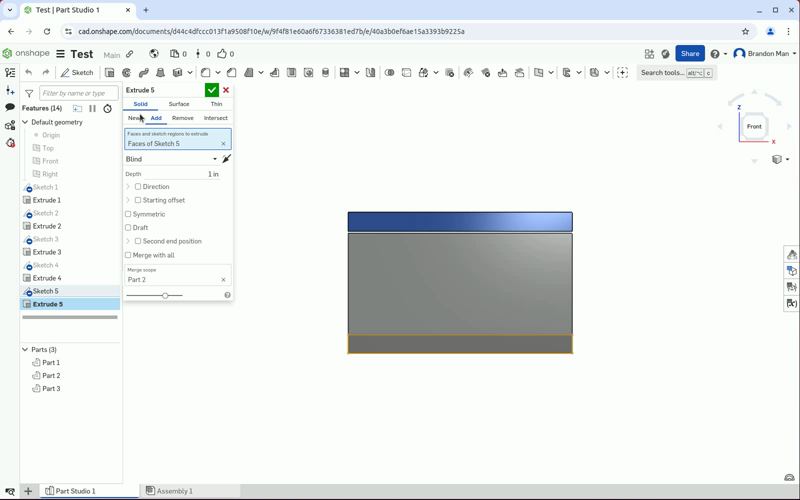
mouse_move(137, 120)
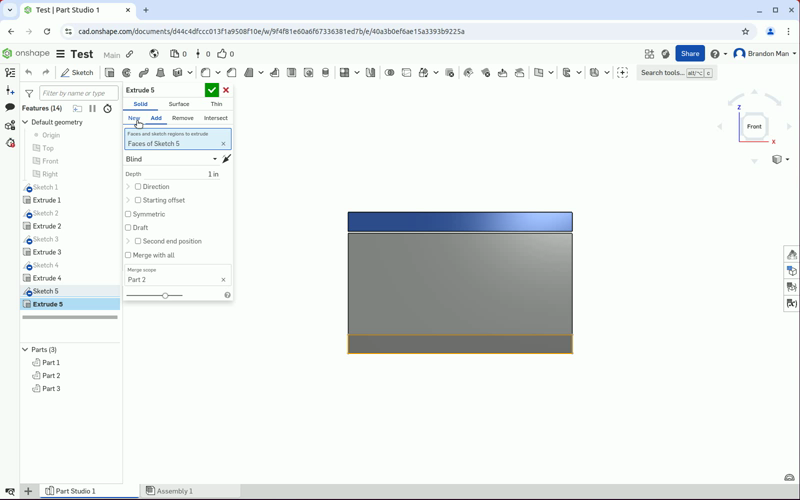
click(137, 120)
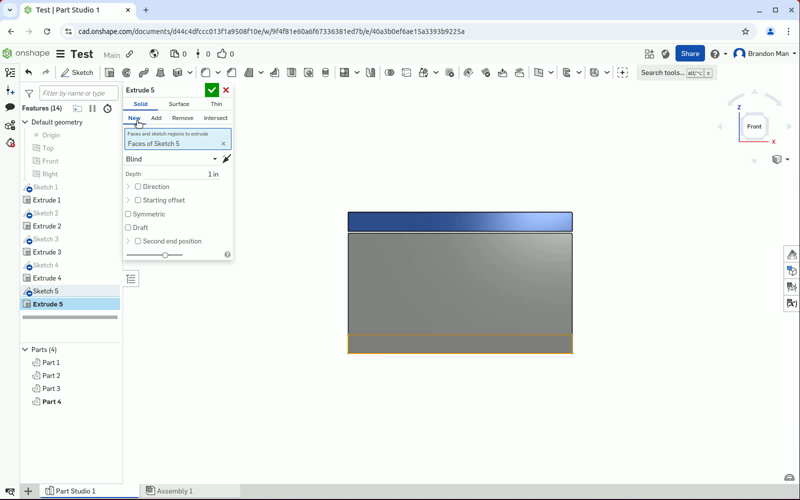
key(tab, 4)
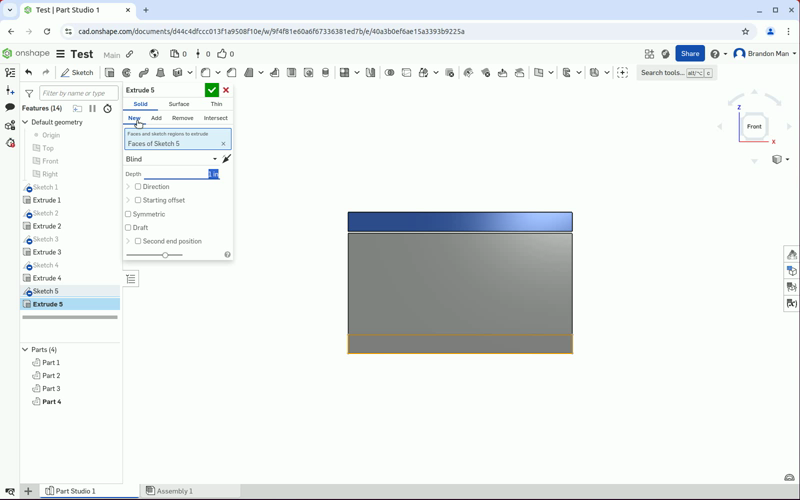
text(16.128)
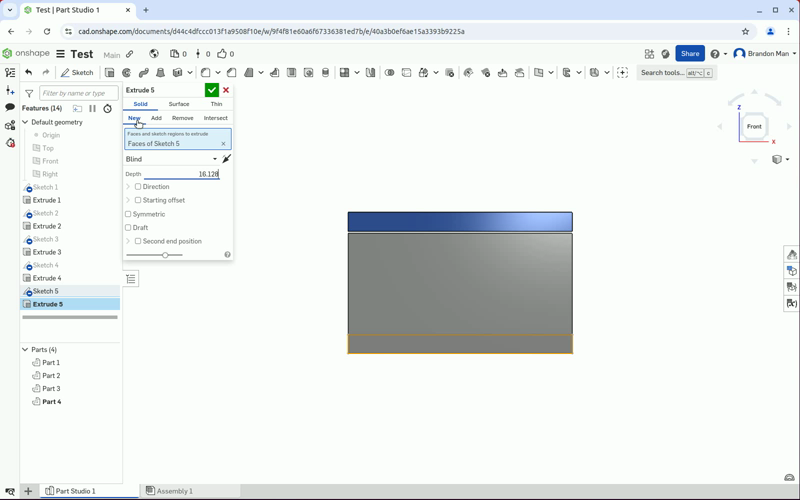
key(enter)
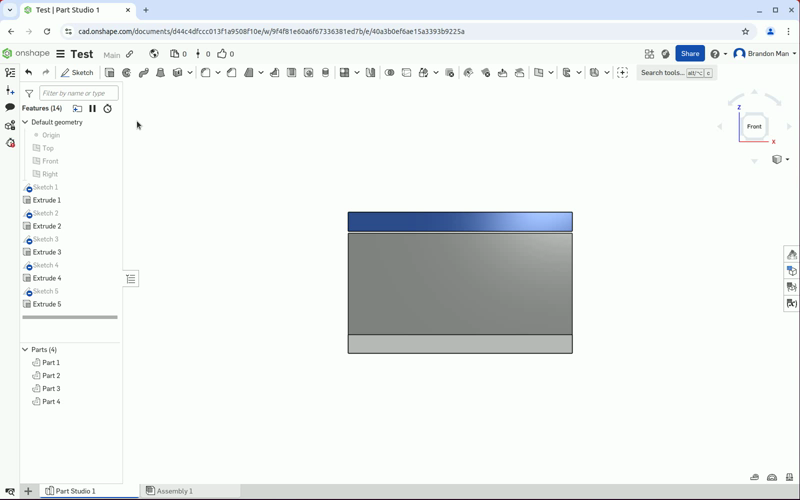
key(shift+h)
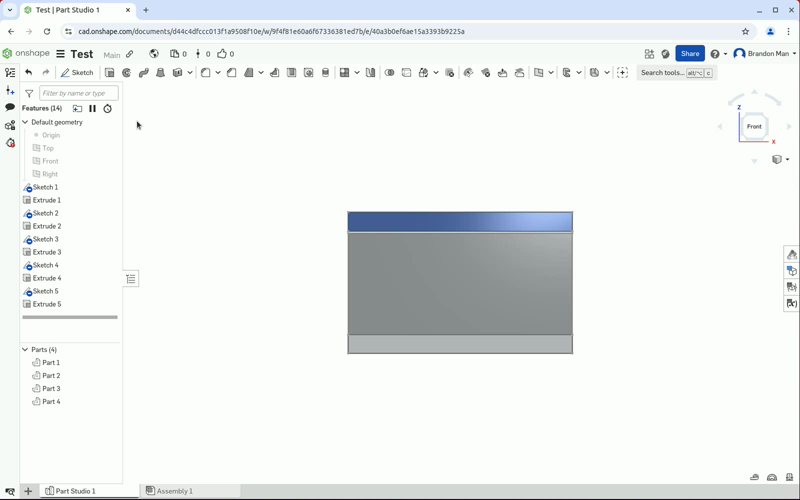
key(shift+h)
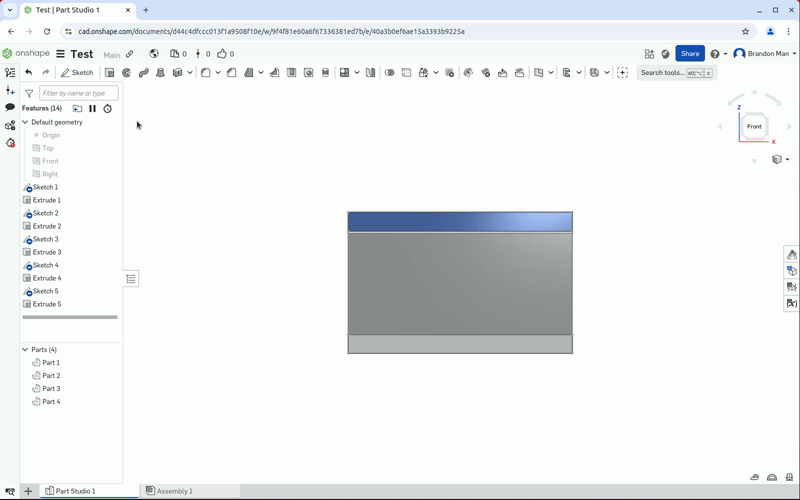
key(shift+7)
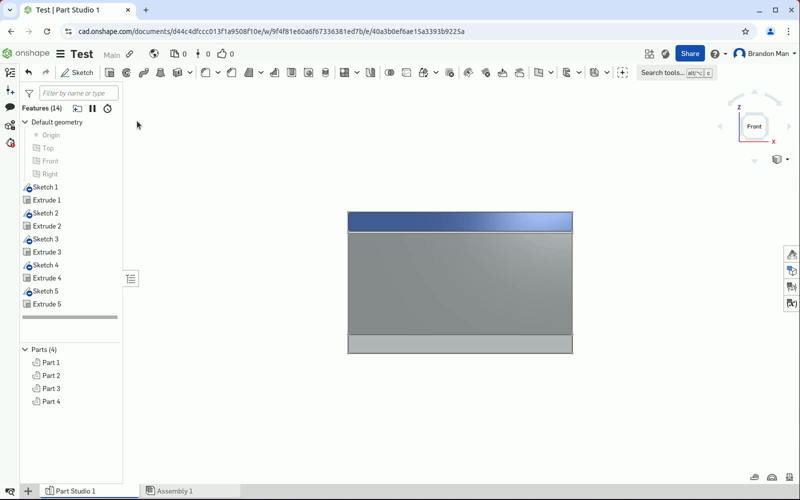
key(left, 2)
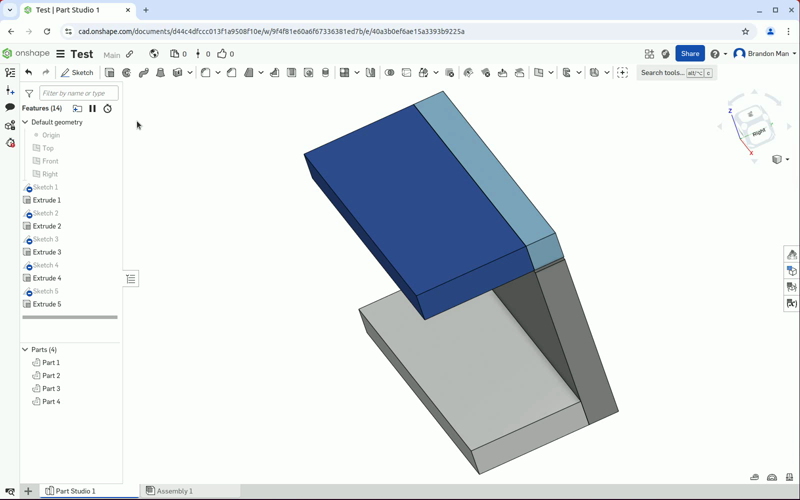
key(down, 2)
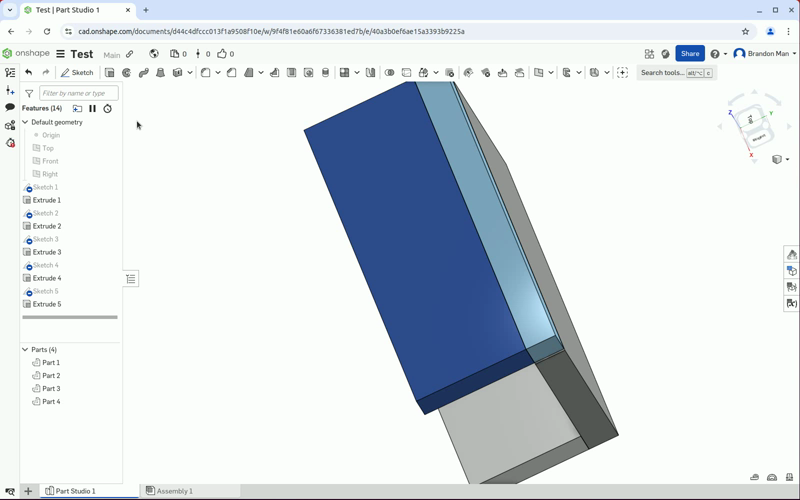
key(up, 2)
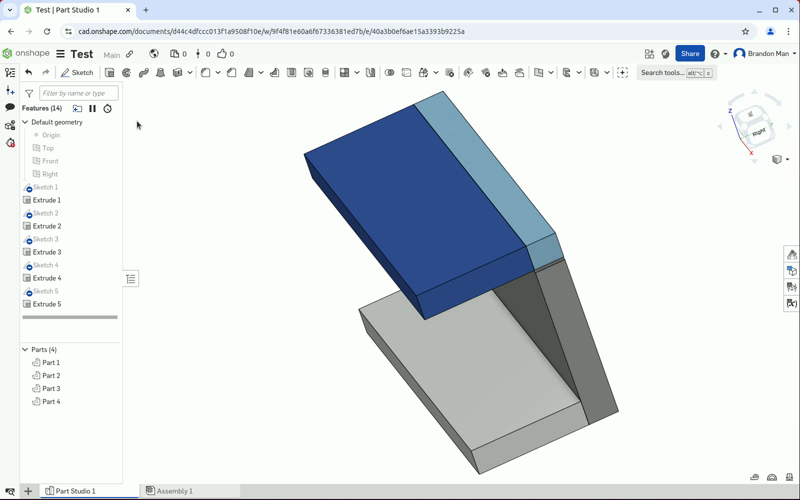
key(right, 2)
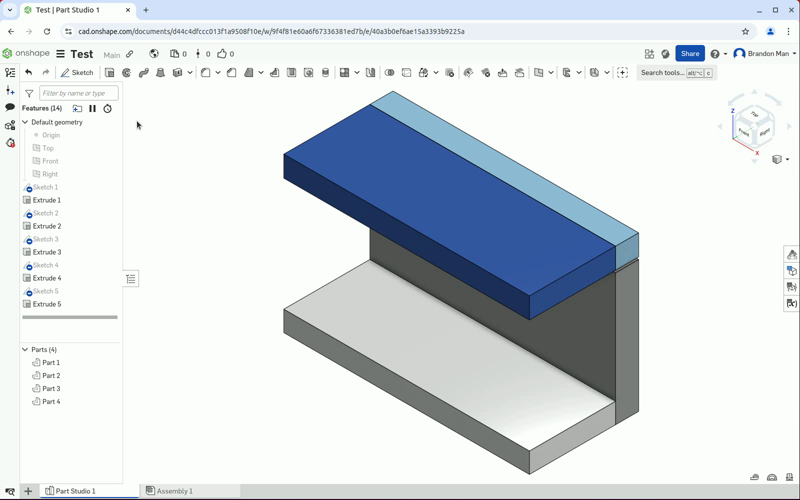
mouse_move(73, 189)
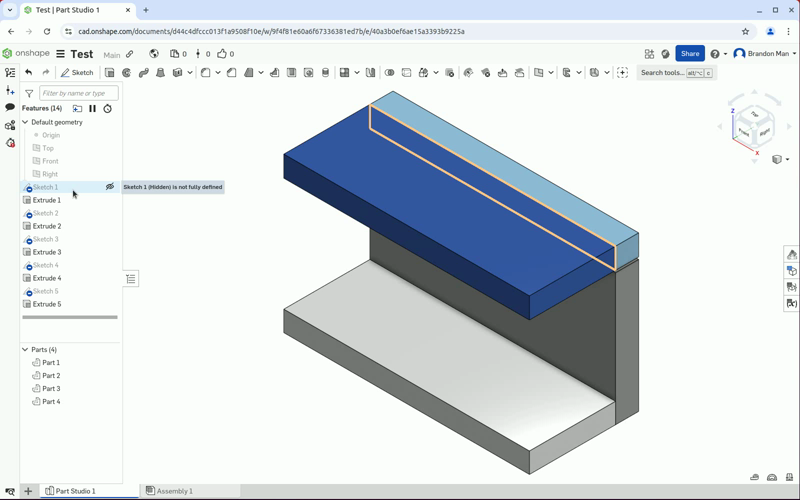
click(73, 189)